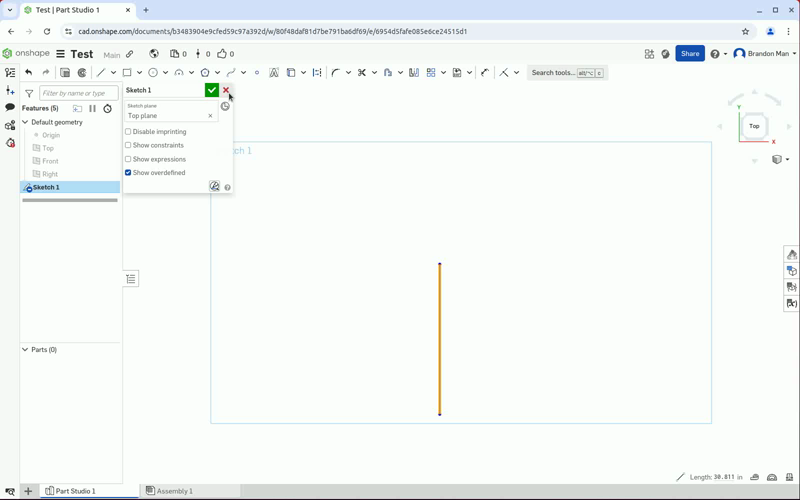
key(shift+h)
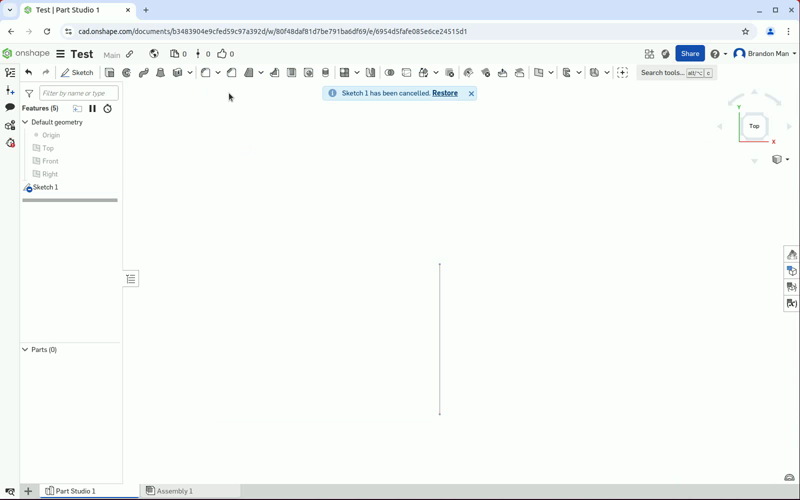
key(shift+s)
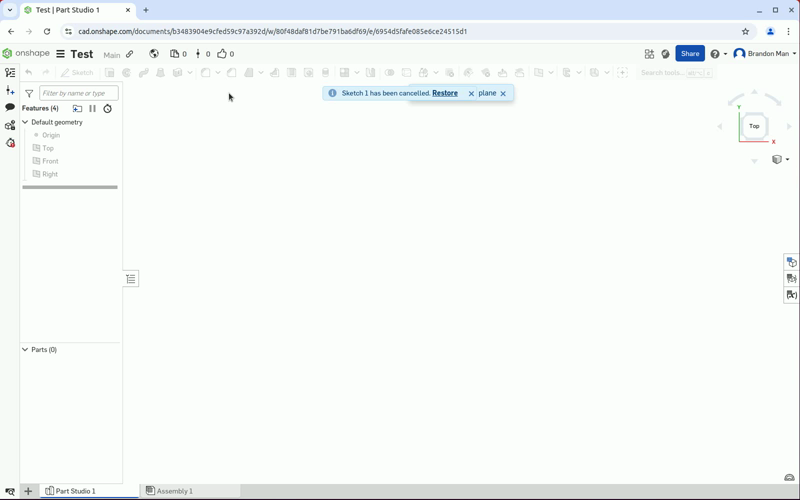
mouse_move(73, 150)
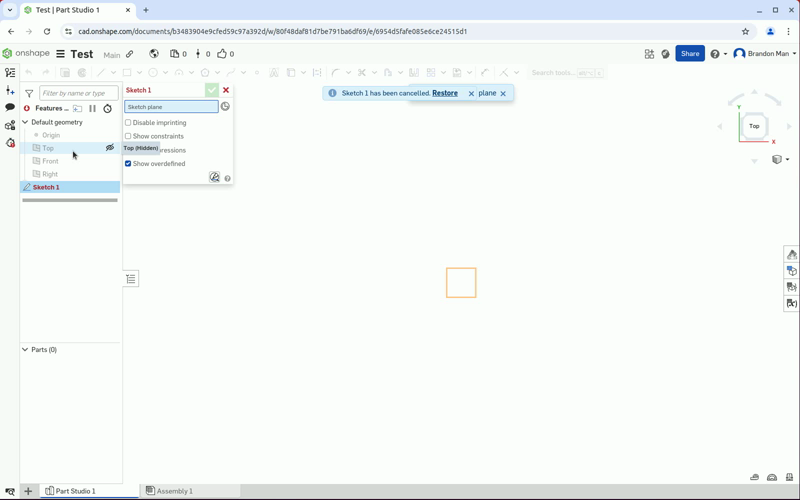
click(73, 150)
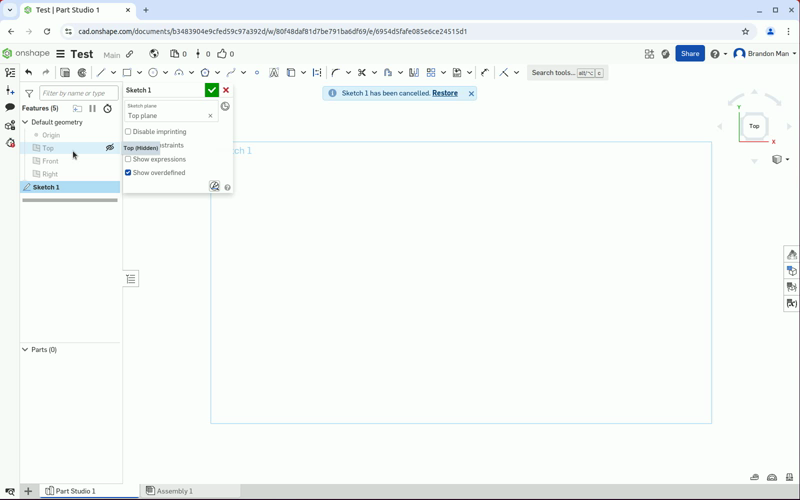
mouse_move(73, 352)
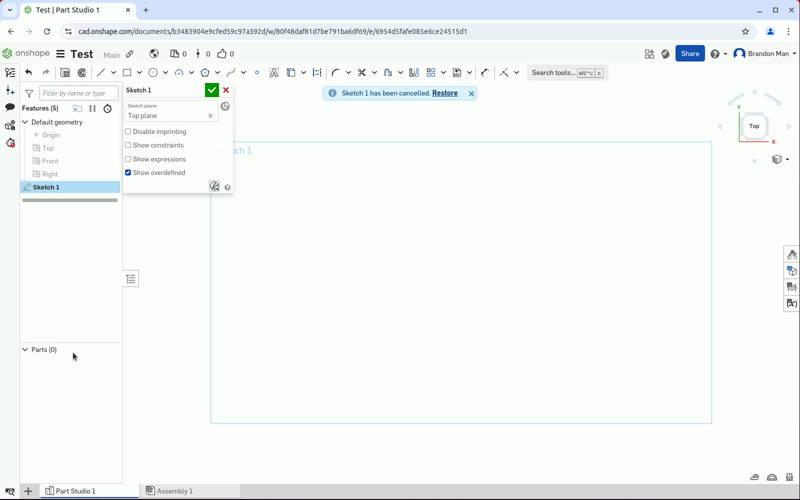
key(y)
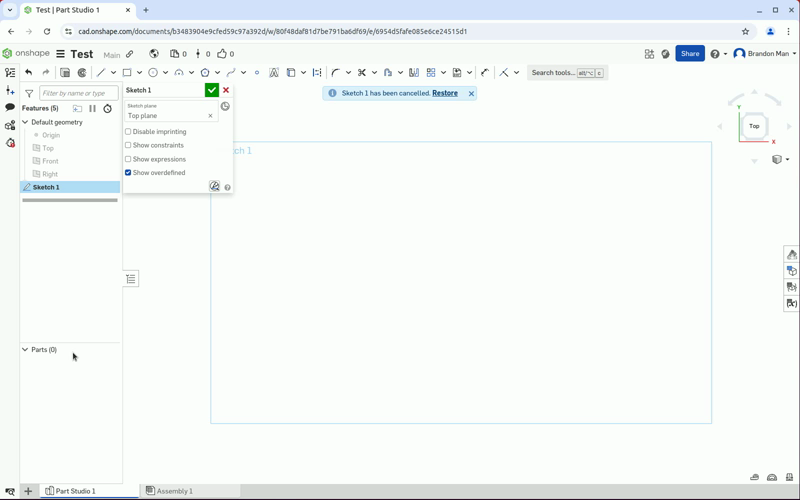
key(l)
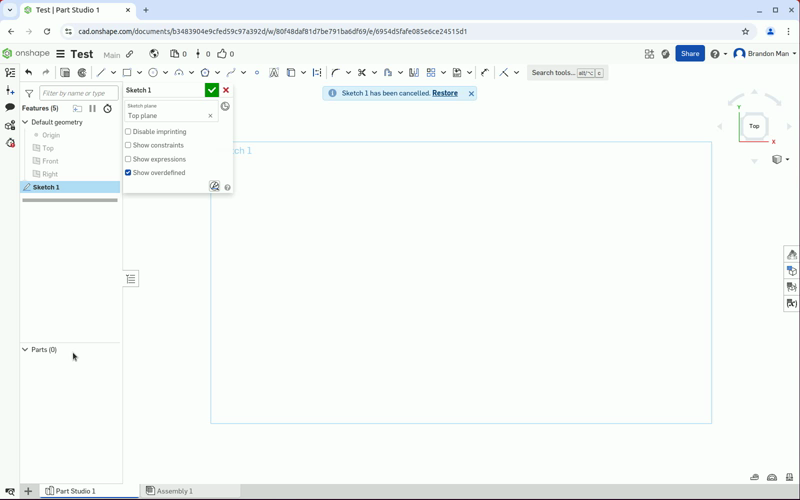
key_down(shift)
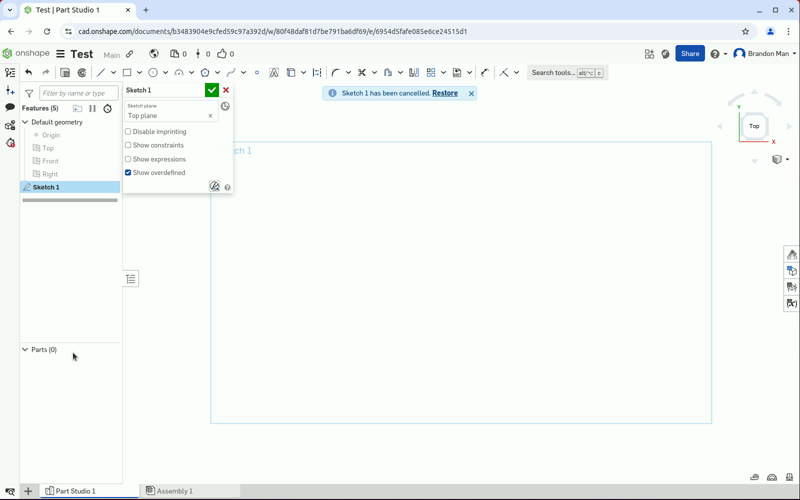
mouse_move(397, 285)
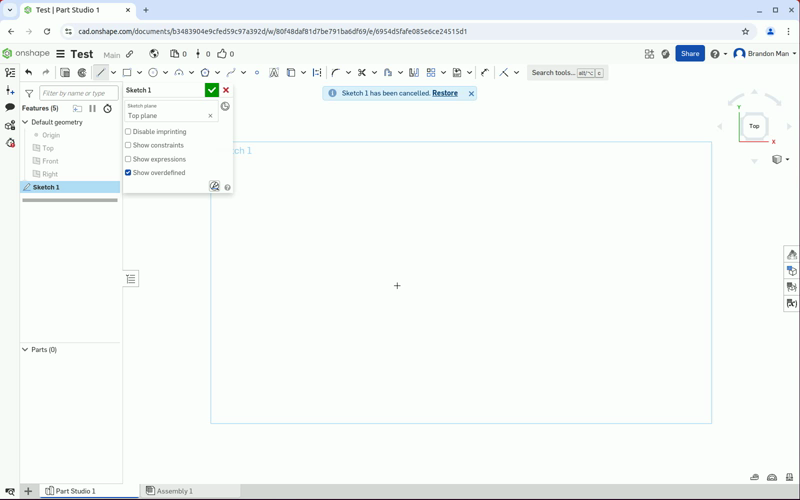
click(397, 285)
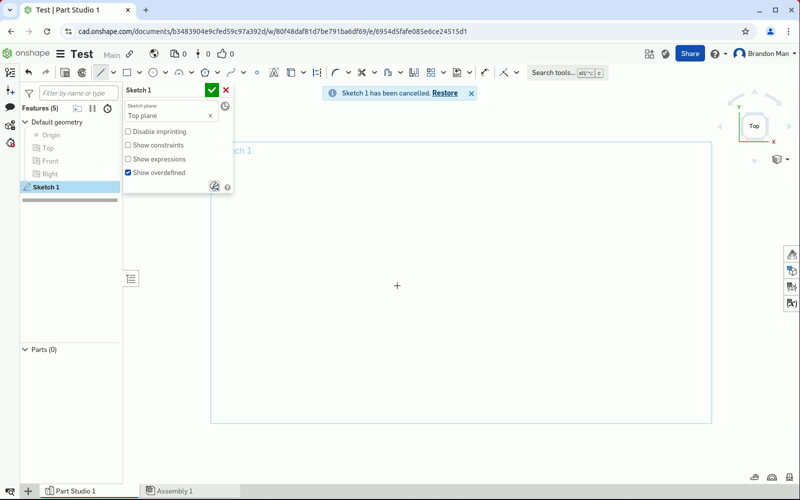
key_up(shift)
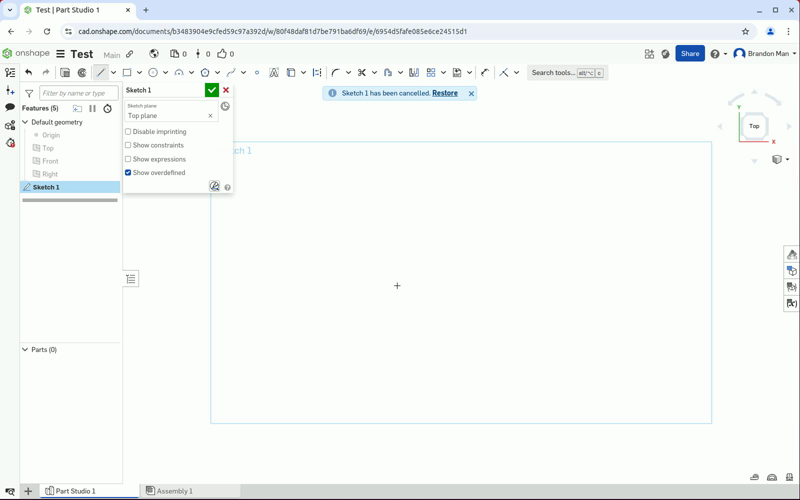
key_down(shift)
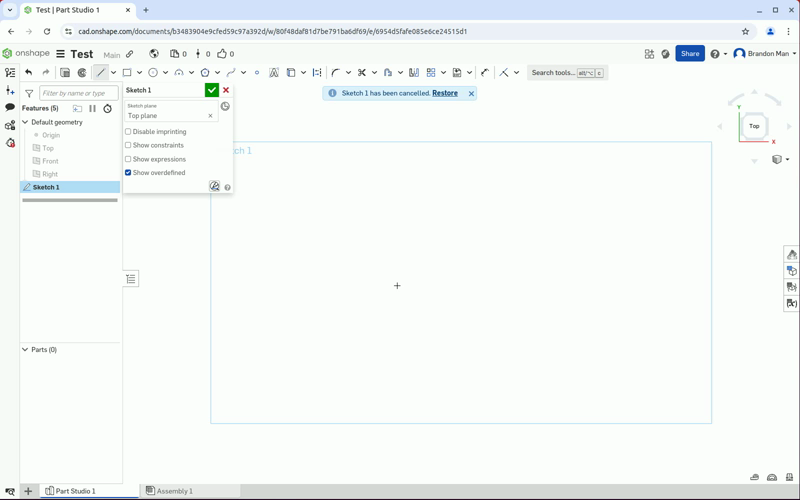
mouse_move(458, 285)
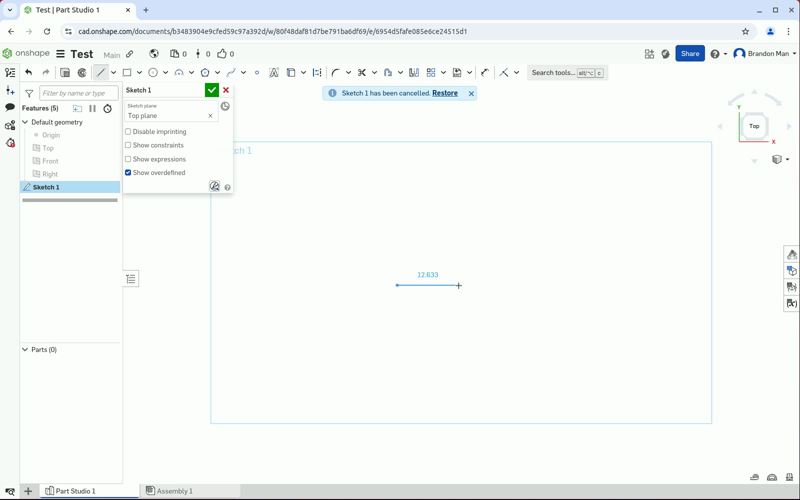
click(458, 285)
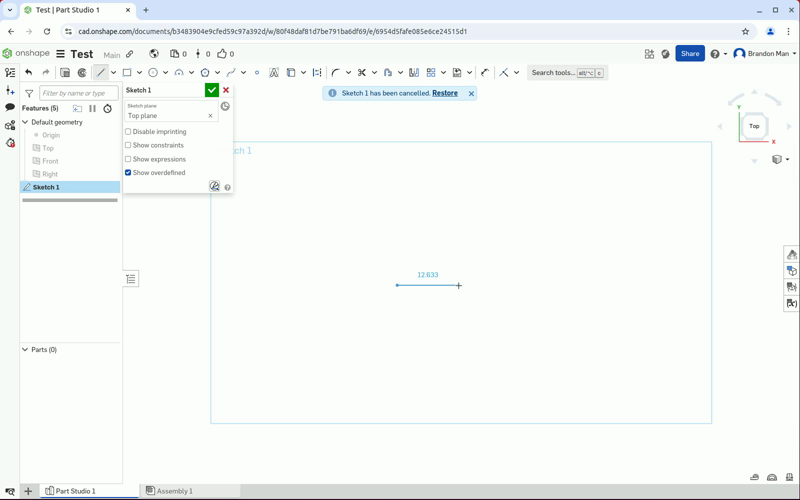
key_up(shift)
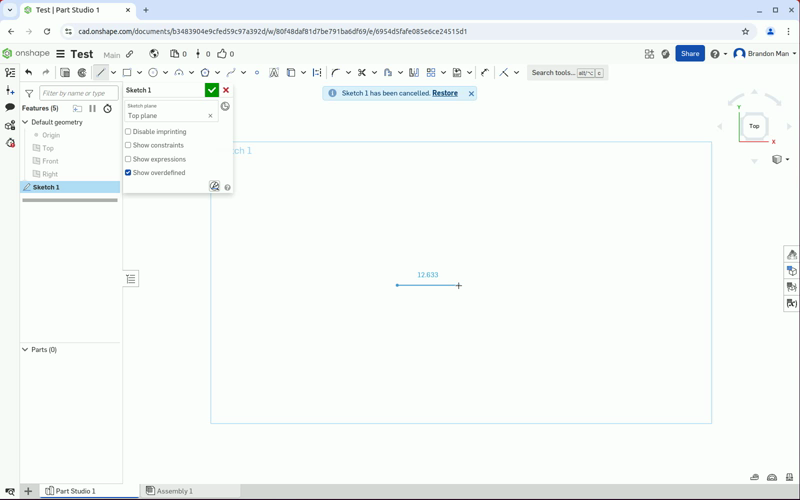
key_down(shift)
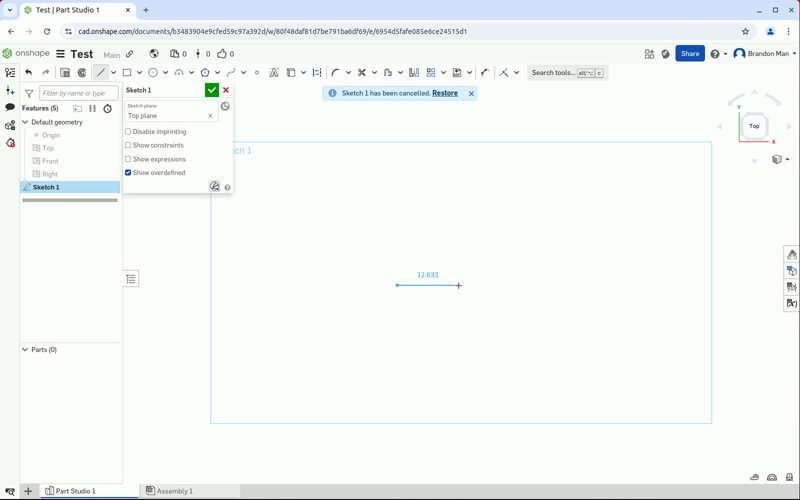
mouse_move(458, 362)
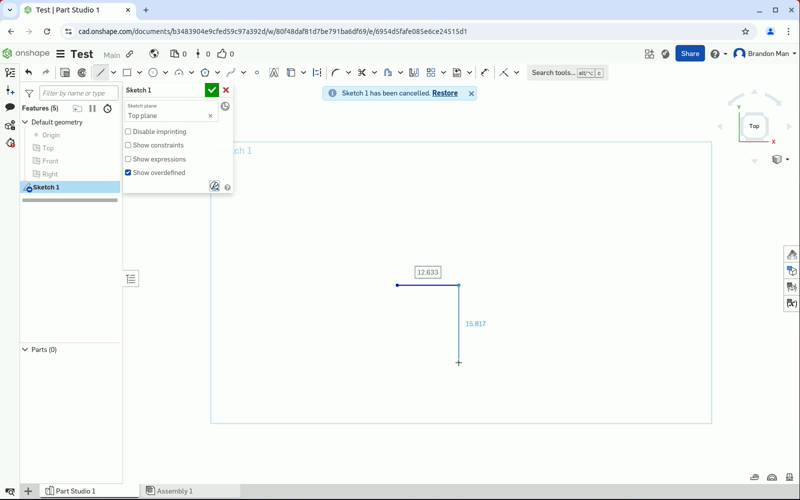
click(458, 362)
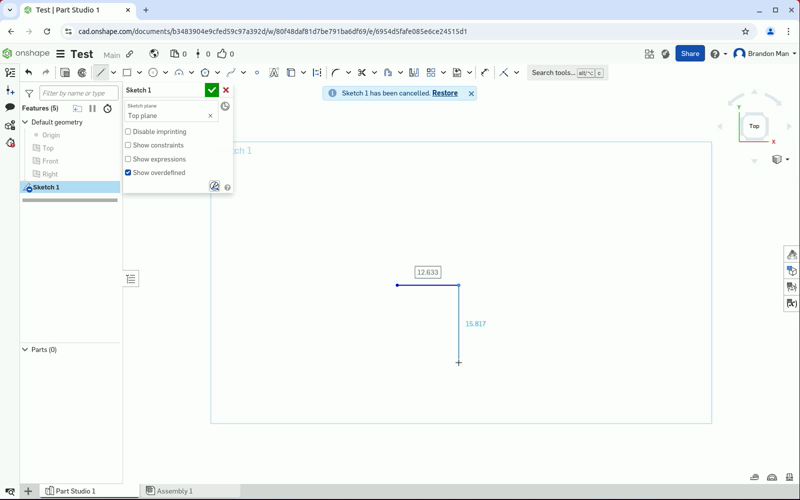
key_up(shift)
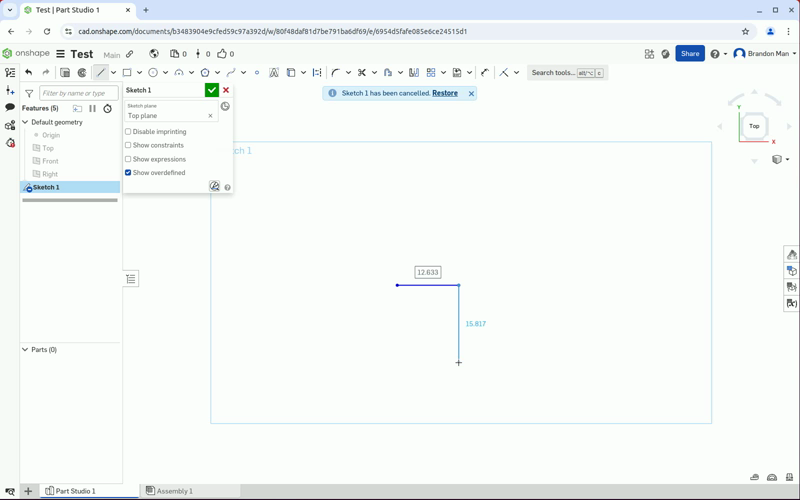
key_down(shift)
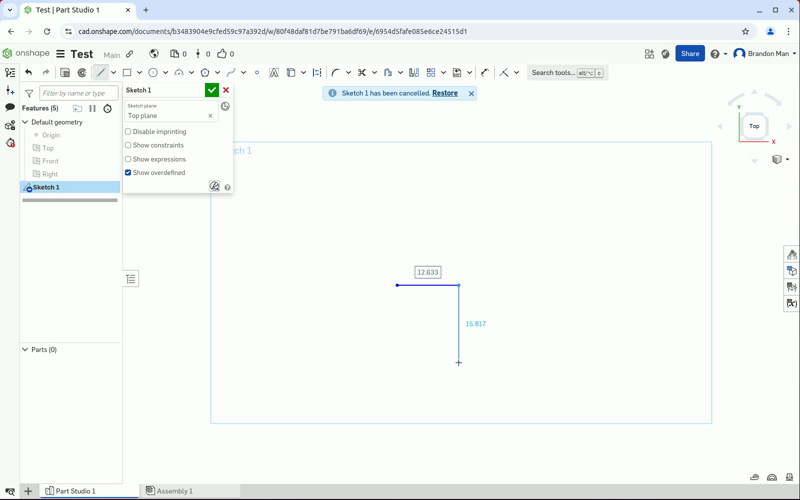
mouse_move(488, 362)
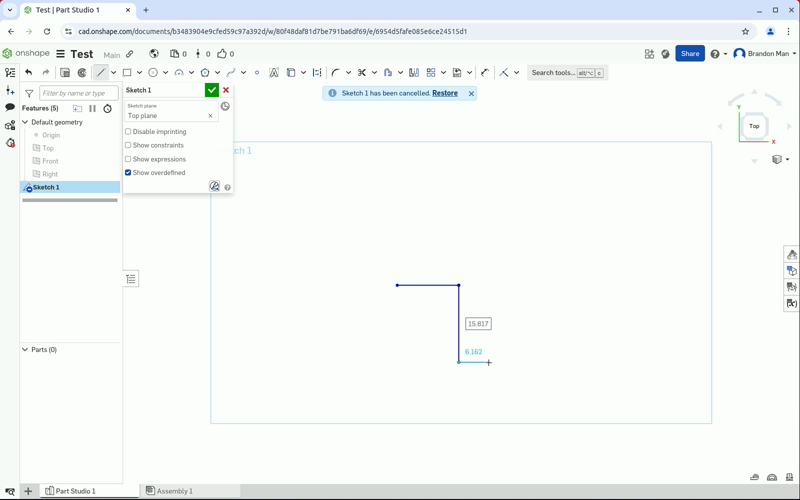
mouse_move(462, 362)
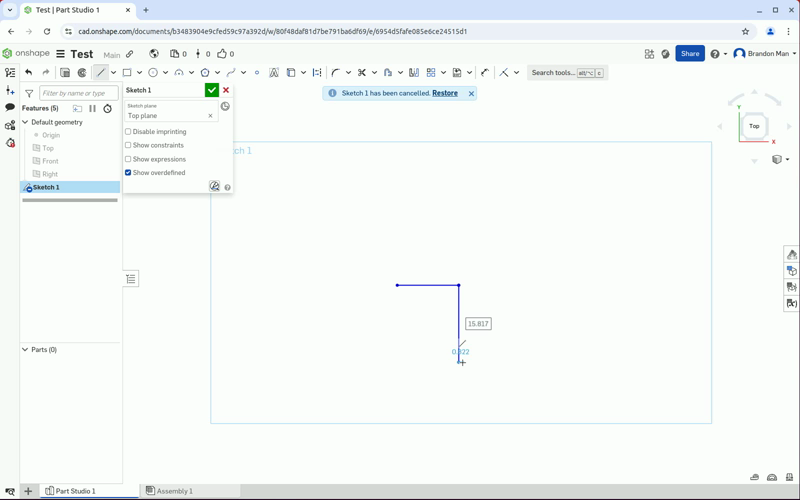
scroll(6)
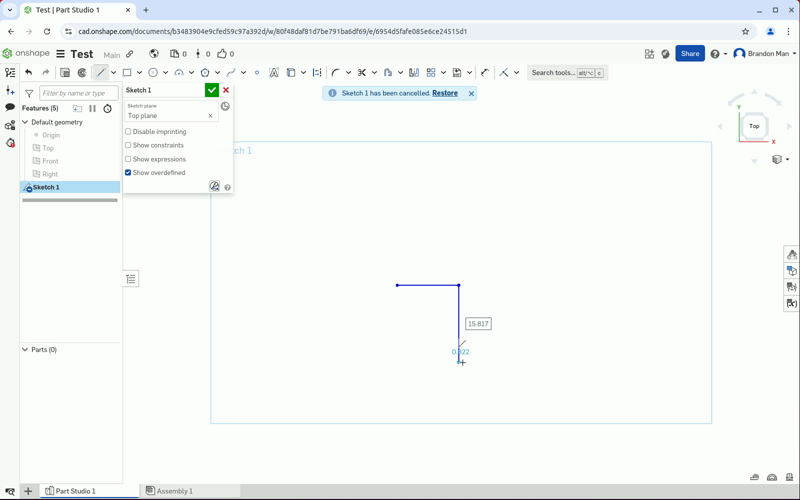
scroll(6)
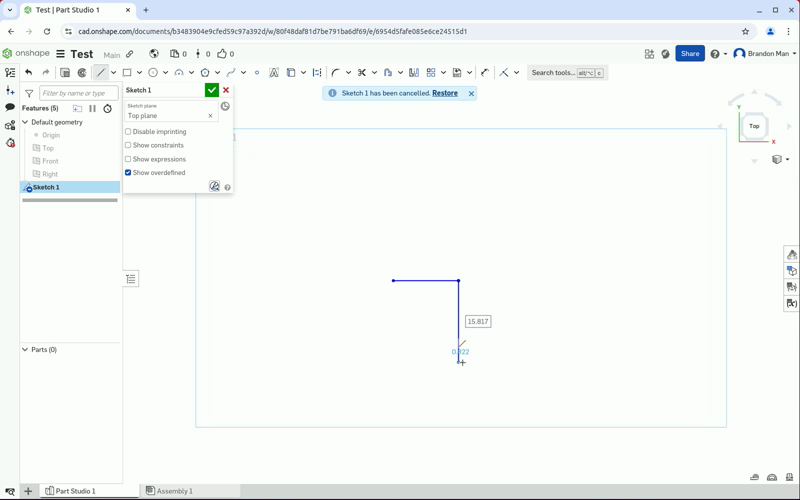
scroll(6)
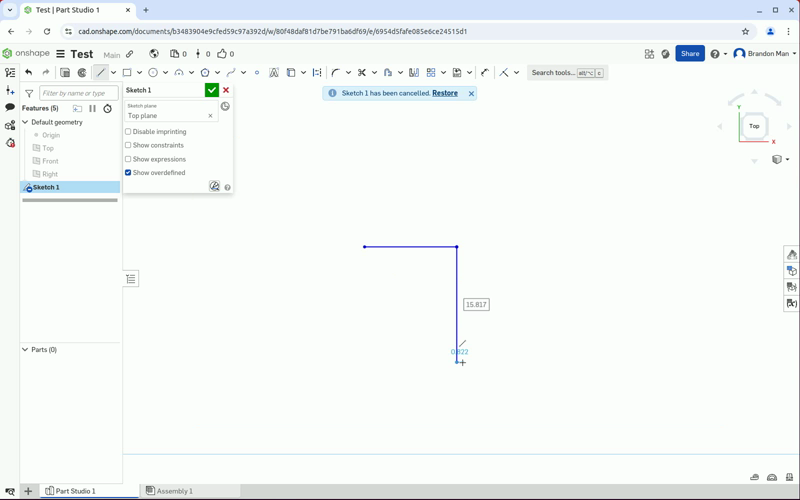
scroll(6)
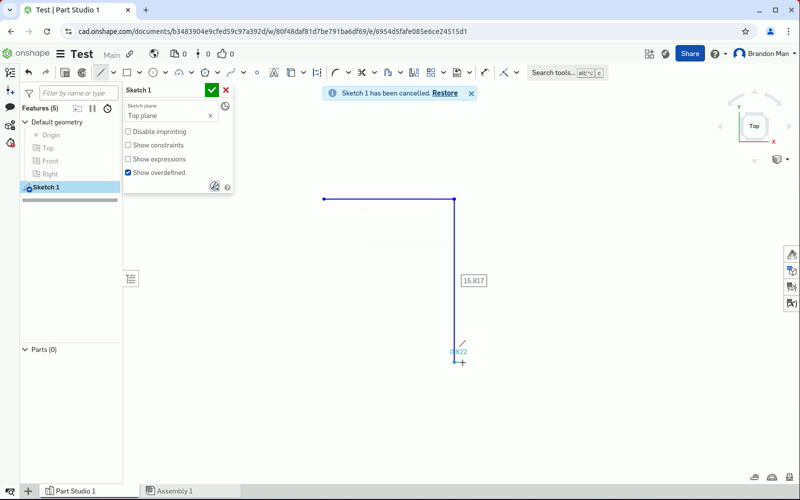
scroll(6)
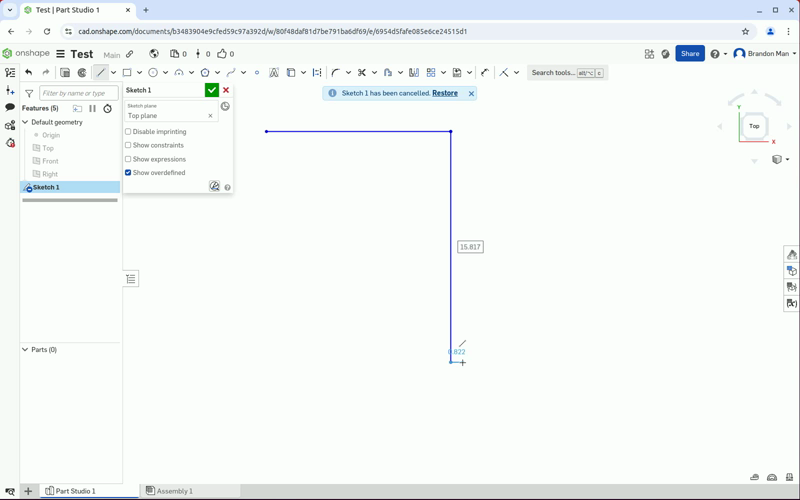
scroll(6)
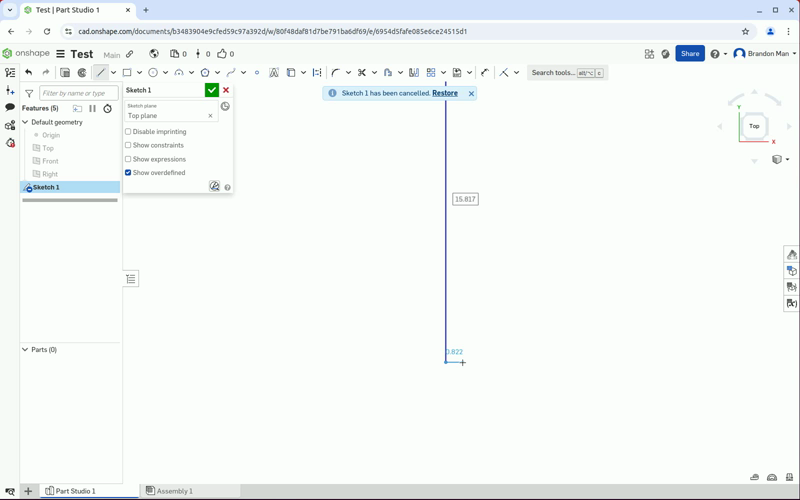
scroll(6)
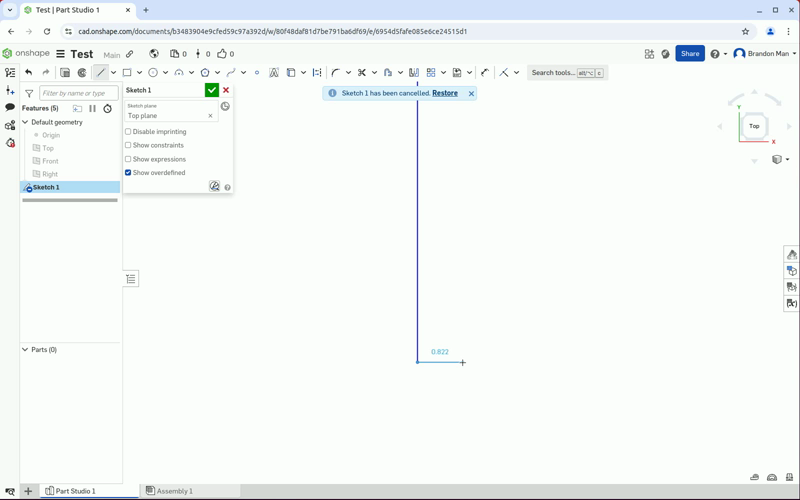
click(462, 362)
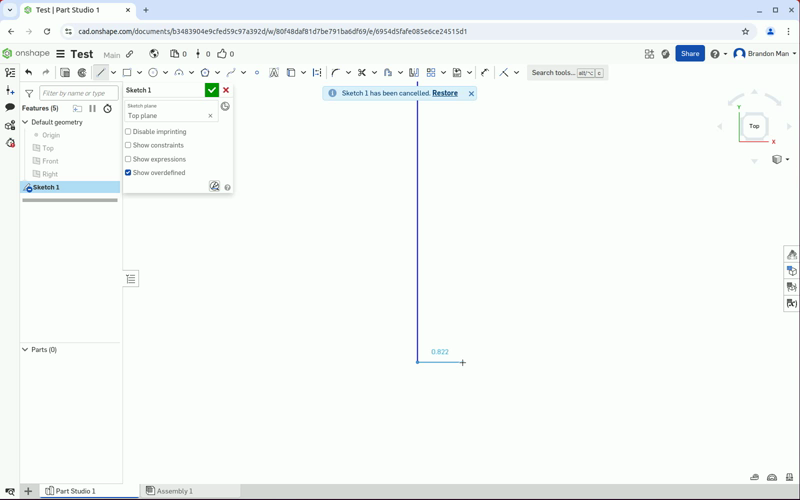
scroll(-6)
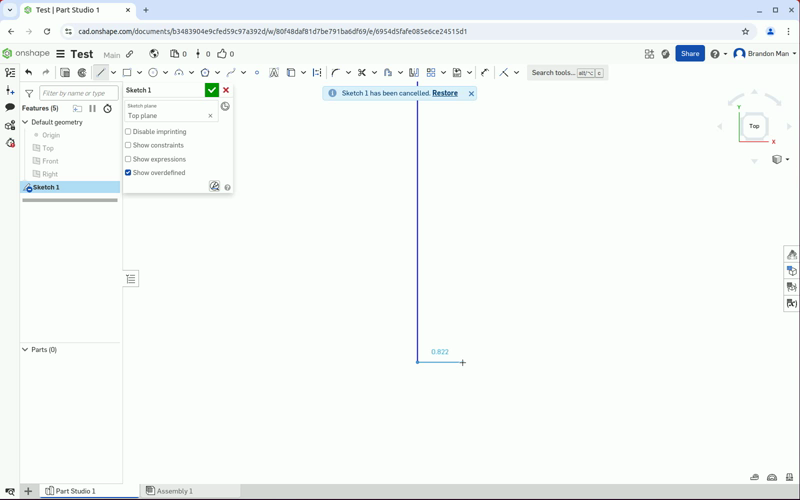
scroll(-6)
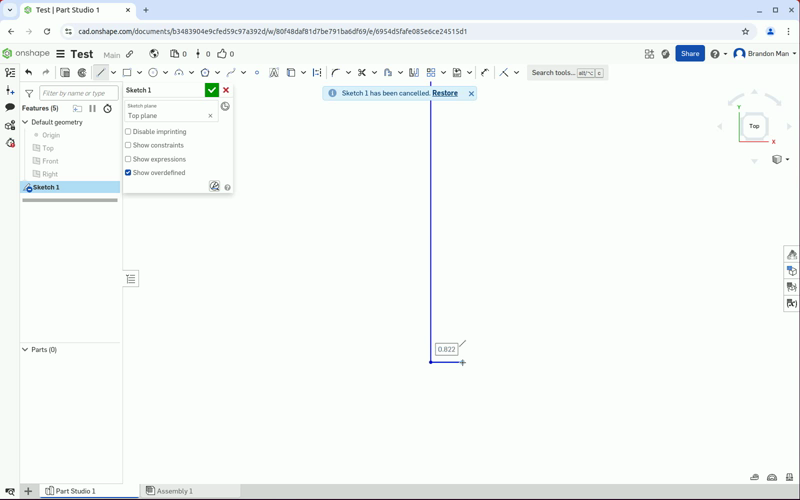
scroll(-6)
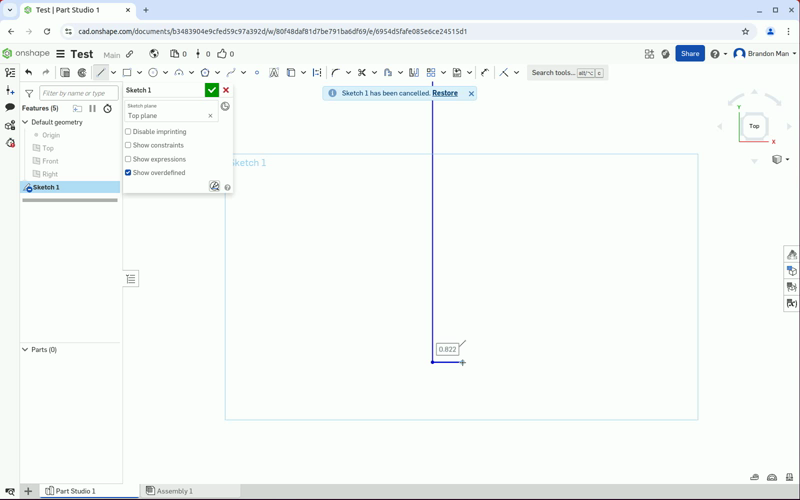
scroll(-6)
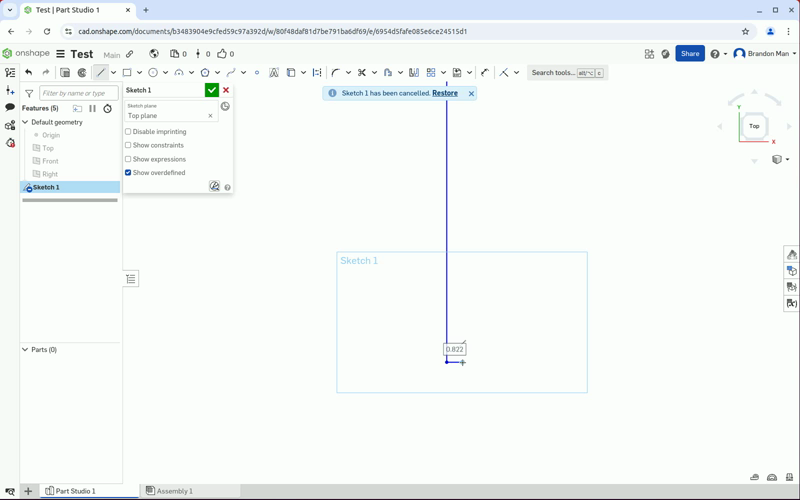
scroll(-6)
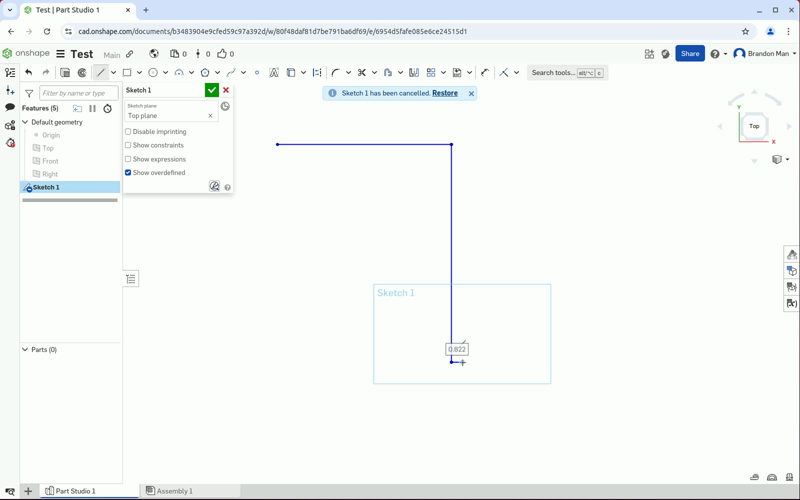
scroll(-6)
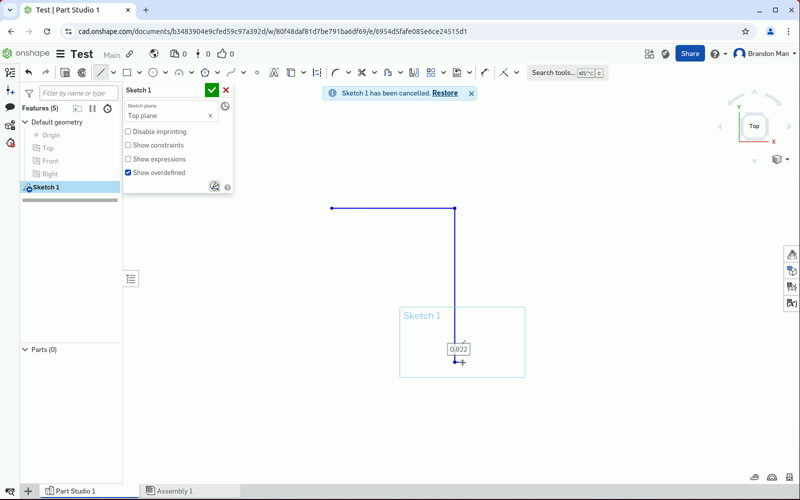
scroll(-6)
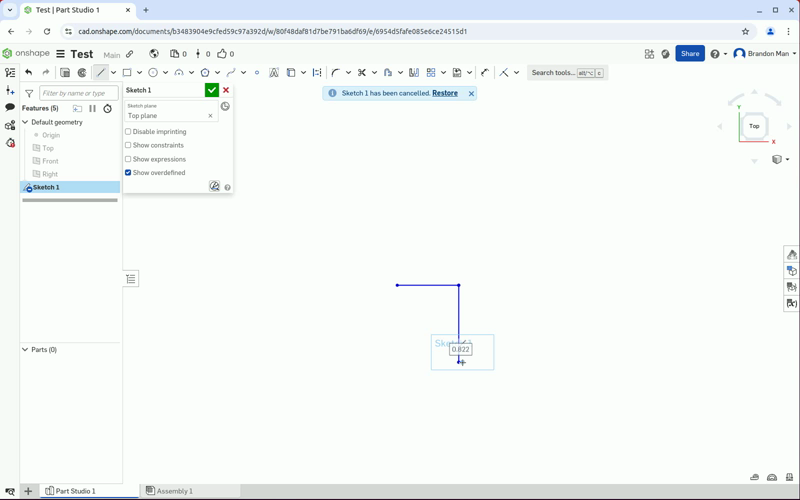
key_up(shift)
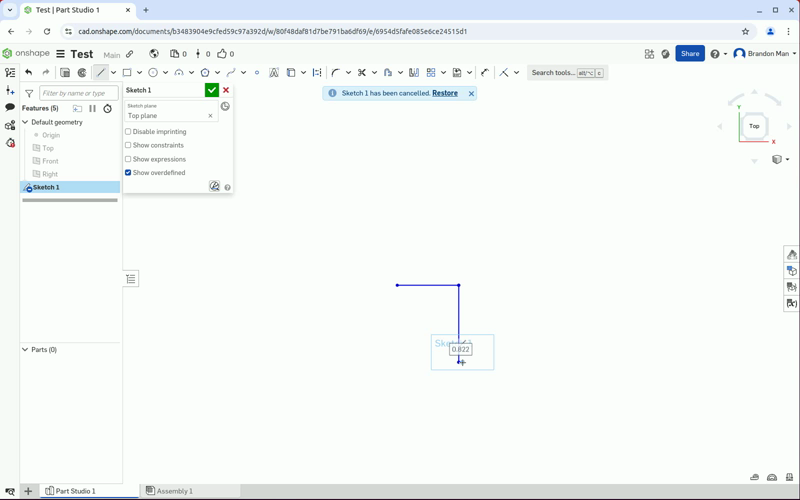
key_down(shift)
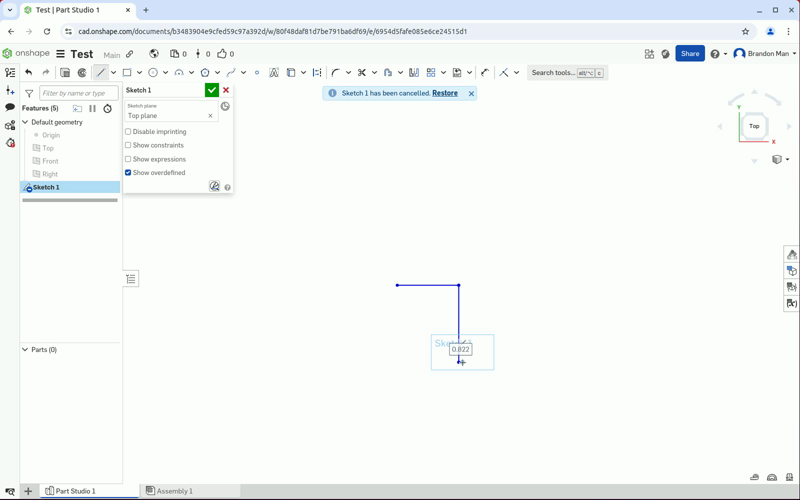
mouse_move(462, 285)
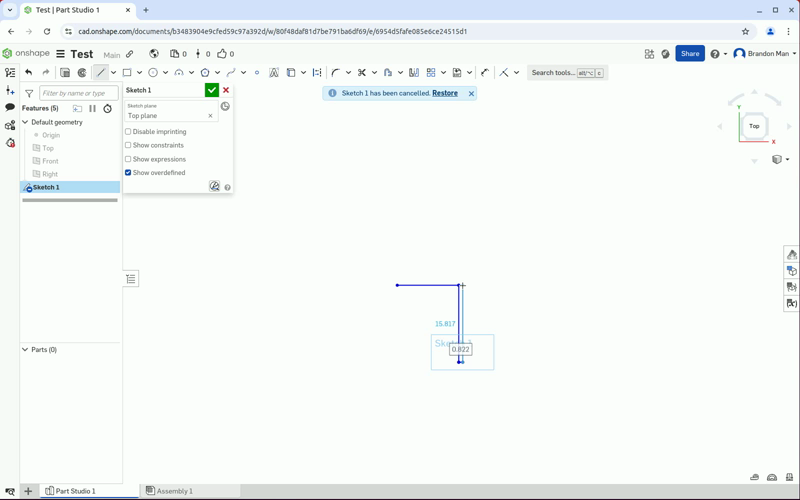
scroll(6)
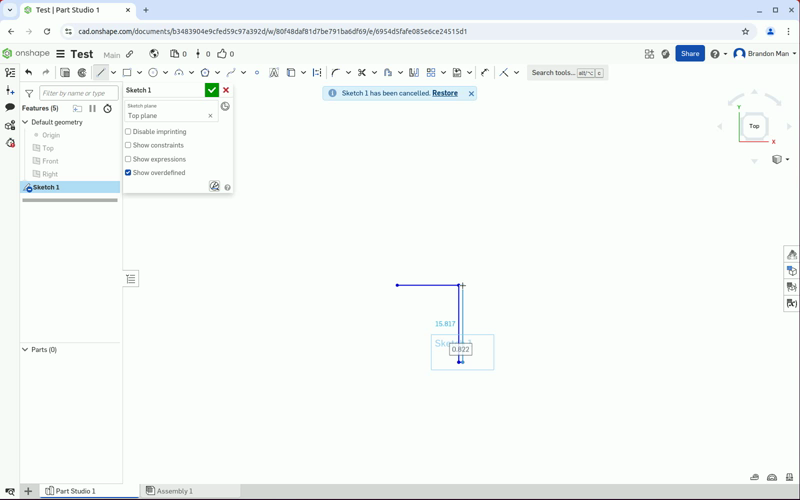
scroll(6)
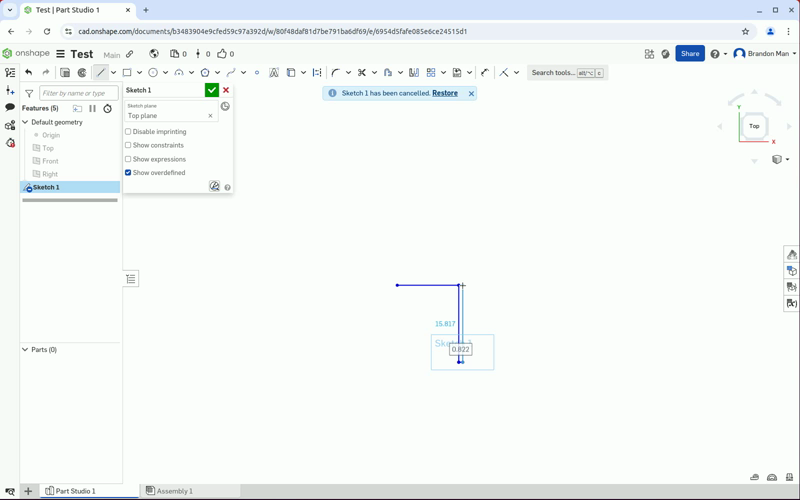
scroll(6)
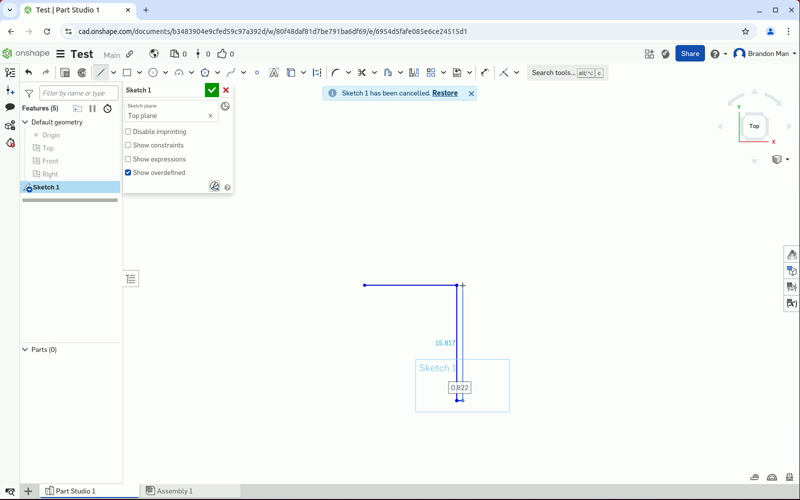
scroll(6)
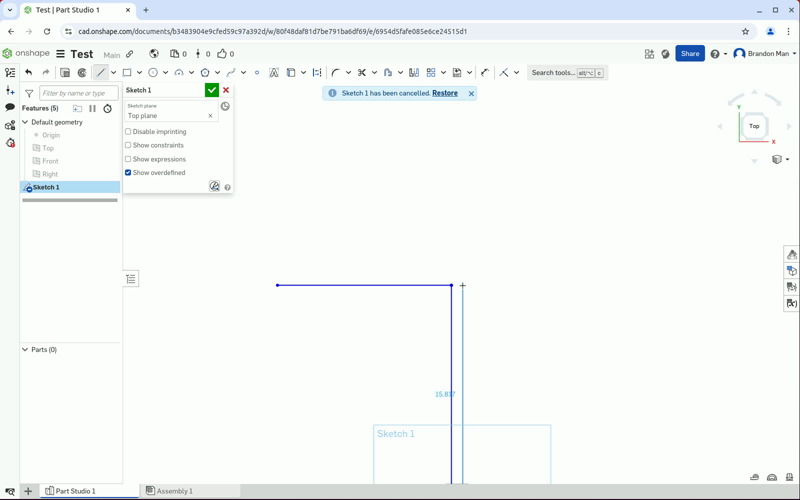
scroll(6)
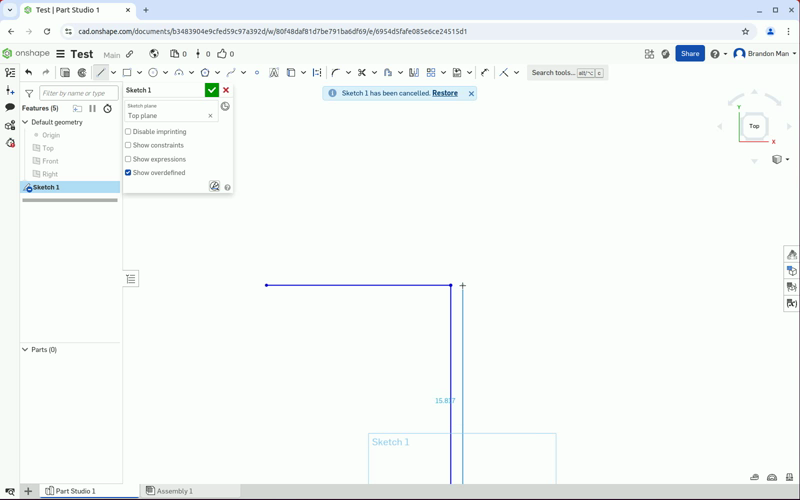
scroll(6)
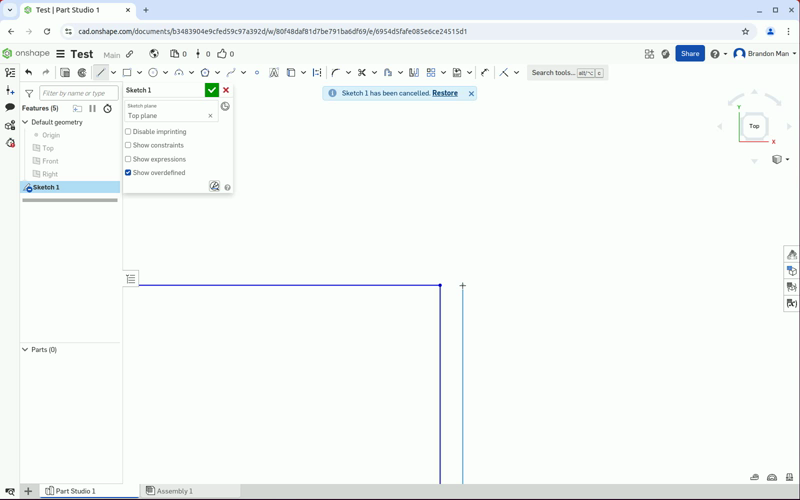
scroll(6)
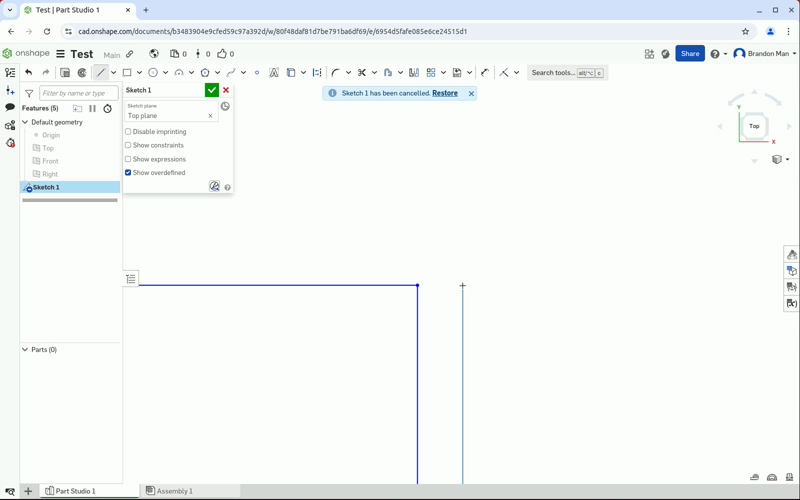
click(462, 285)
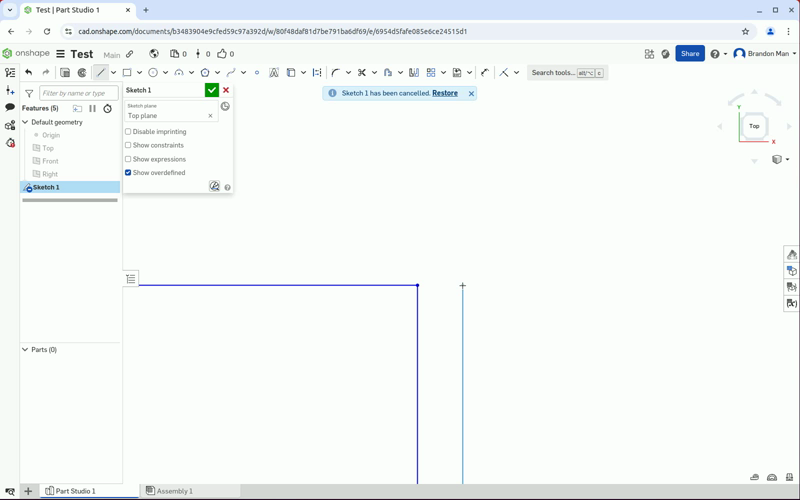
scroll(-6)
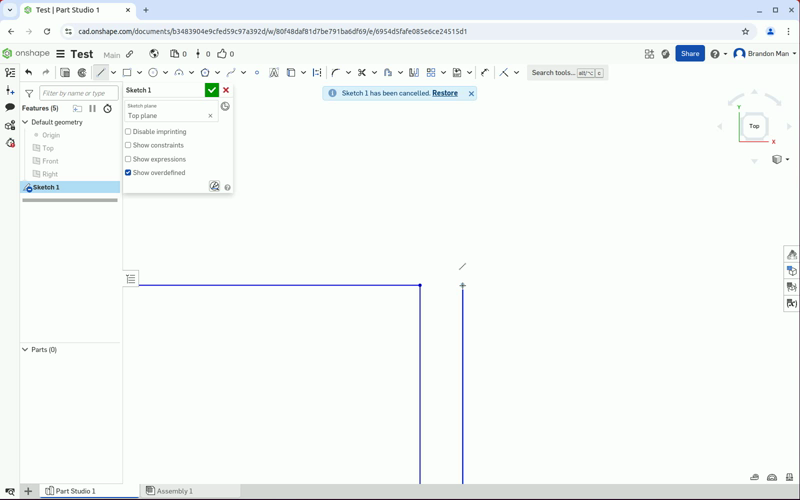
scroll(-6)
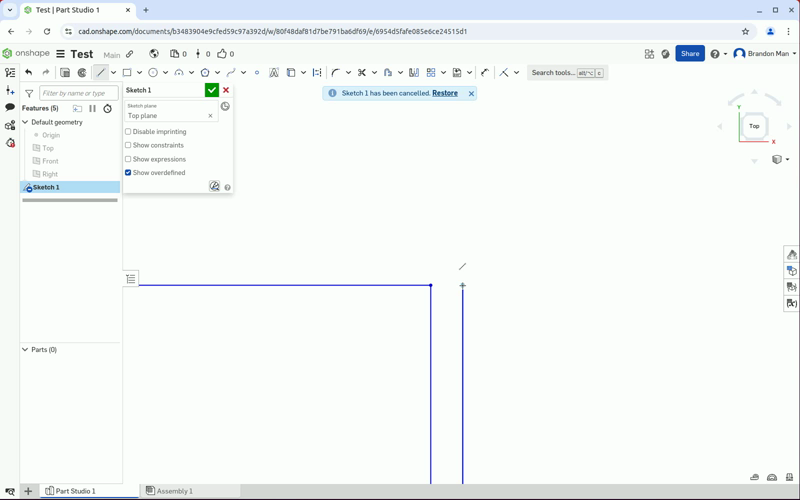
scroll(-6)
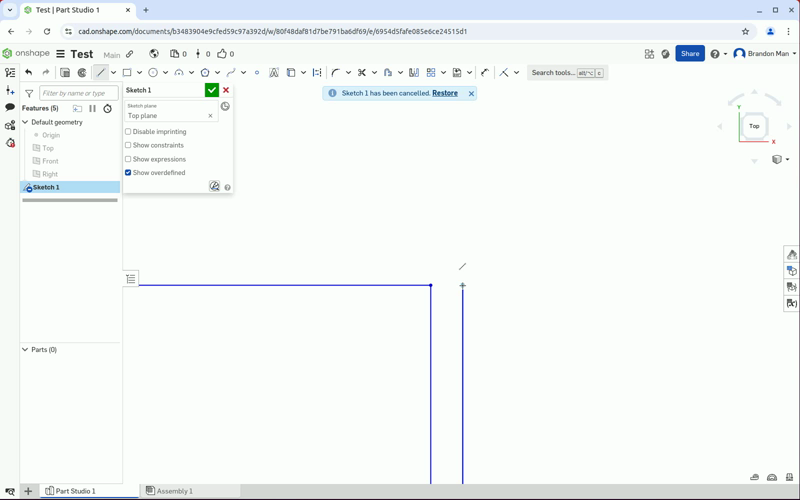
scroll(-6)
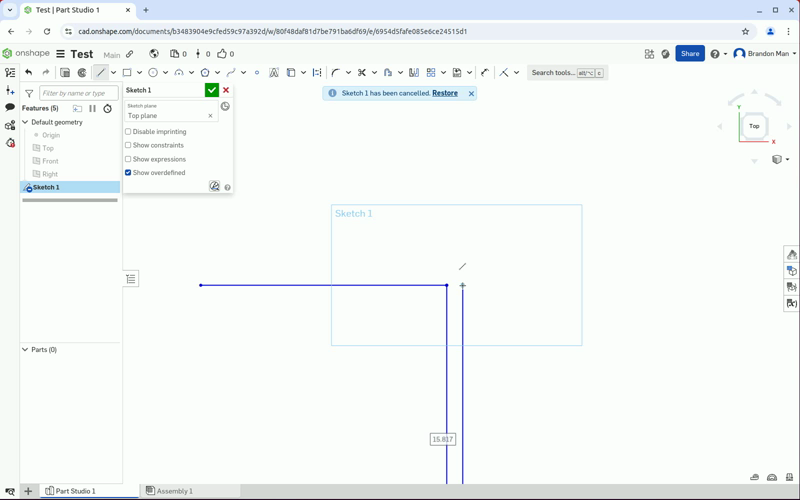
scroll(-6)
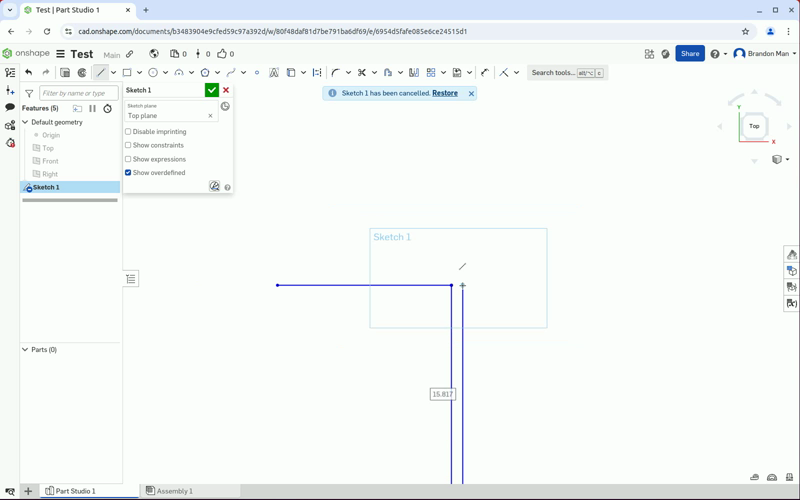
scroll(-6)
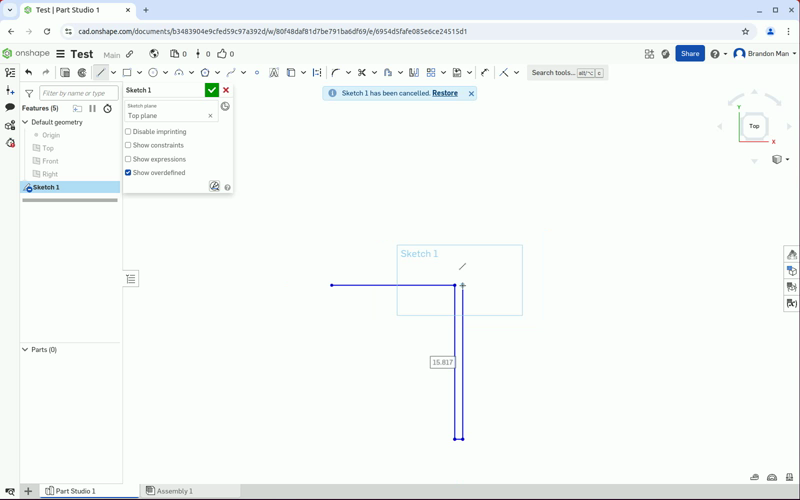
scroll(-6)
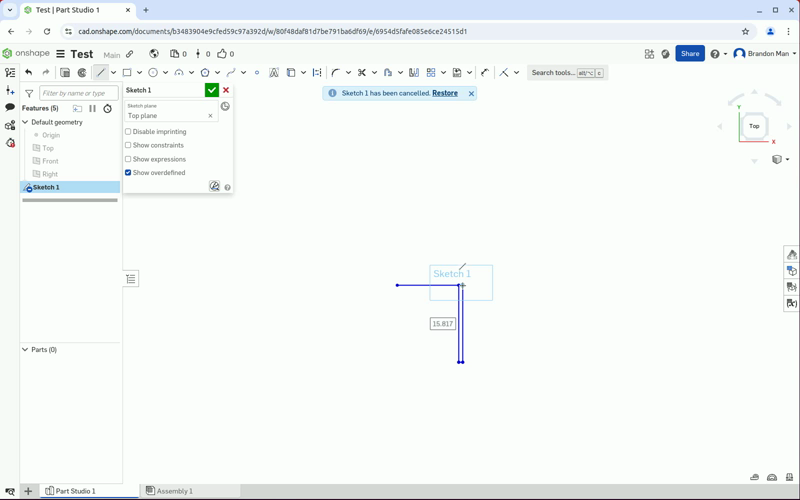
key_up(shift)
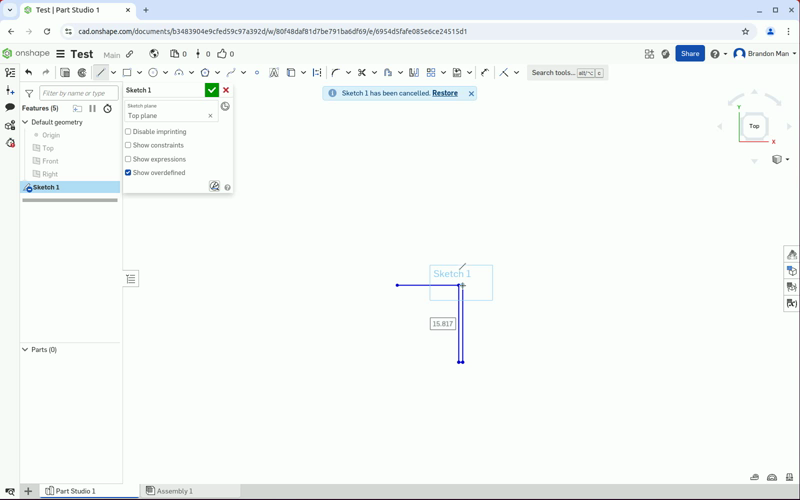
key_down(shift)
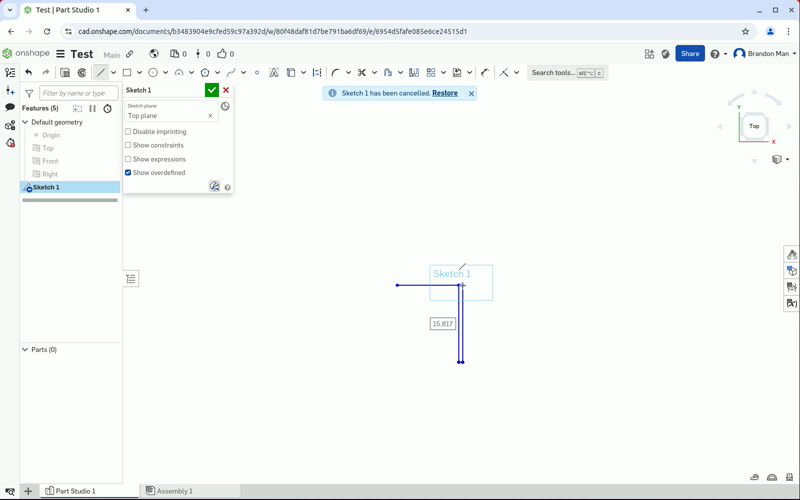
mouse_move(523, 285)
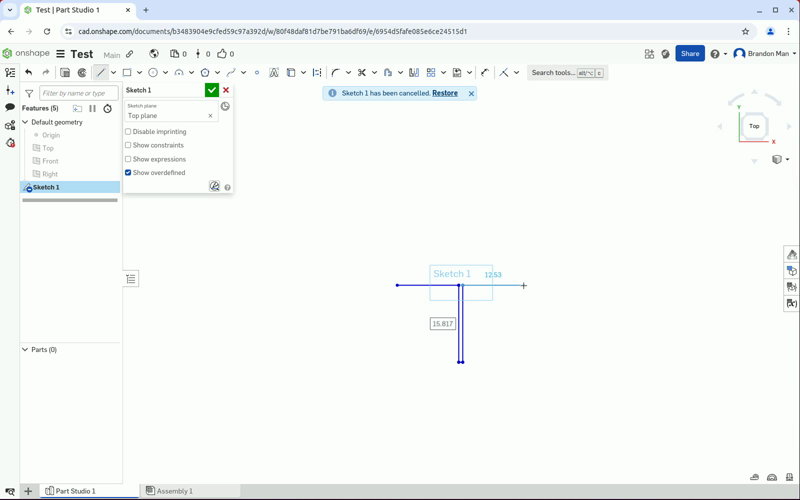
click(523, 285)
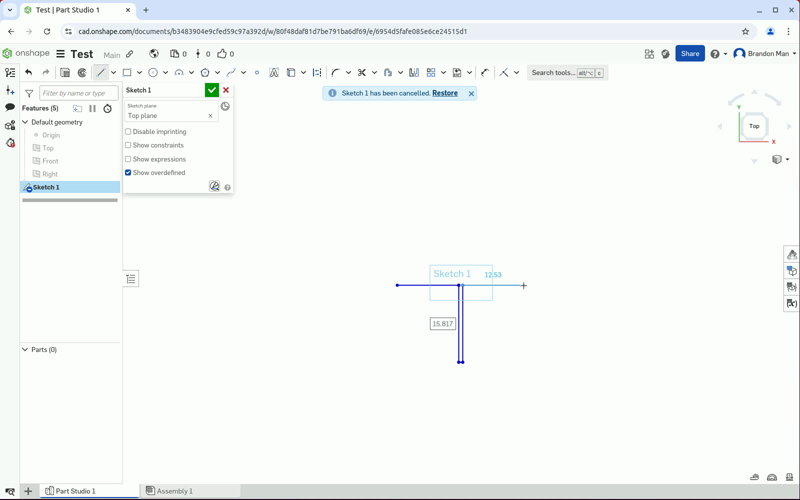
key_up(shift)
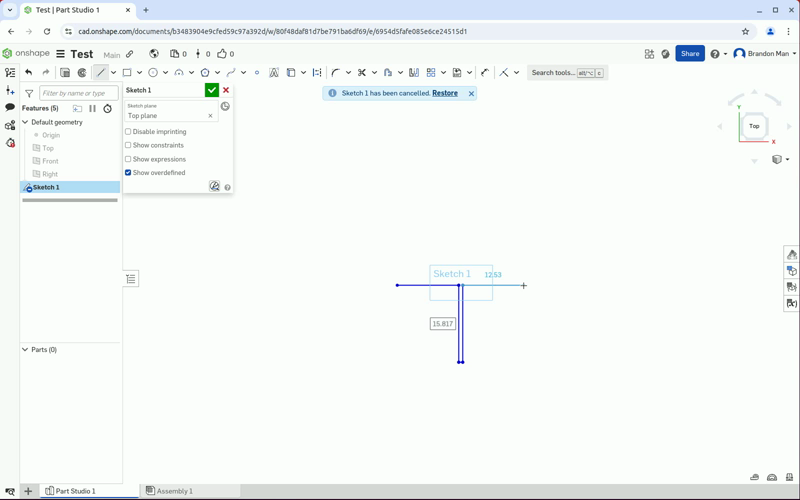
key_down(shift)
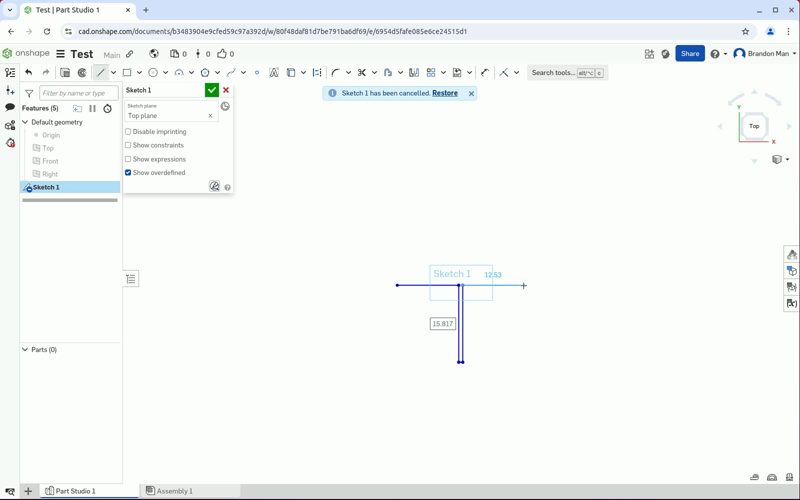
mouse_move(553, 285)
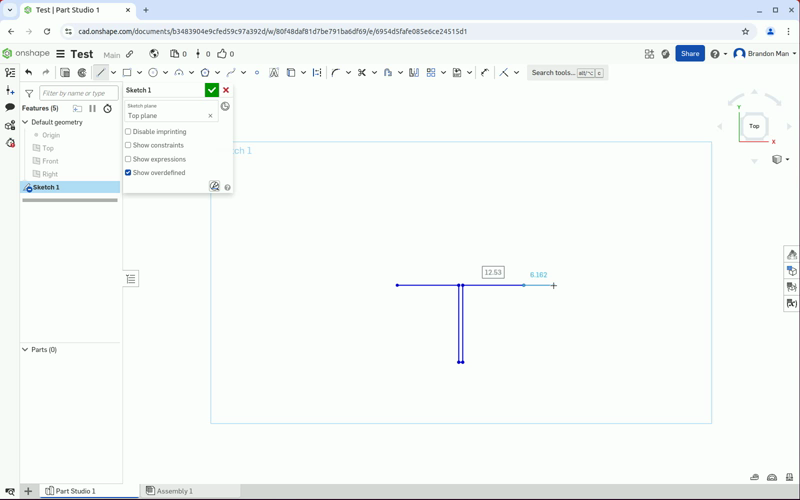
mouse_move(523, 281)
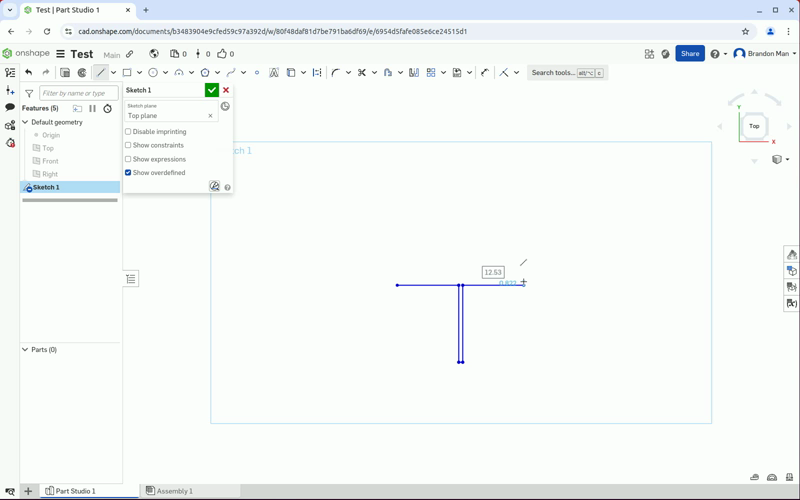
scroll(6)
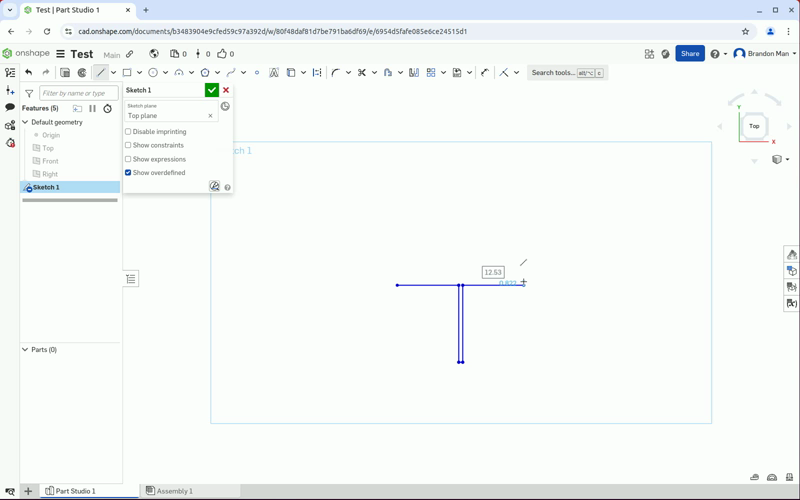
scroll(6)
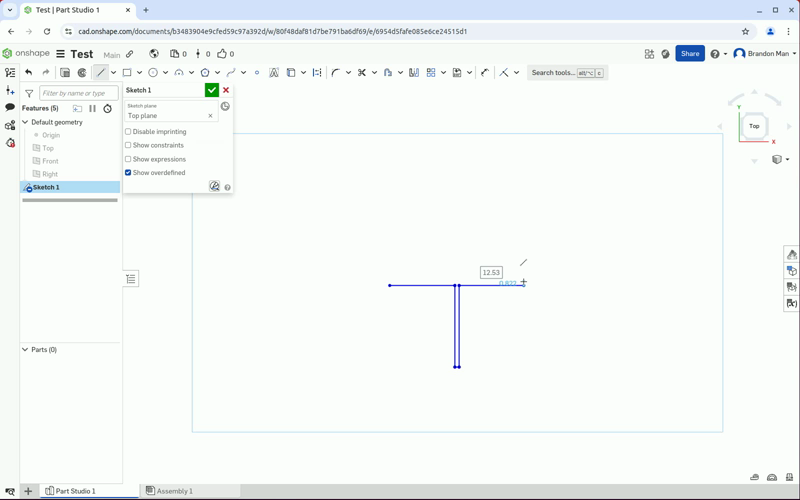
scroll(6)
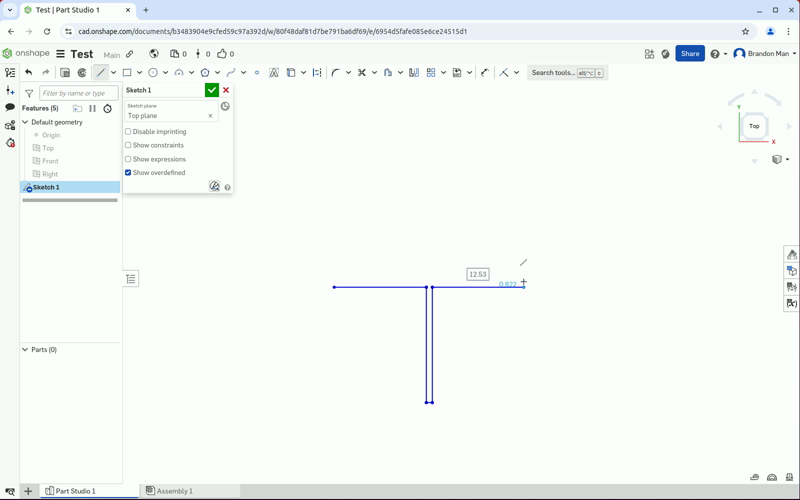
scroll(6)
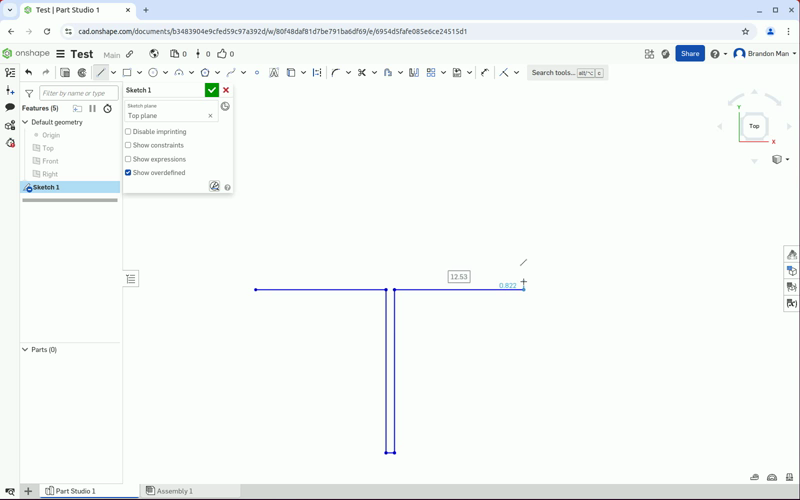
scroll(6)
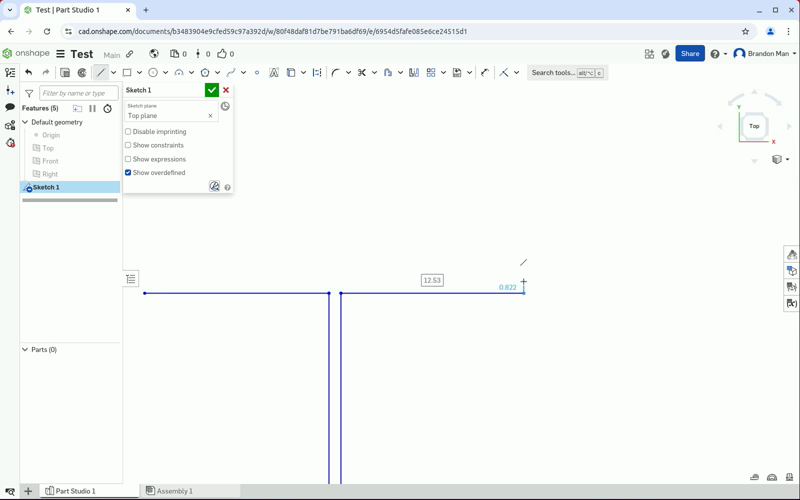
scroll(6)
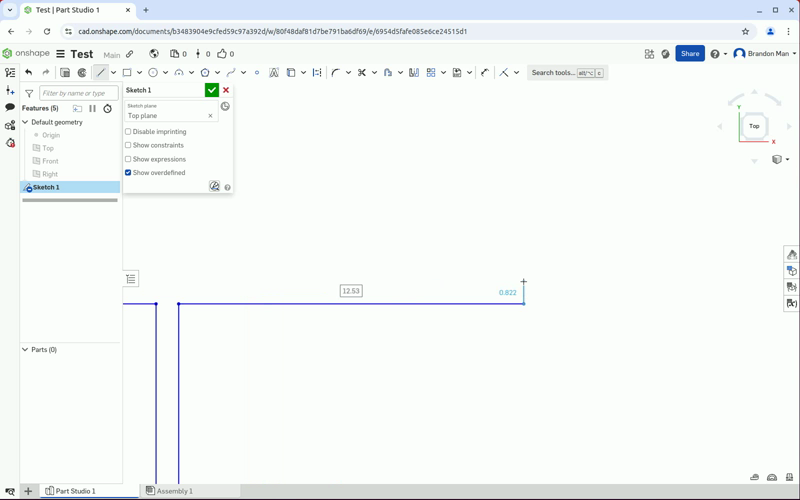
scroll(6)
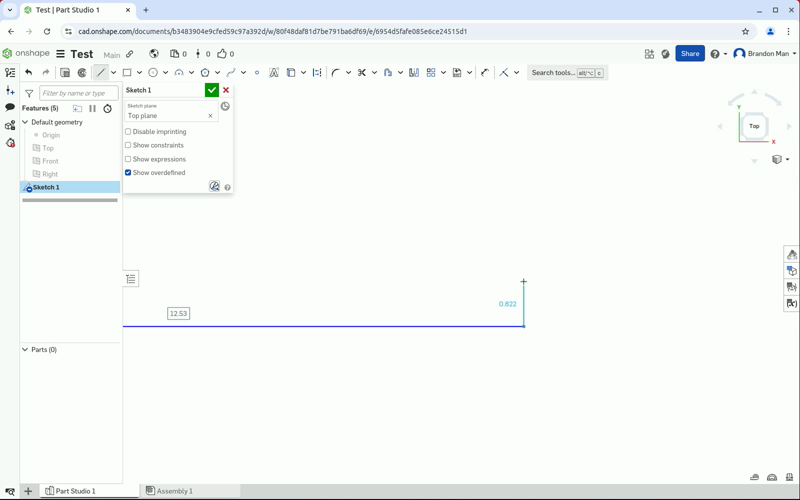
click(523, 281)
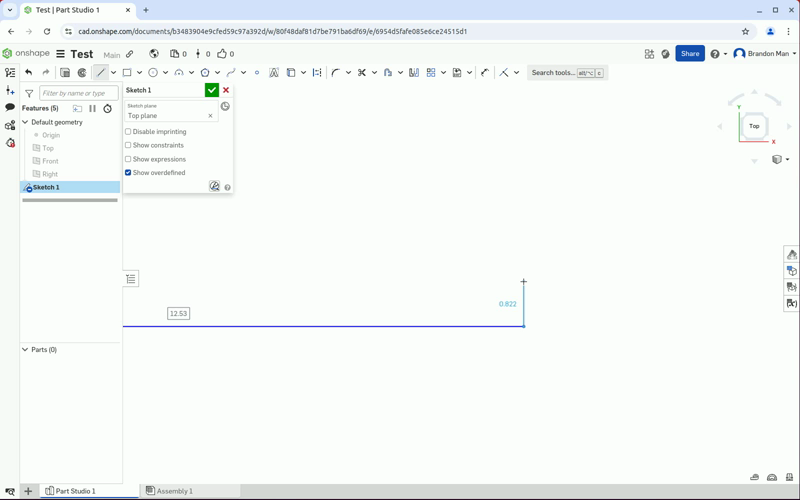
scroll(-6)
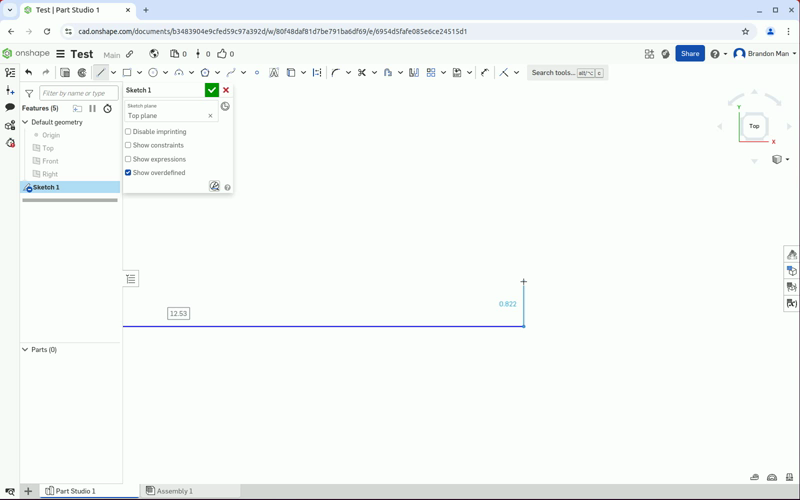
scroll(-6)
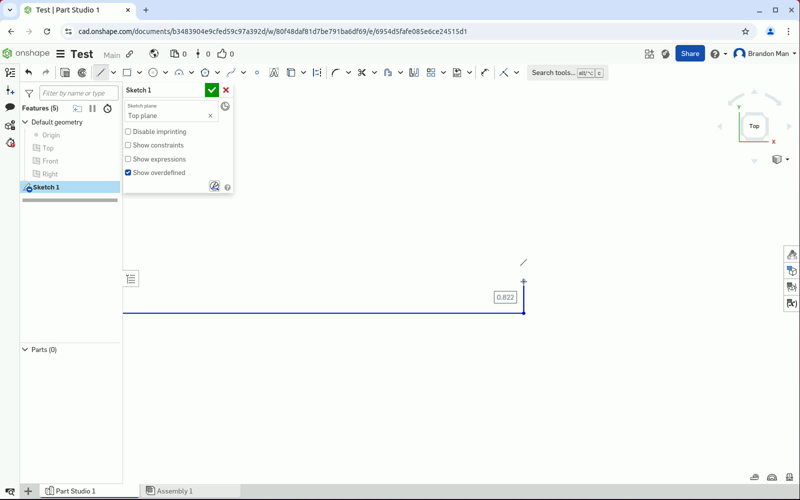
scroll(-6)
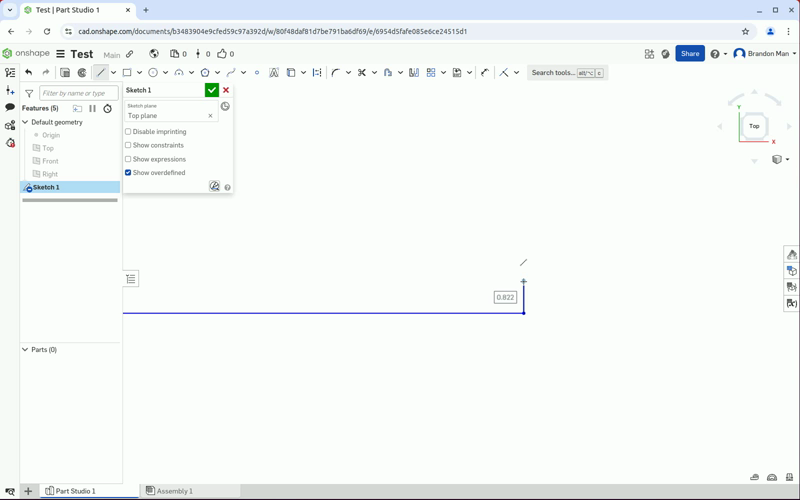
scroll(-6)
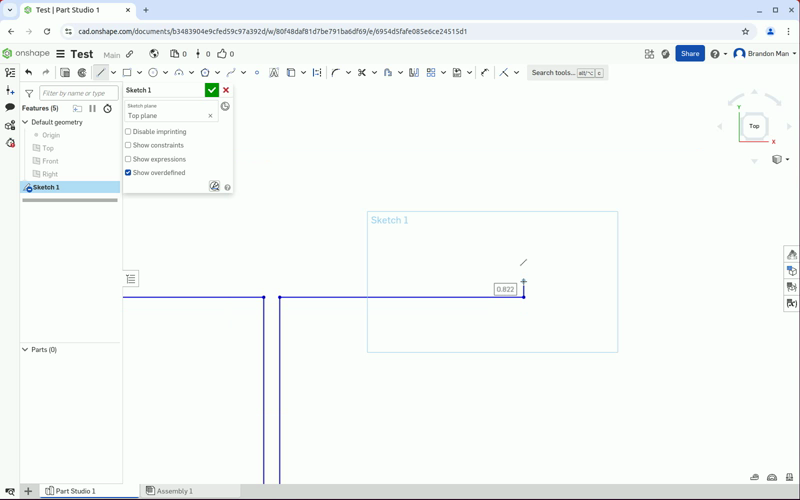
scroll(-6)
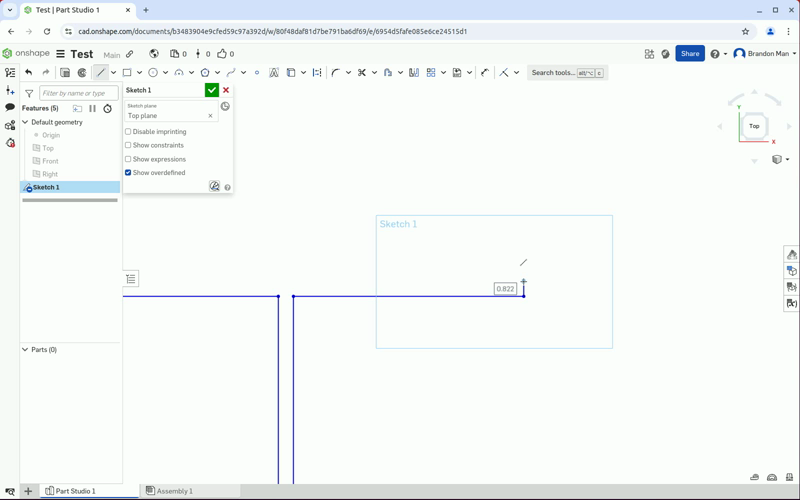
scroll(-6)
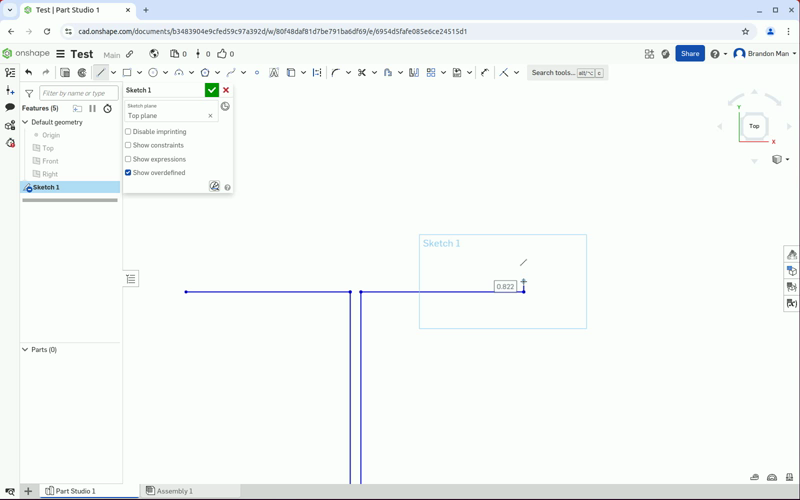
scroll(-6)
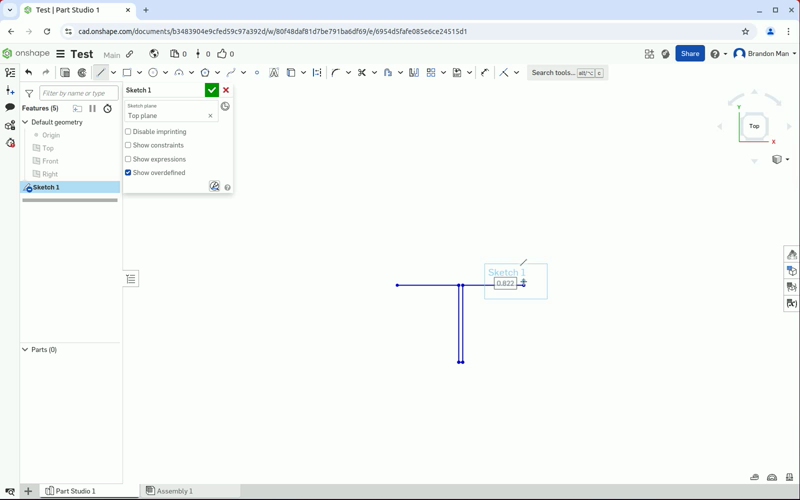
key_up(shift)
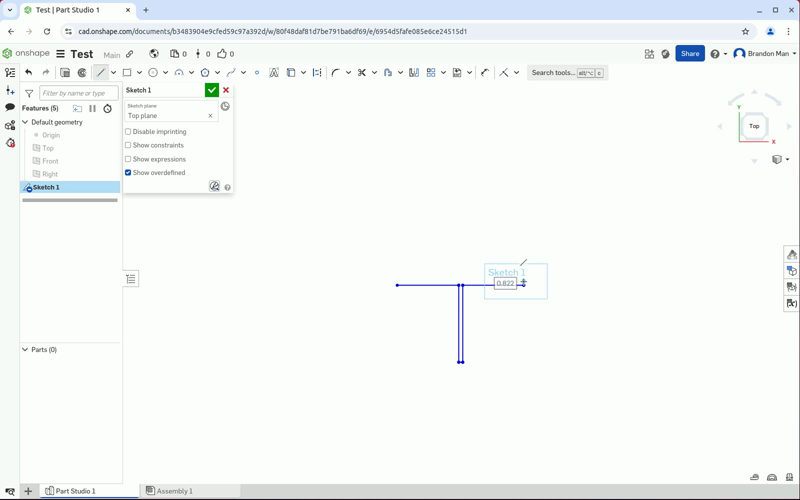
key_down(shift)
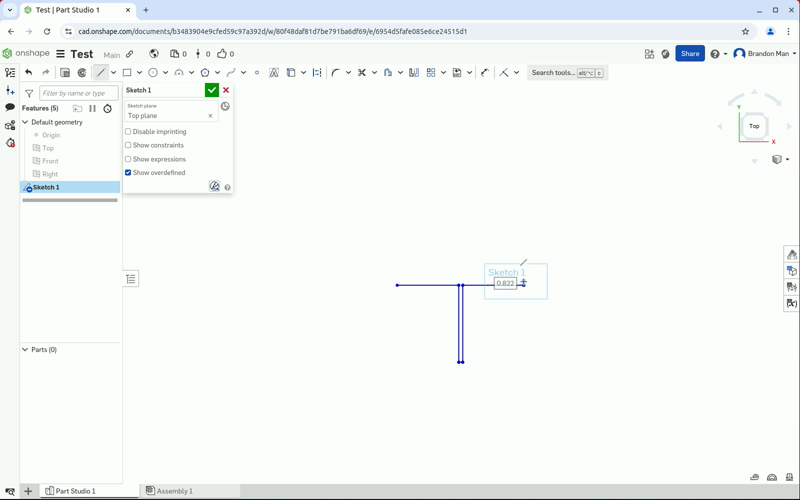
mouse_move(462, 281)
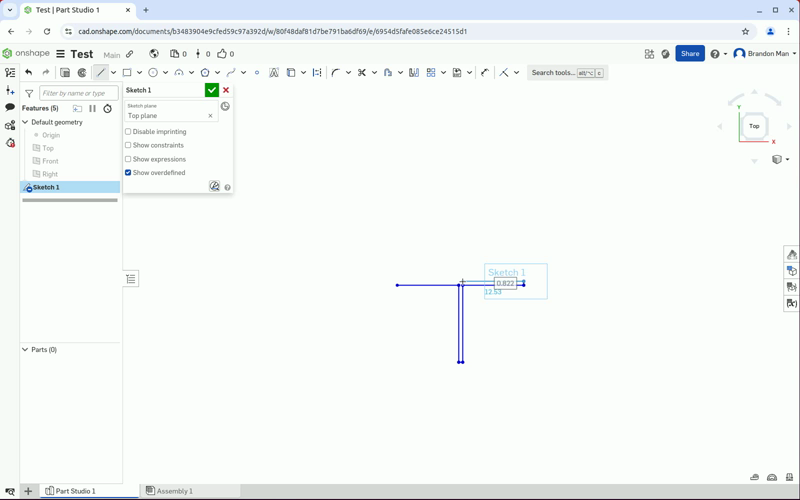
scroll(6)
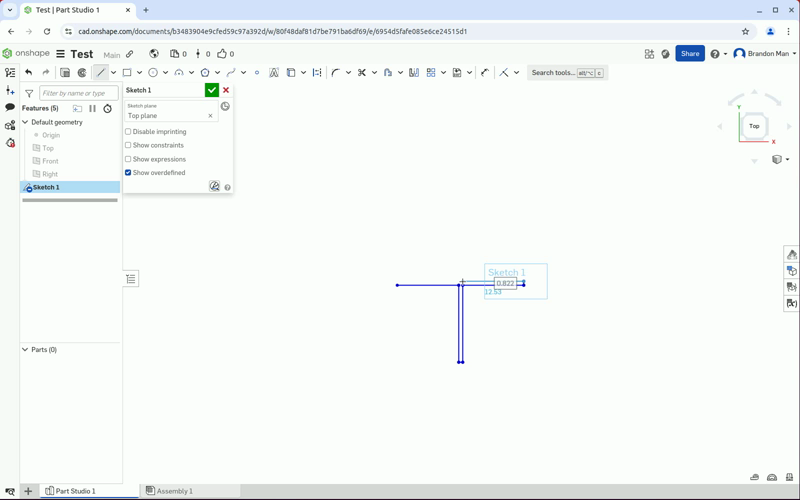
scroll(6)
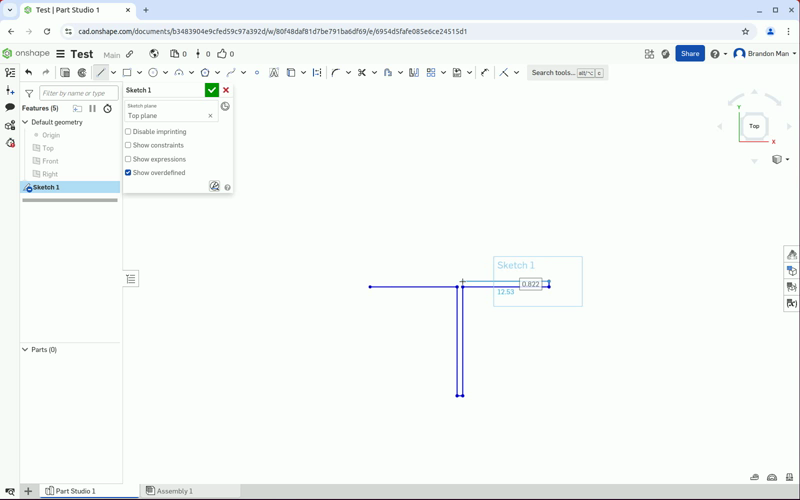
scroll(6)
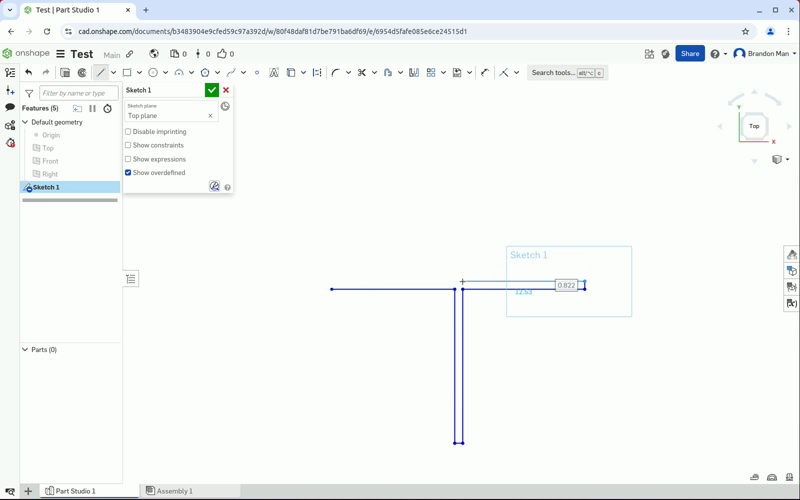
scroll(6)
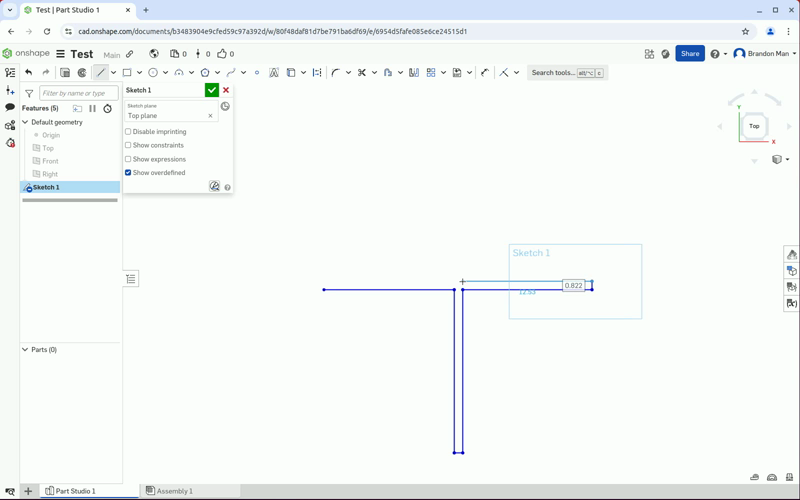
scroll(6)
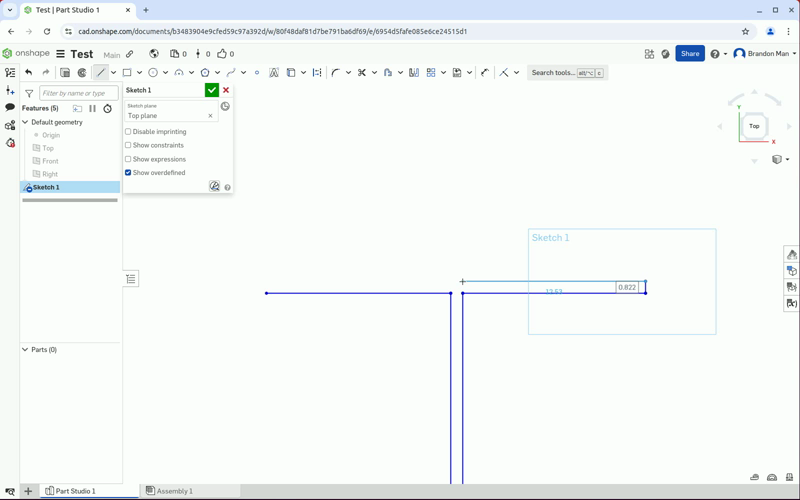
scroll(6)
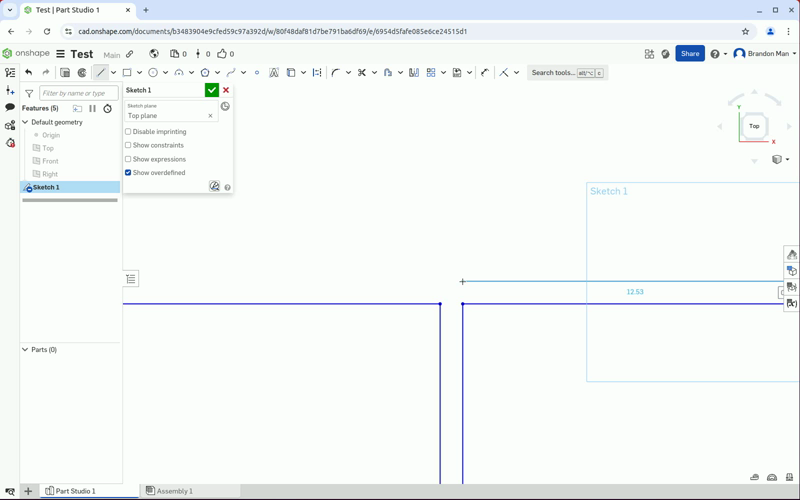
scroll(6)
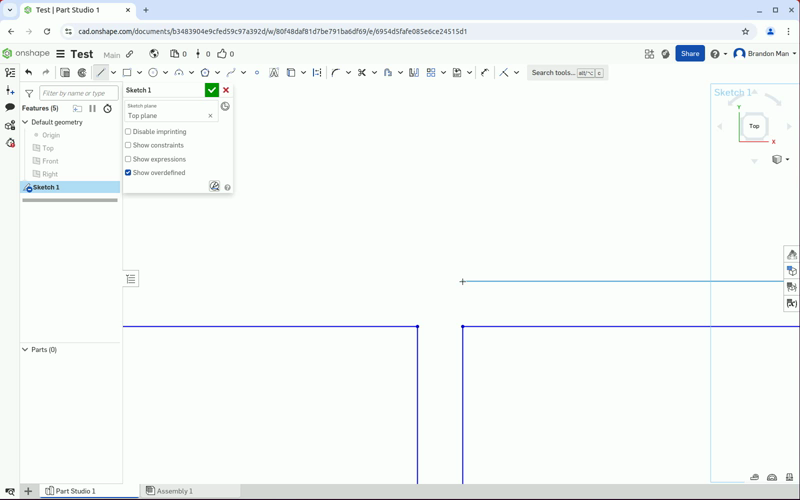
click(462, 281)
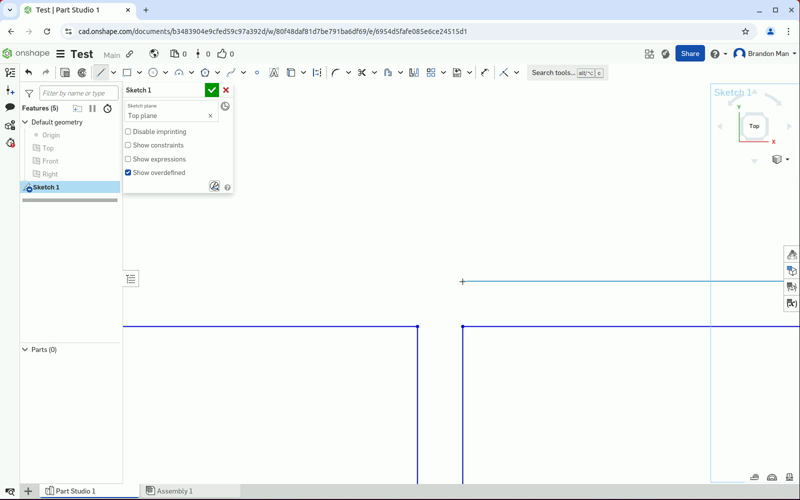
scroll(-6)
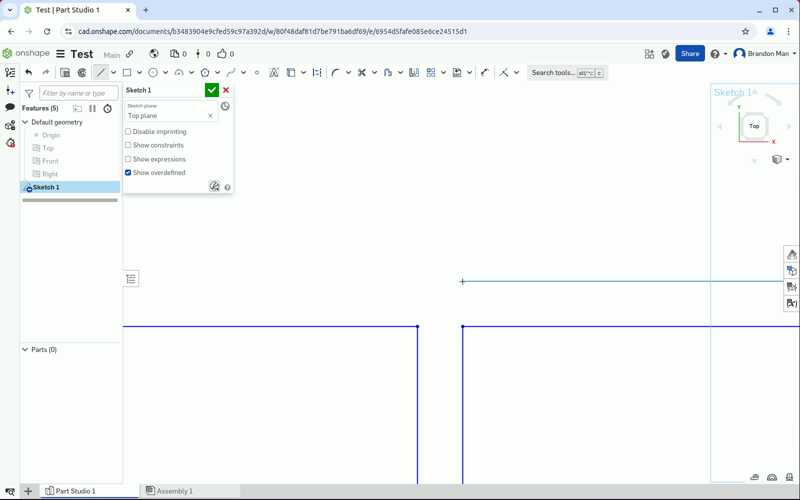
scroll(-6)
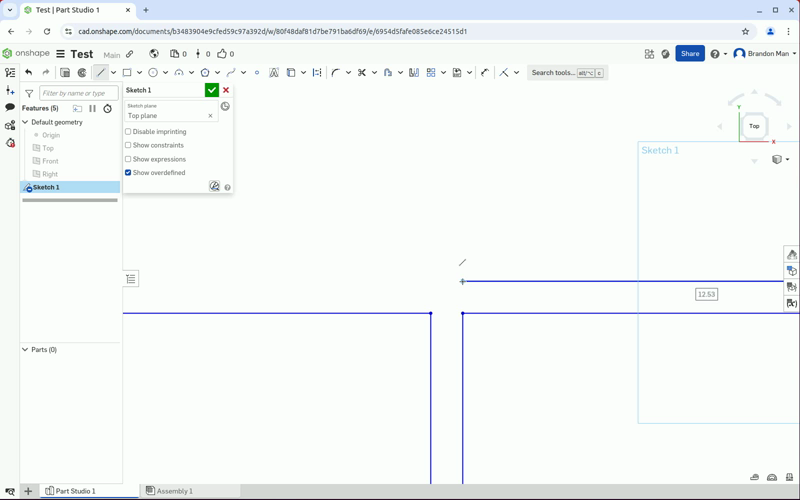
scroll(-6)
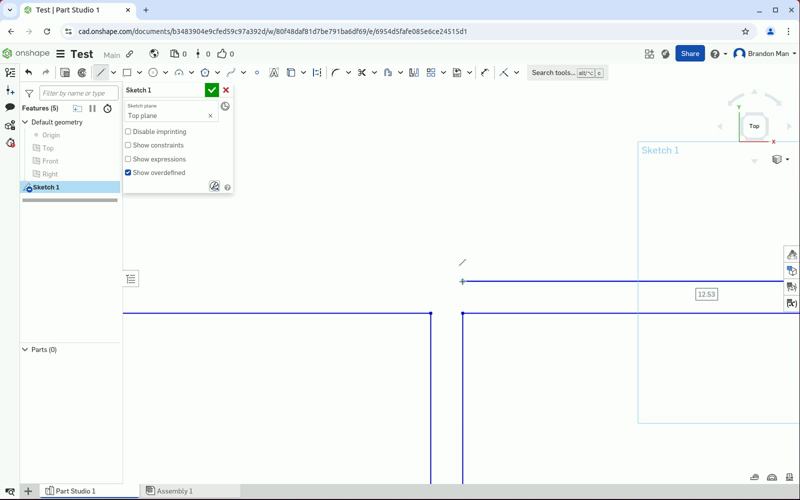
scroll(-6)
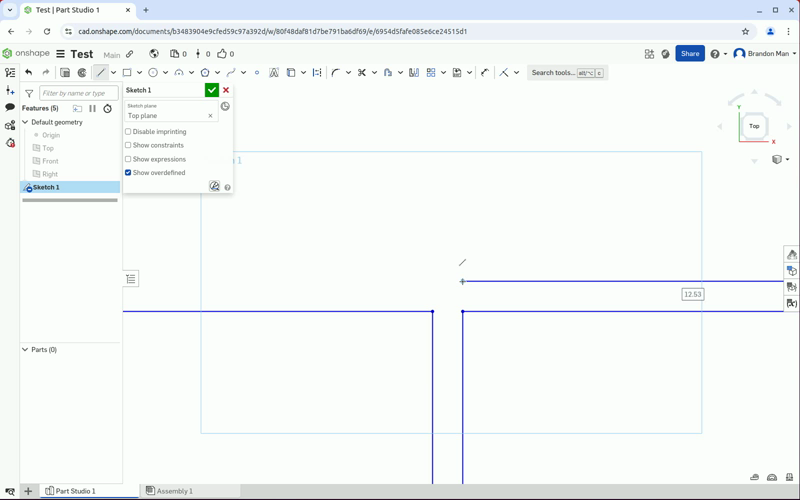
scroll(-6)
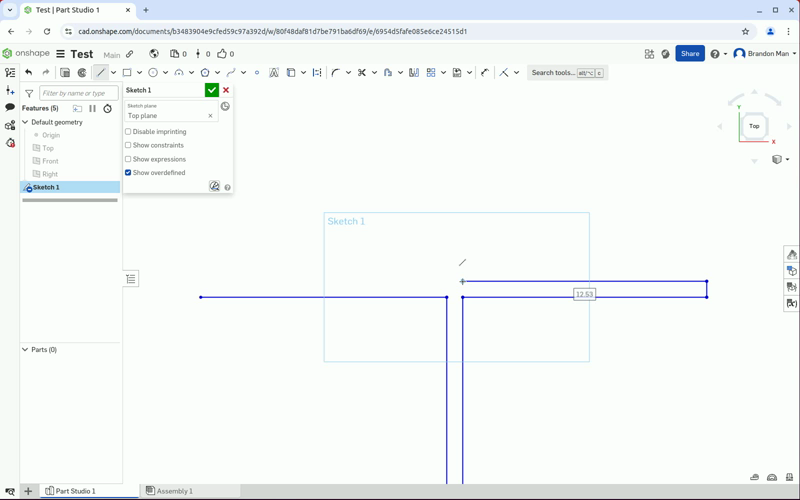
scroll(-6)
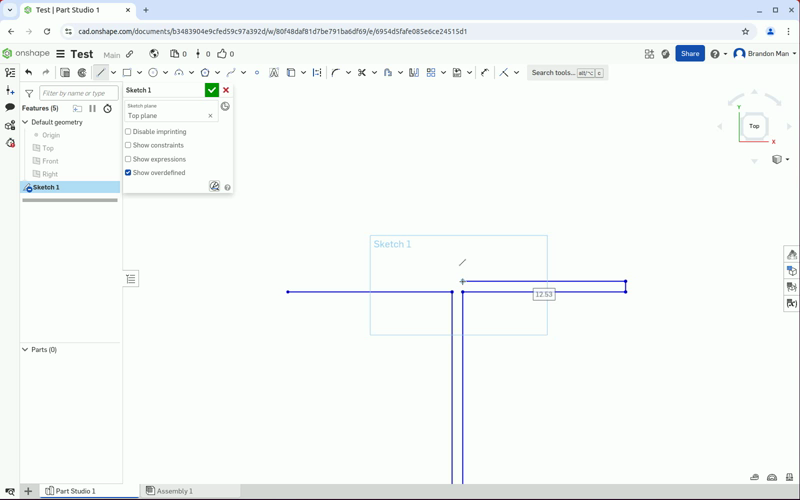
scroll(-6)
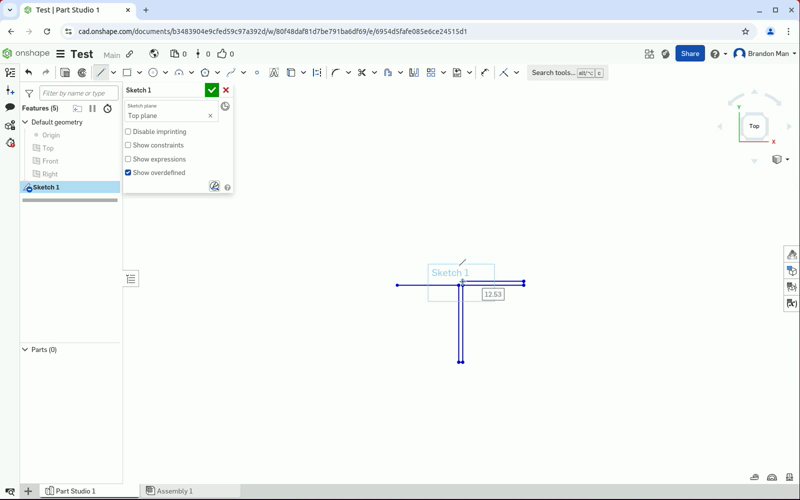
key_up(shift)
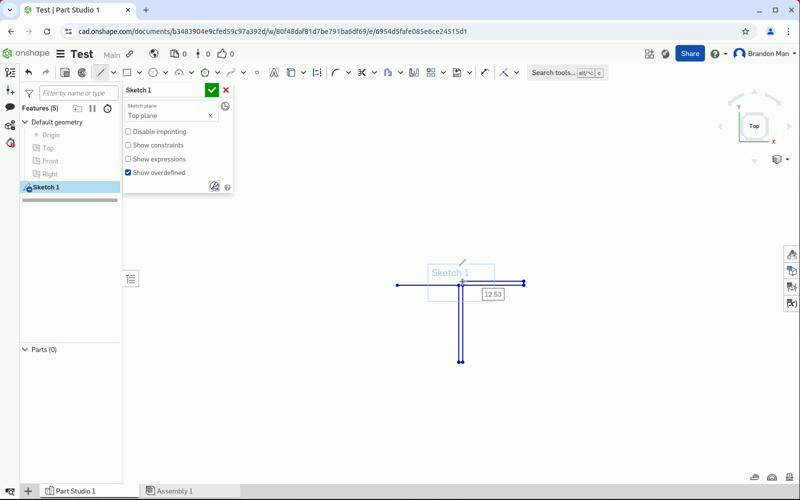
key_down(shift)
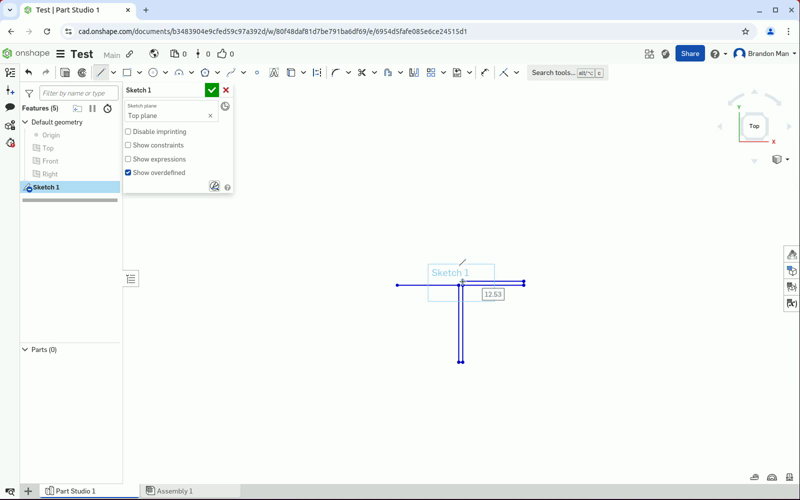
mouse_move(462, 204)
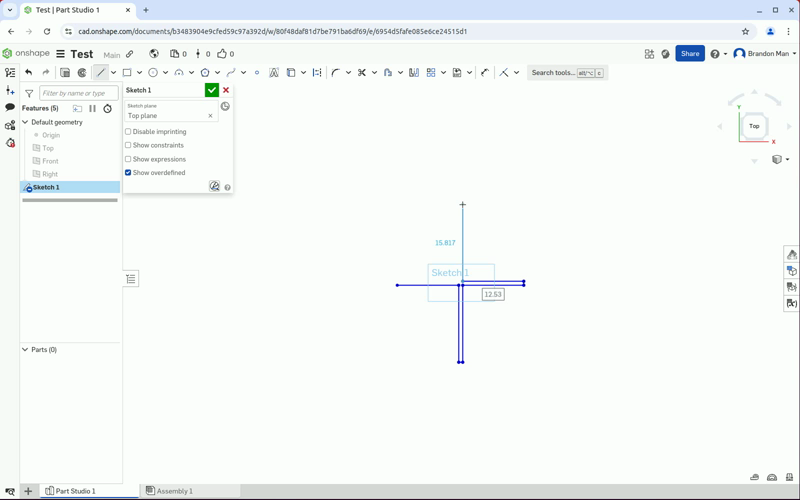
click(462, 204)
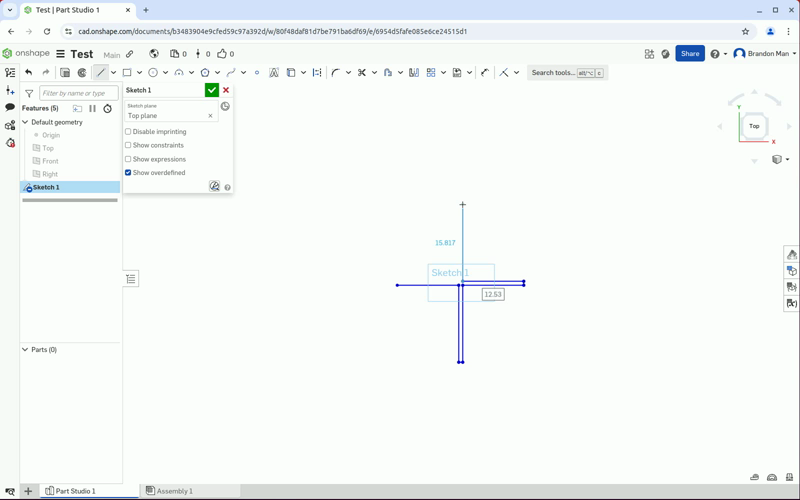
key_up(shift)
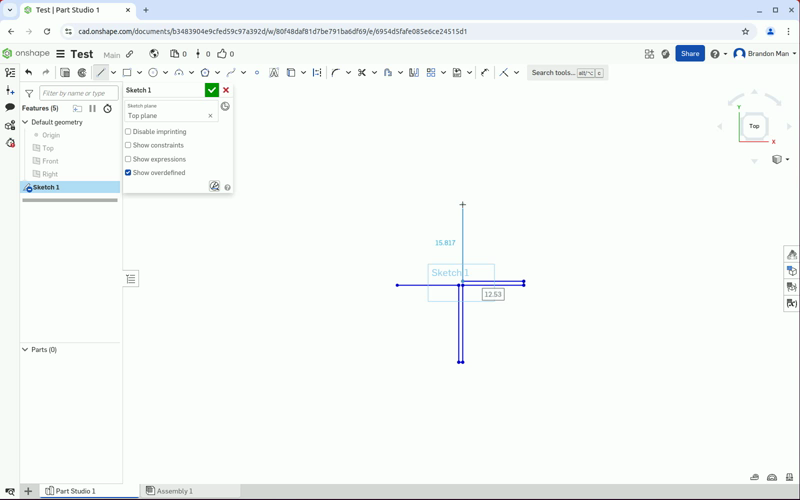
key_down(shift)
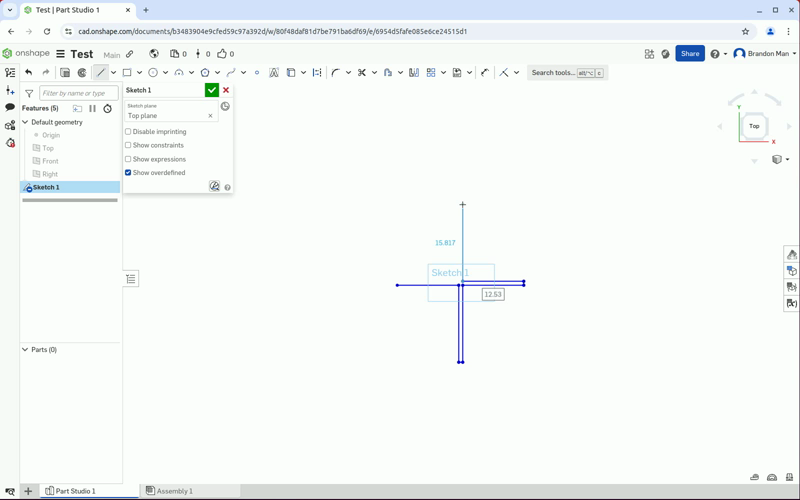
mouse_move(492, 204)
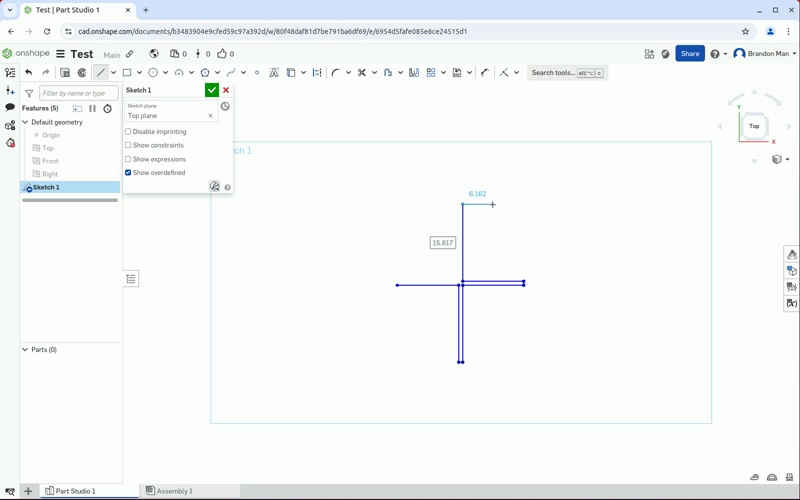
mouse_move(458, 204)
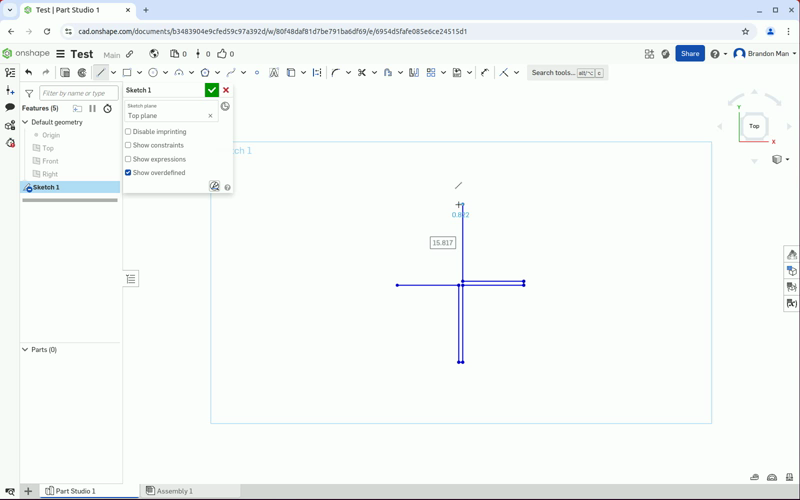
scroll(6)
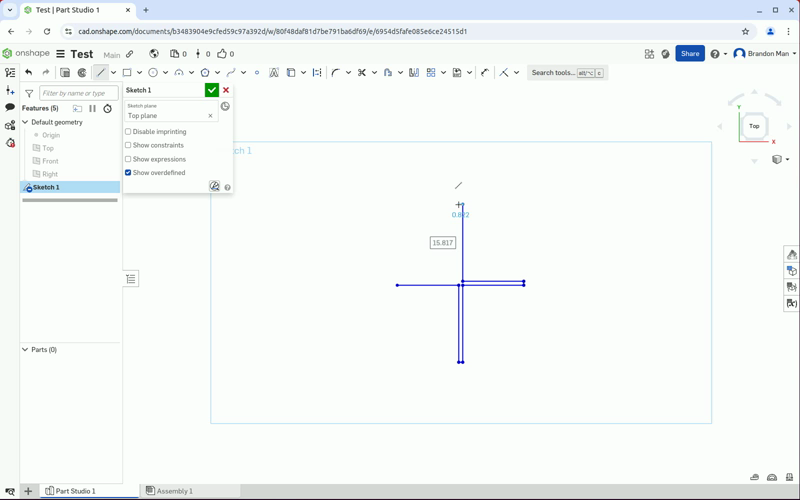
scroll(6)
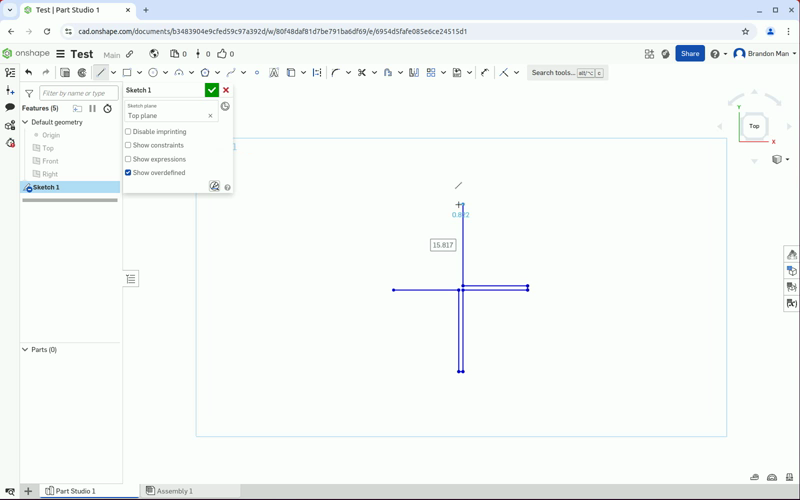
scroll(6)
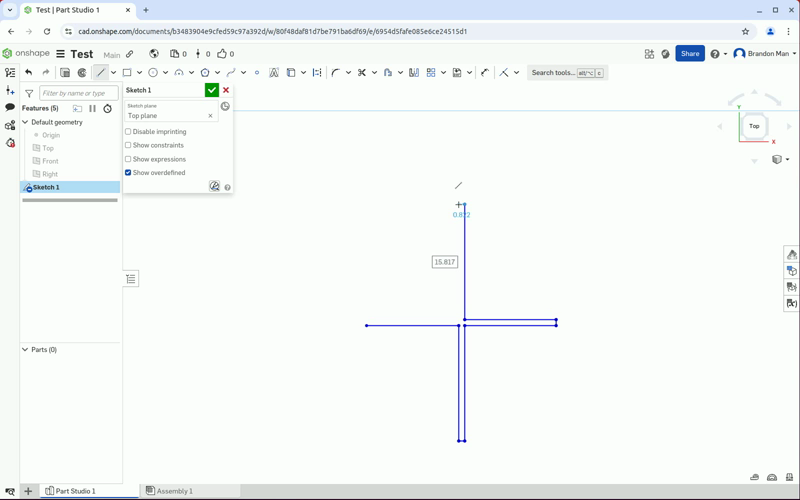
scroll(6)
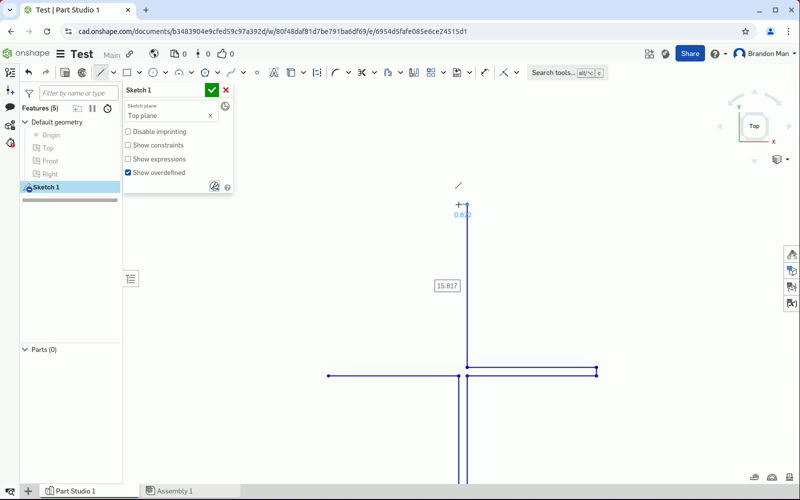
scroll(6)
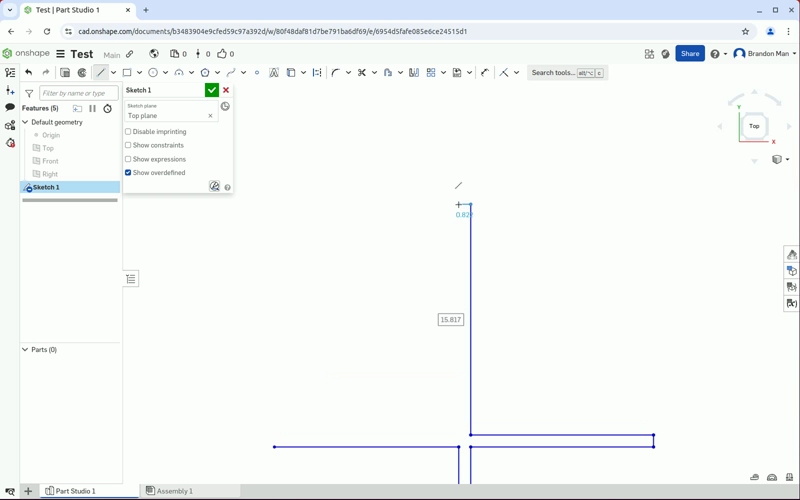
scroll(6)
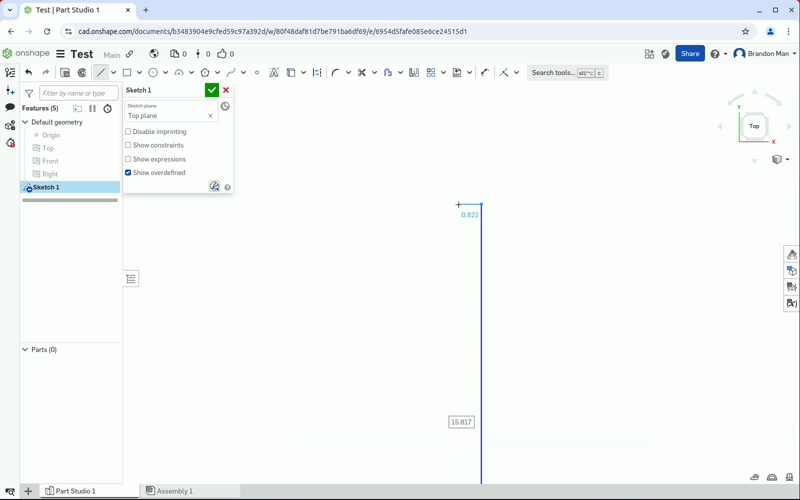
scroll(6)
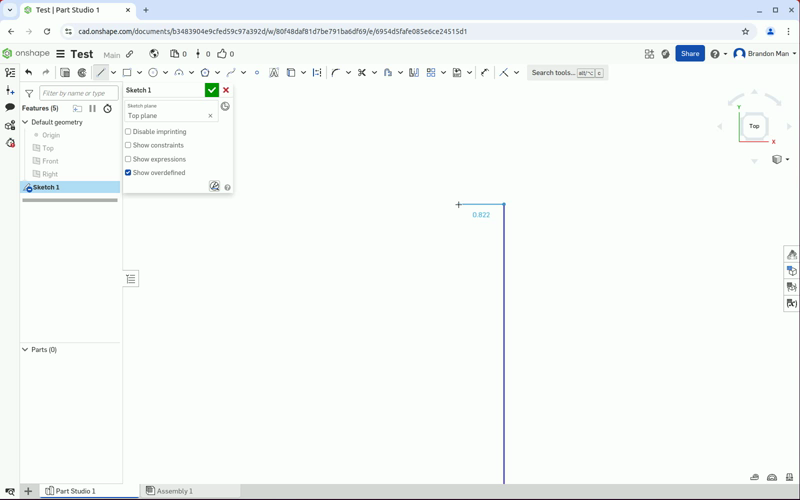
click(458, 204)
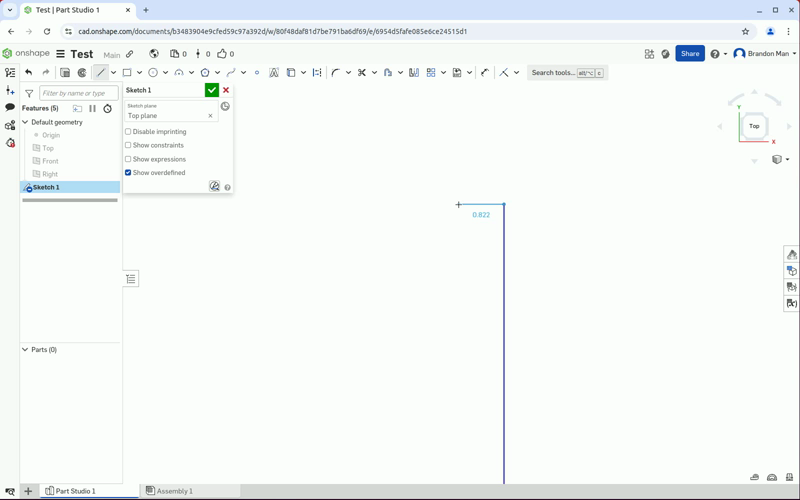
scroll(-6)
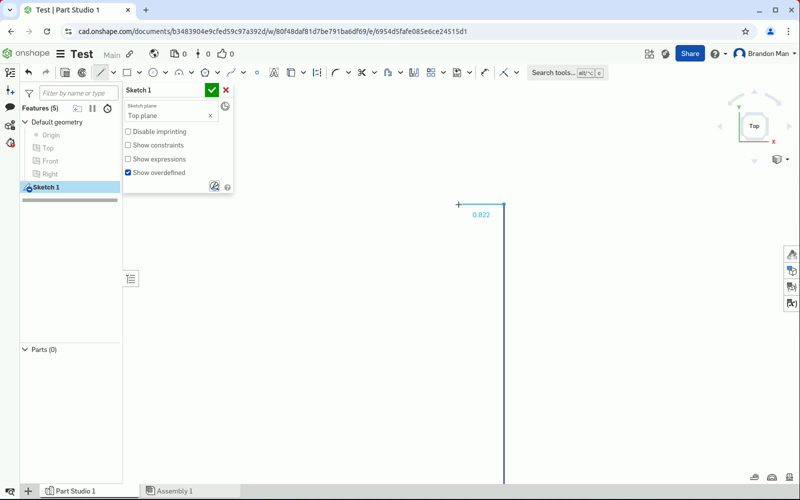
scroll(-6)
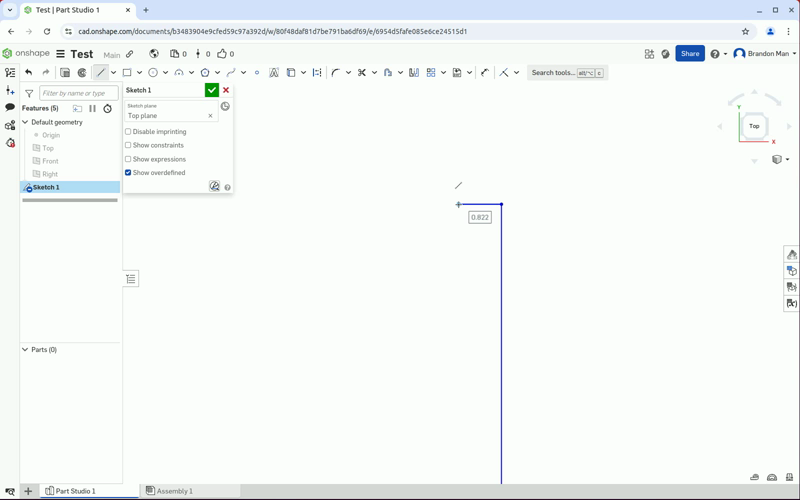
scroll(-6)
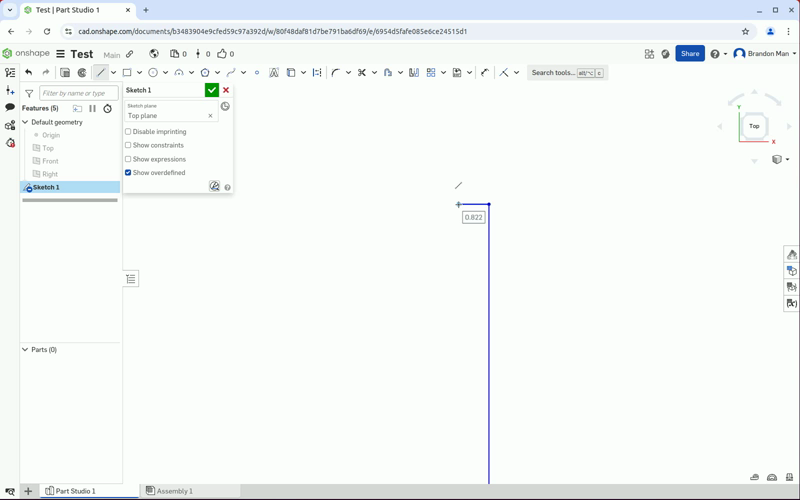
scroll(-6)
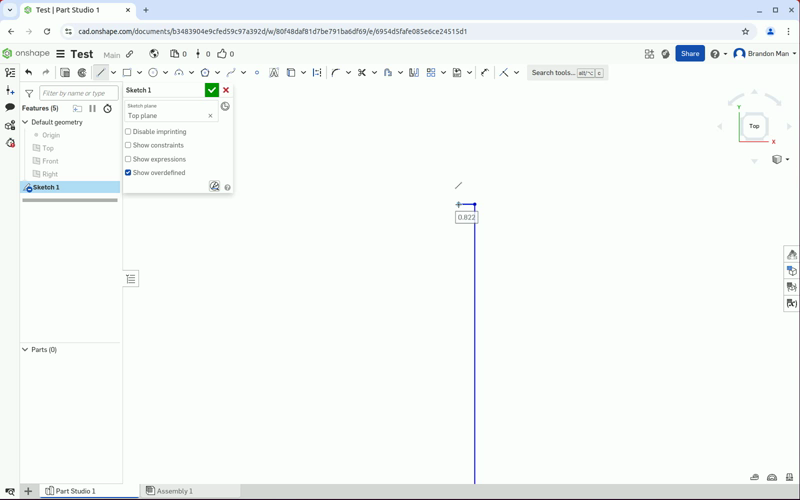
scroll(-6)
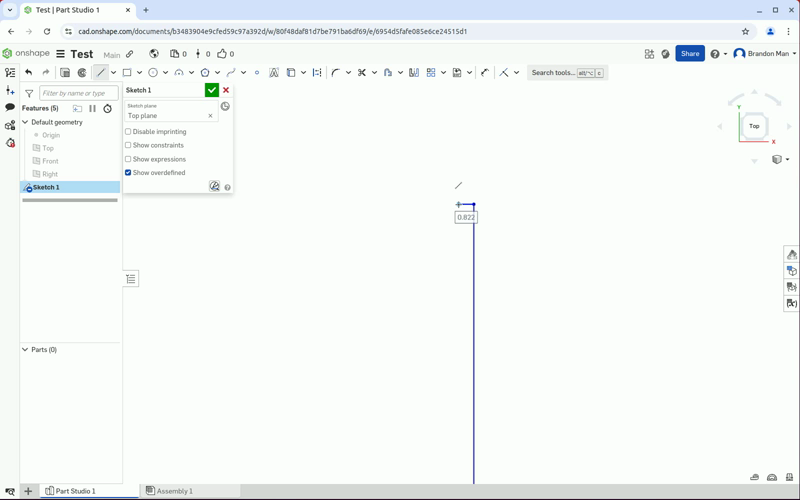
scroll(-6)
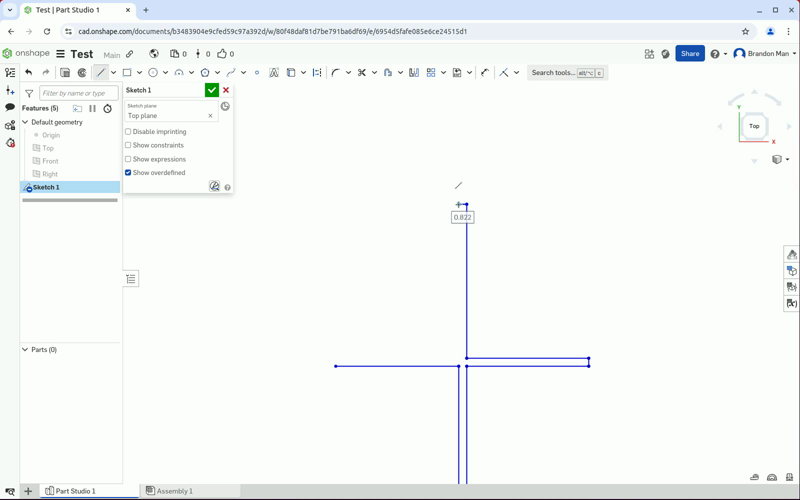
scroll(-6)
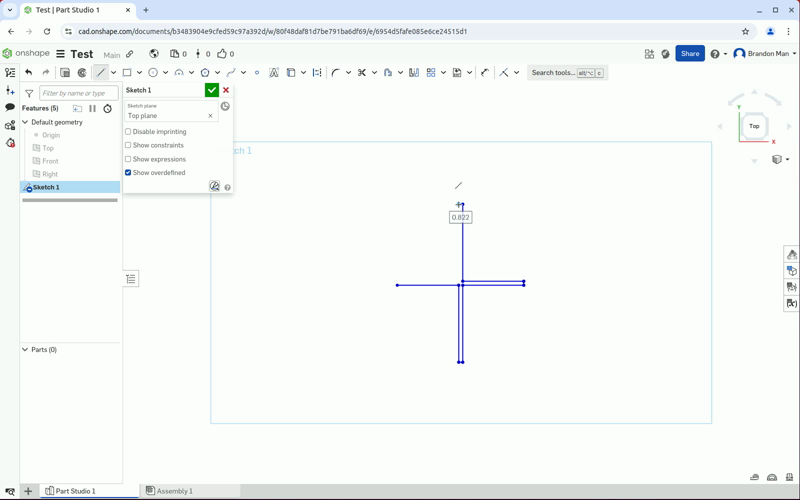
key_up(shift)
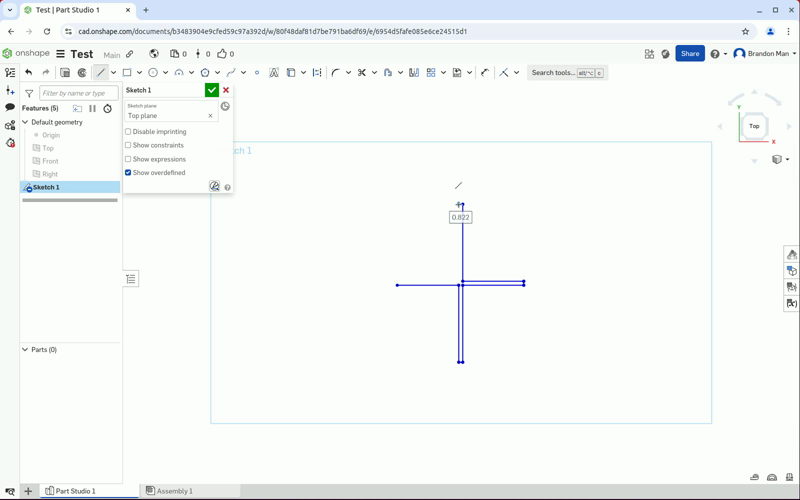
key_down(shift)
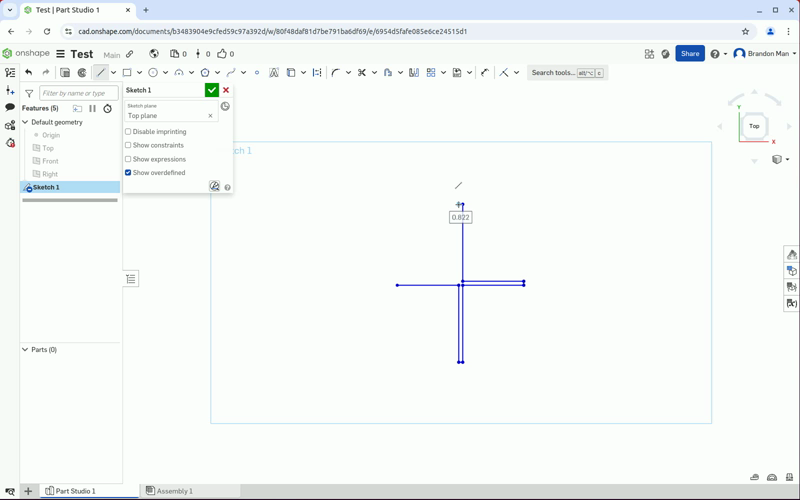
mouse_move(458, 281)
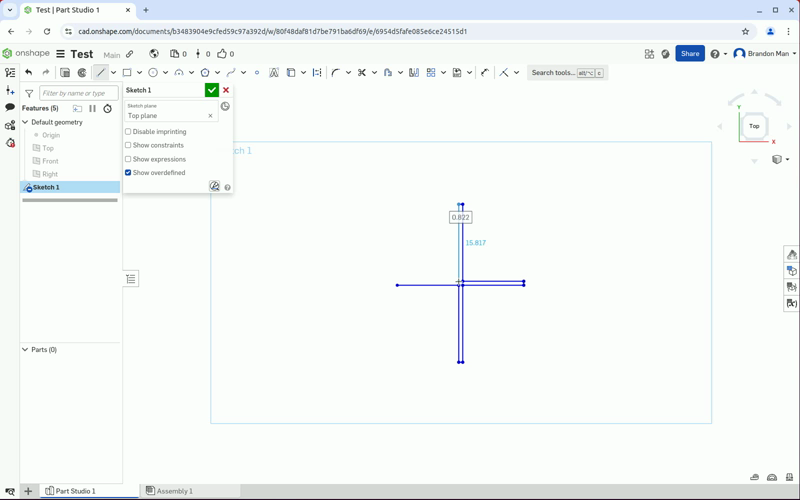
scroll(6)
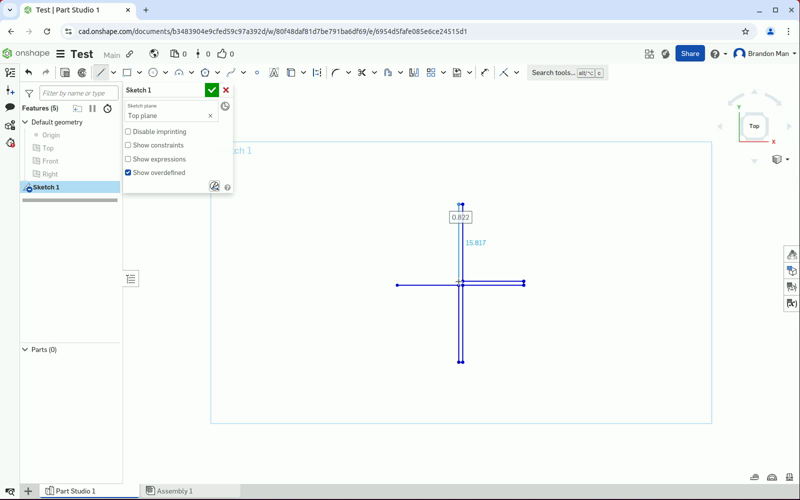
scroll(6)
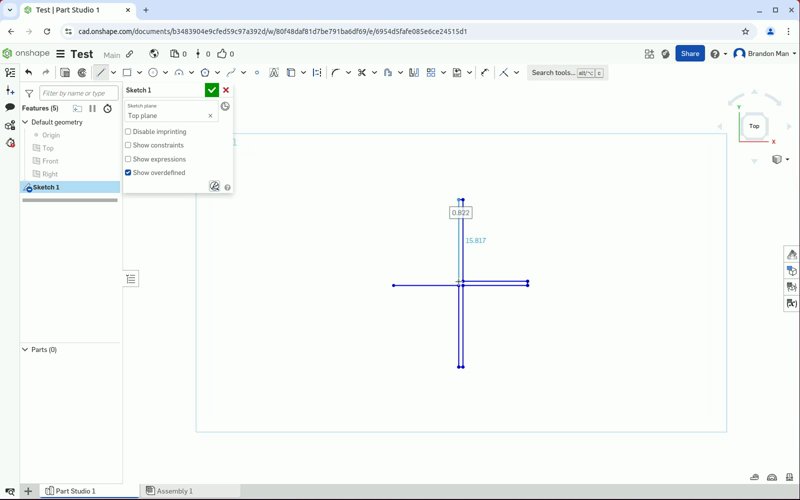
scroll(6)
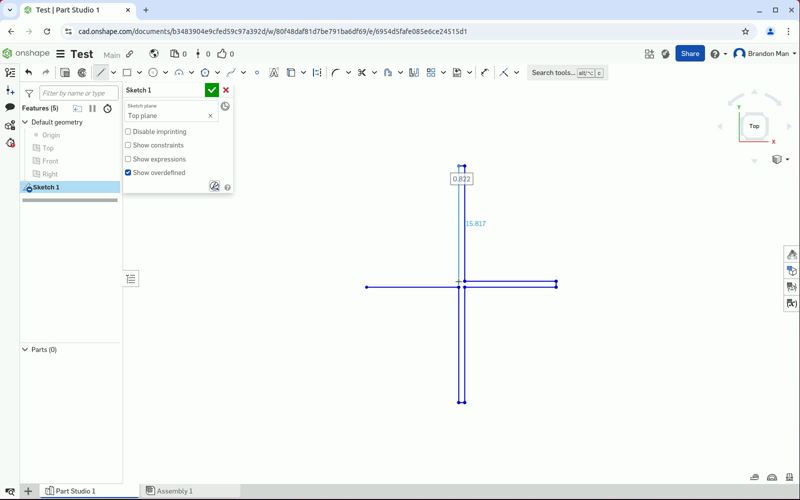
scroll(6)
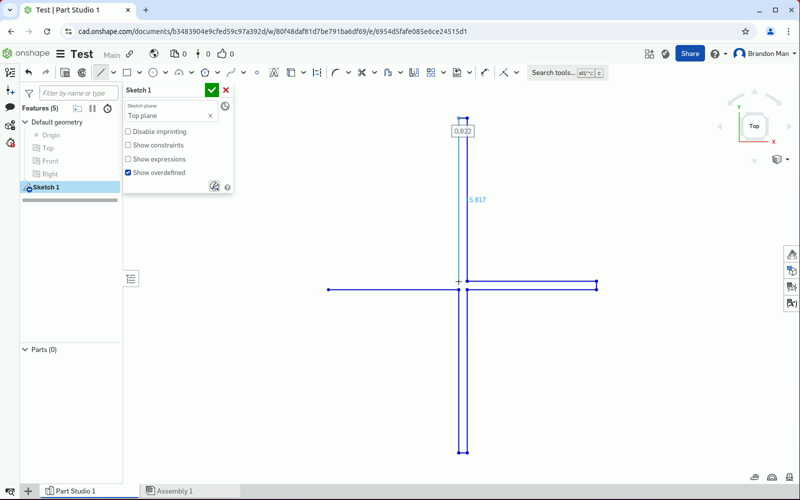
scroll(6)
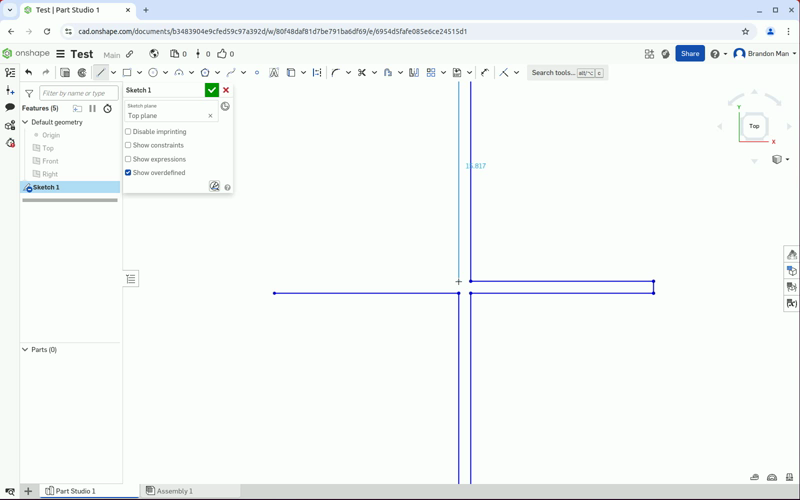
scroll(6)
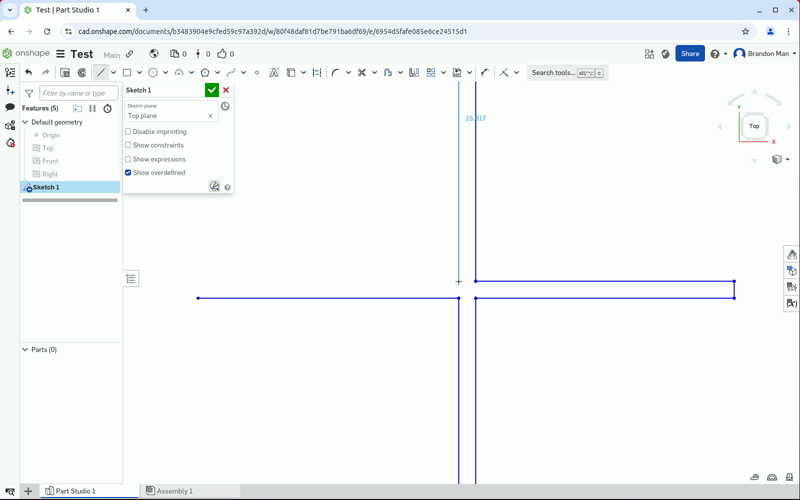
scroll(6)
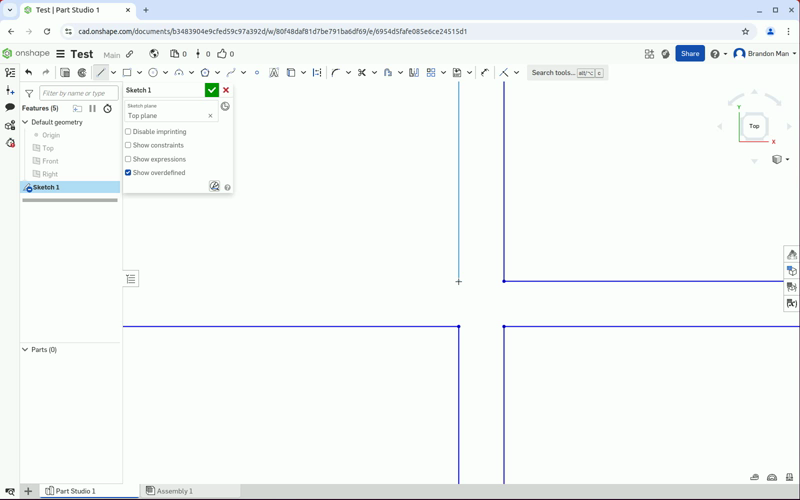
click(458, 281)
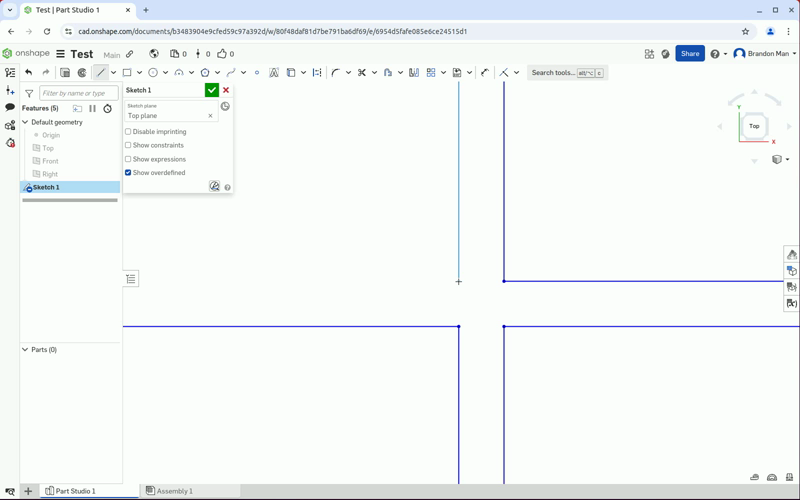
scroll(-6)
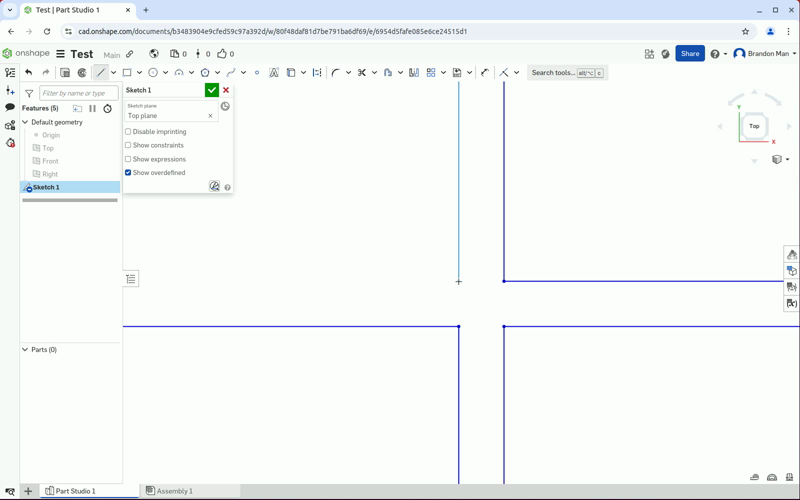
scroll(-6)
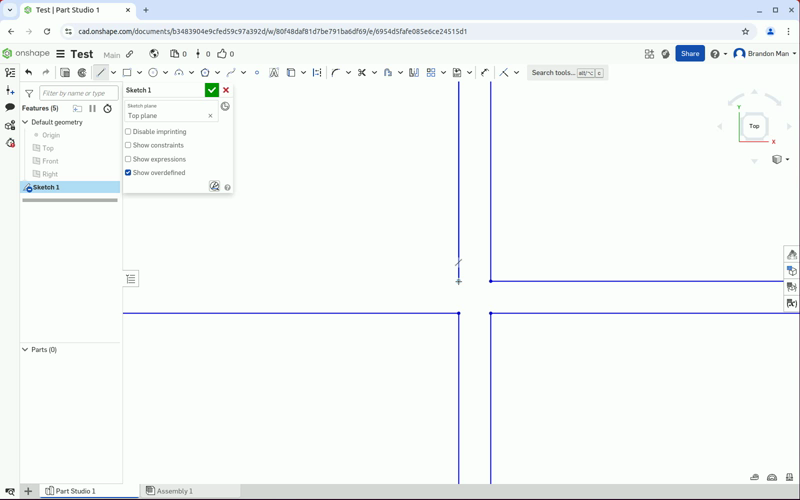
scroll(-6)
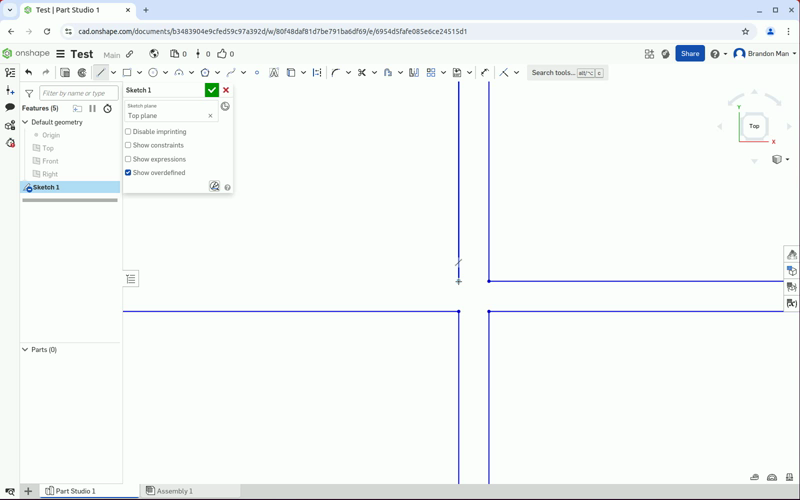
scroll(-6)
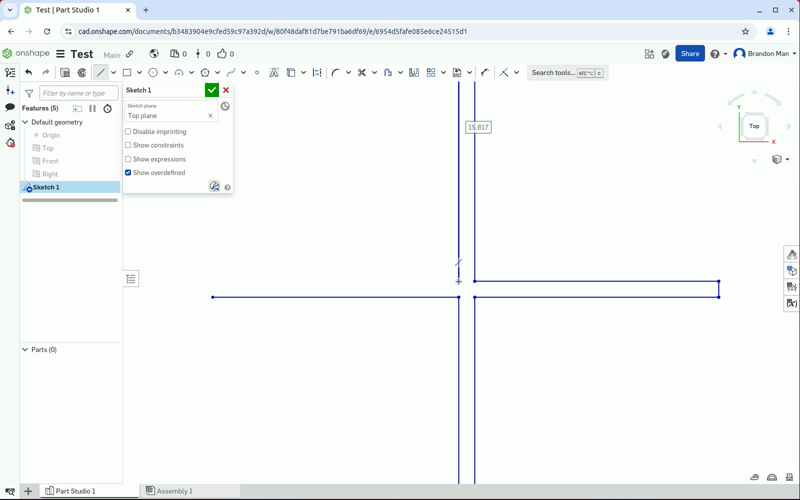
scroll(-6)
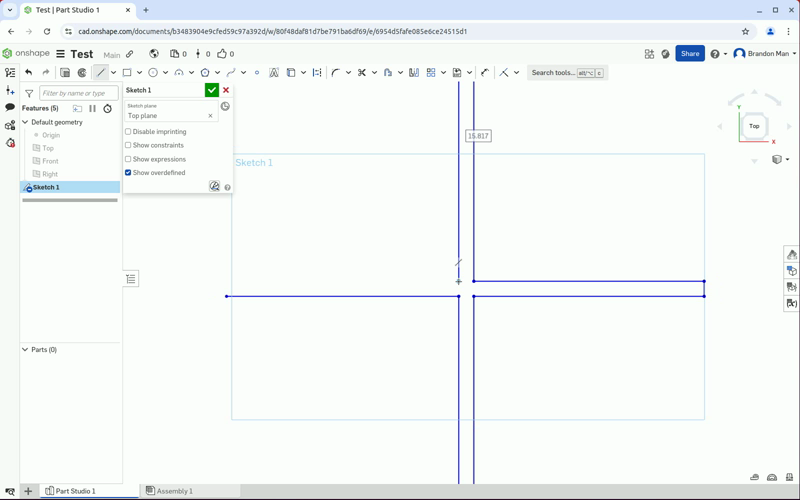
scroll(-6)
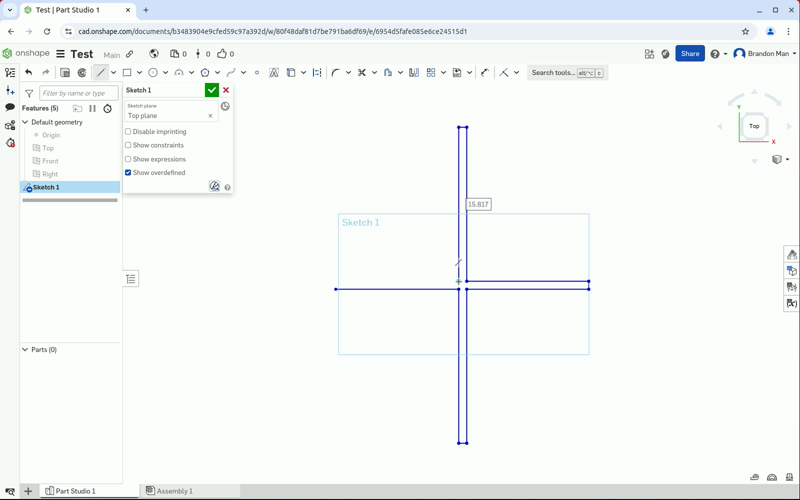
scroll(-6)
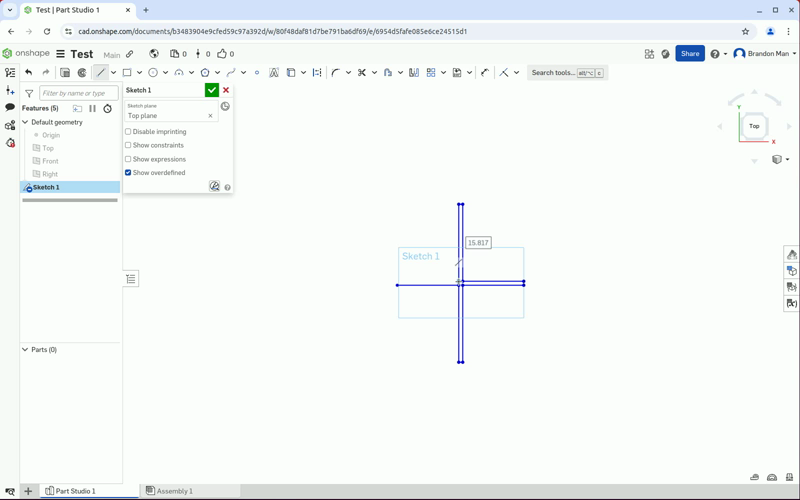
key_up(shift)
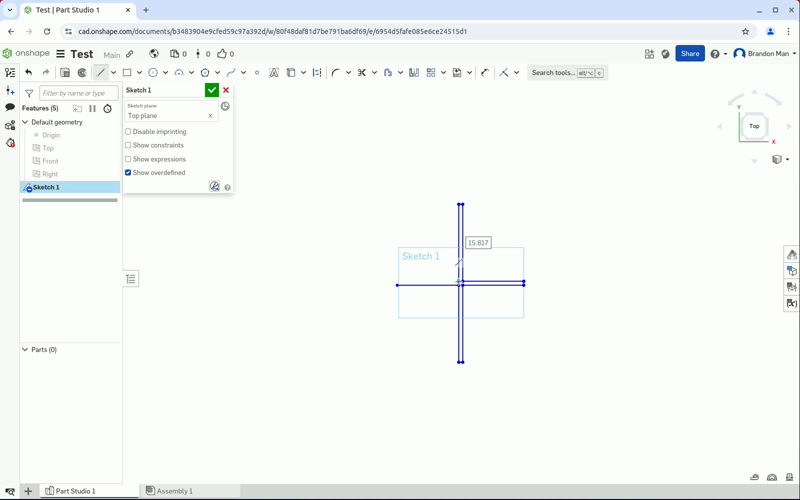
key_down(shift)
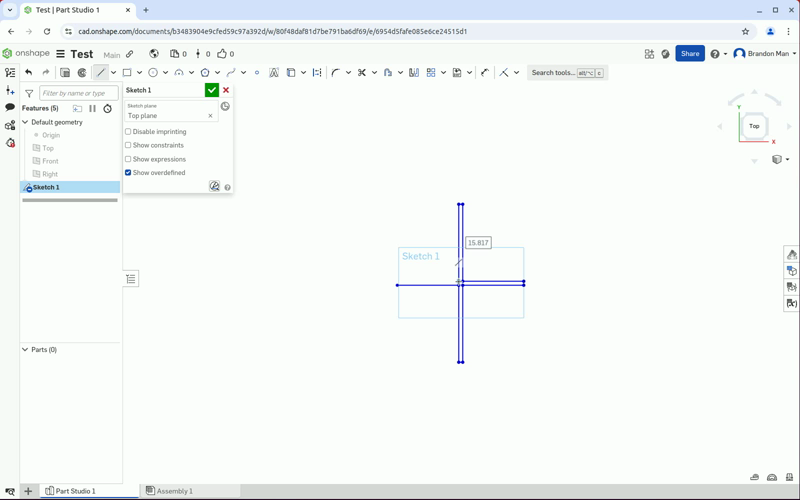
mouse_move(397, 281)
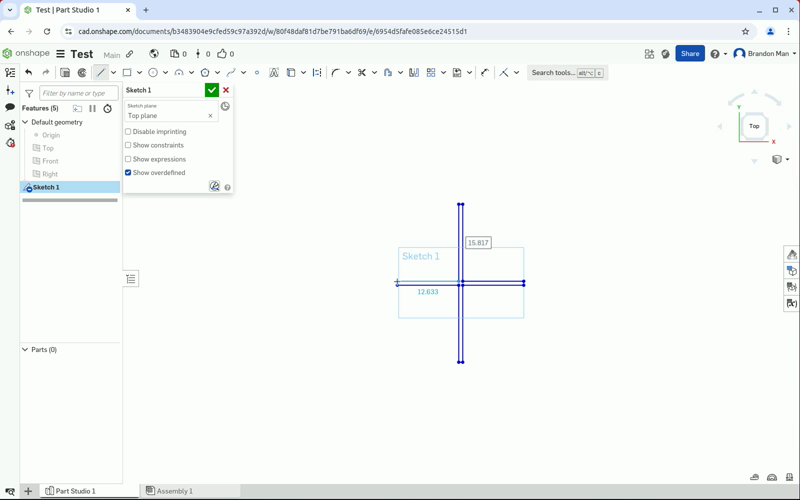
scroll(6)
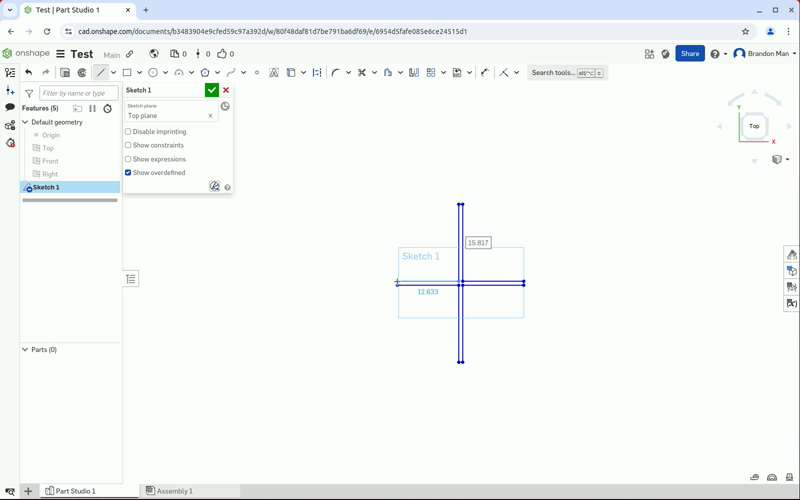
scroll(6)
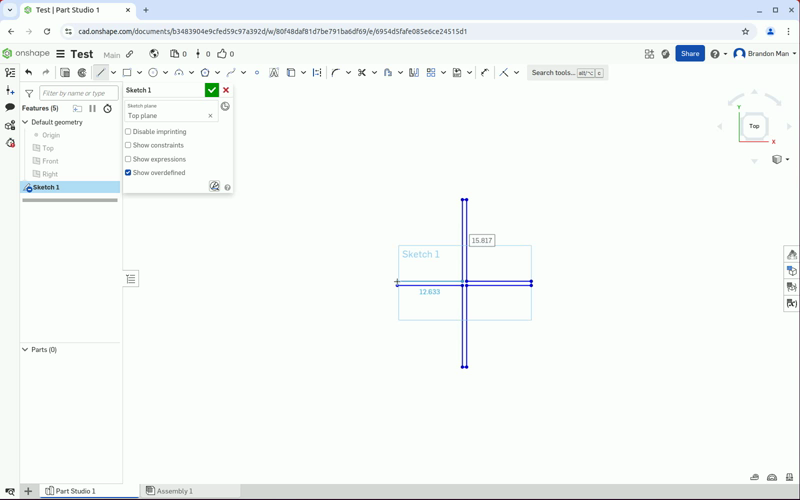
scroll(6)
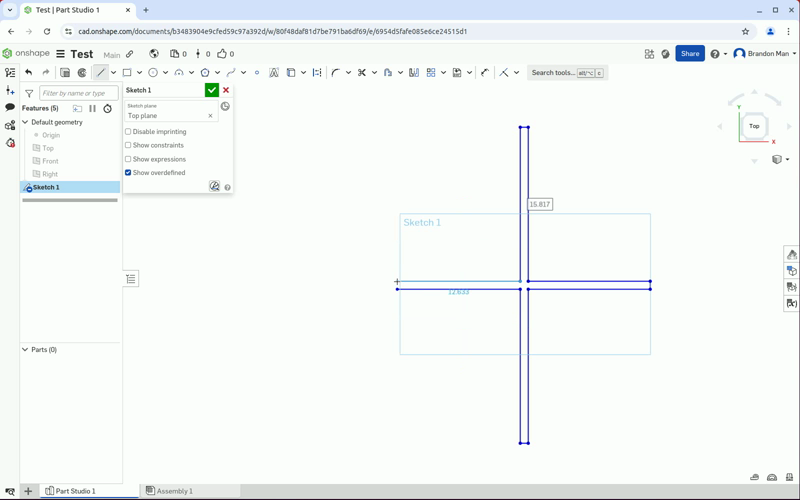
scroll(6)
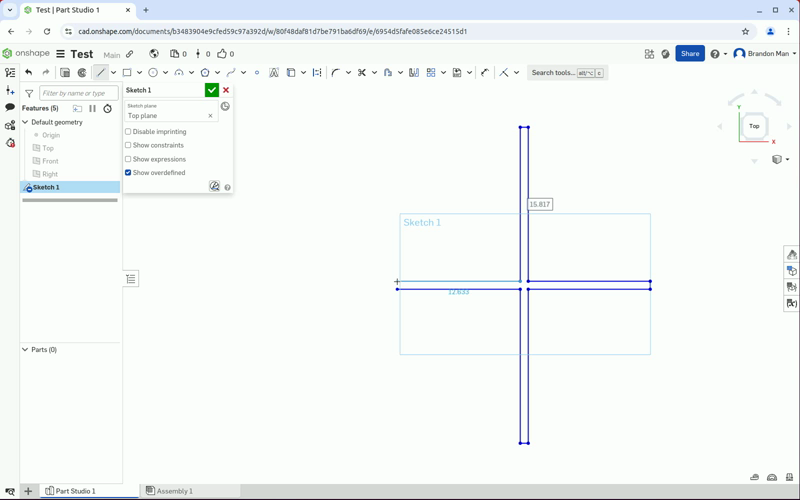
scroll(6)
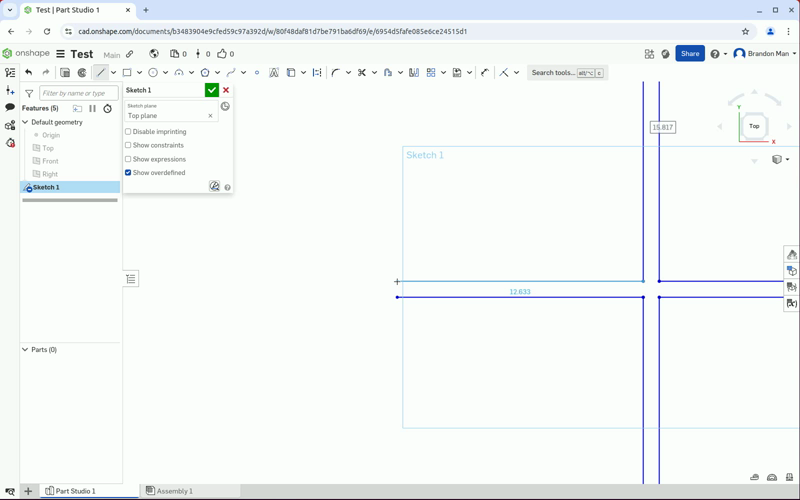
scroll(6)
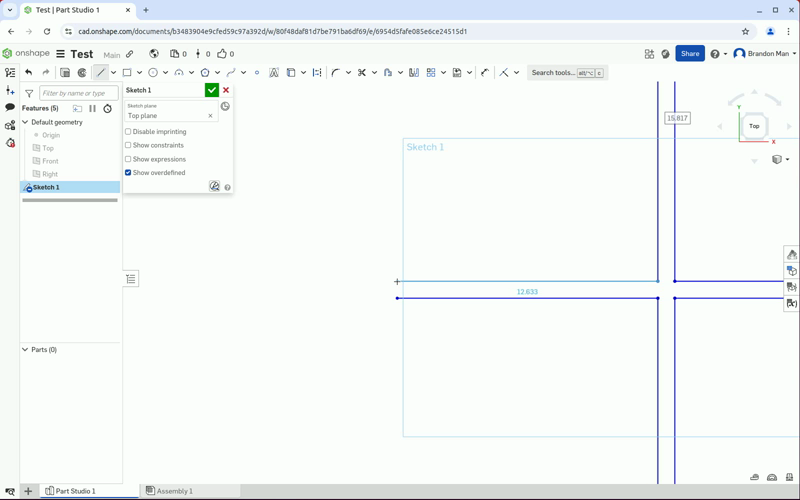
scroll(6)
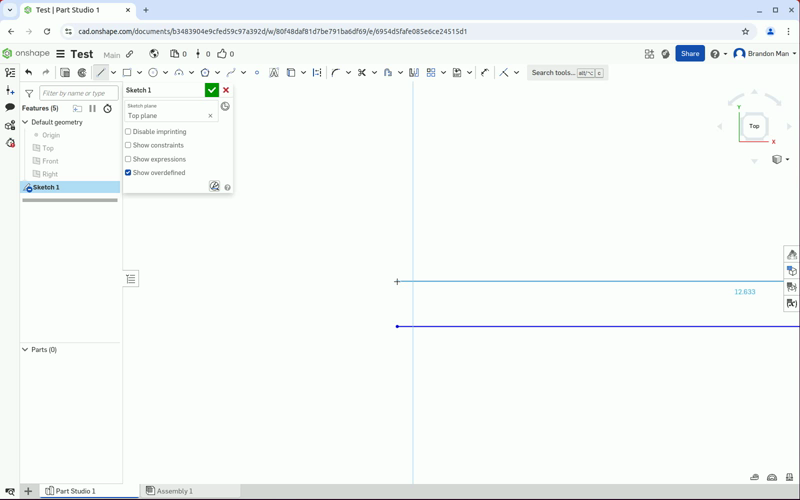
click(397, 281)
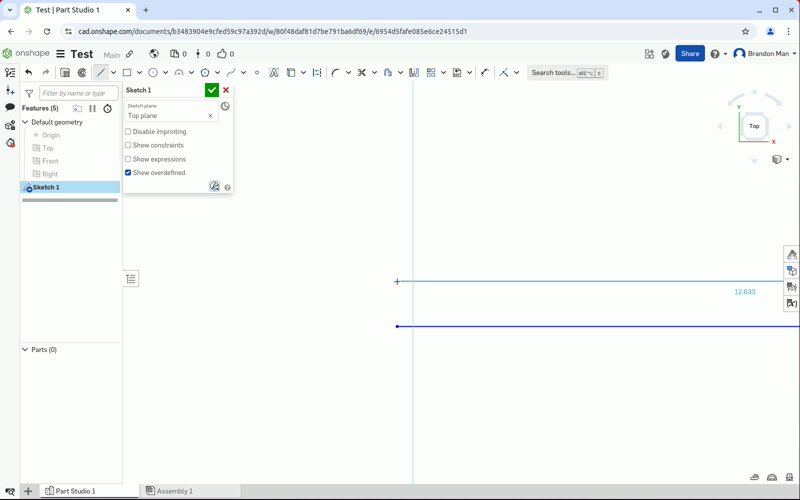
scroll(-6)
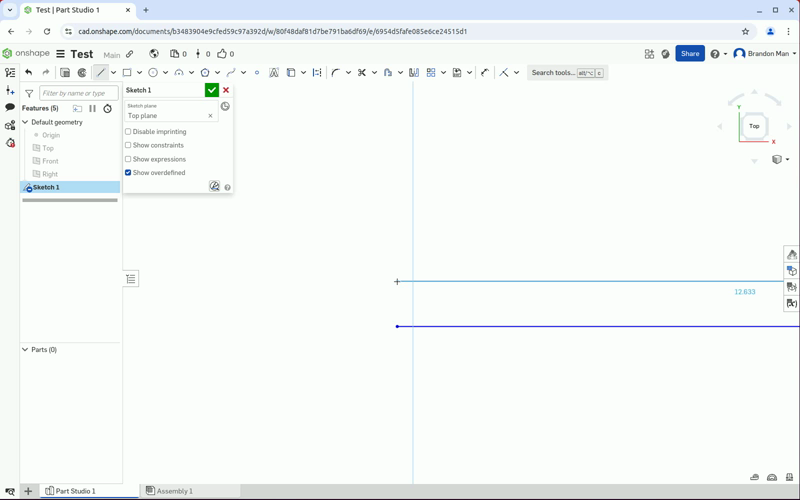
scroll(-6)
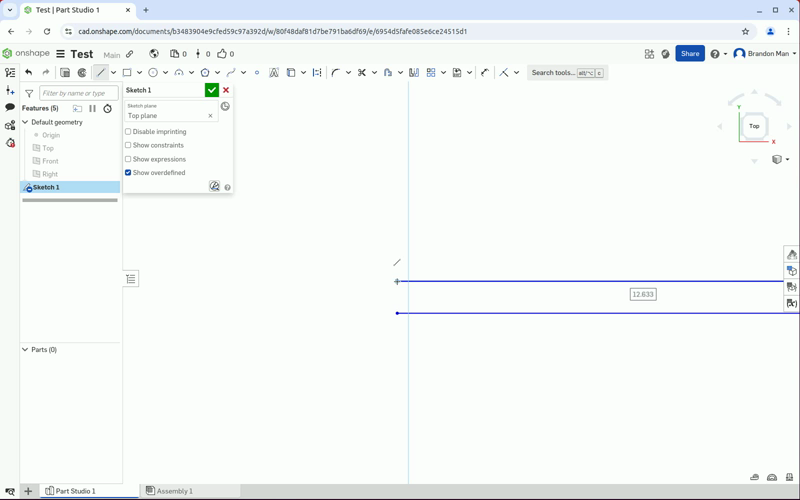
scroll(-6)
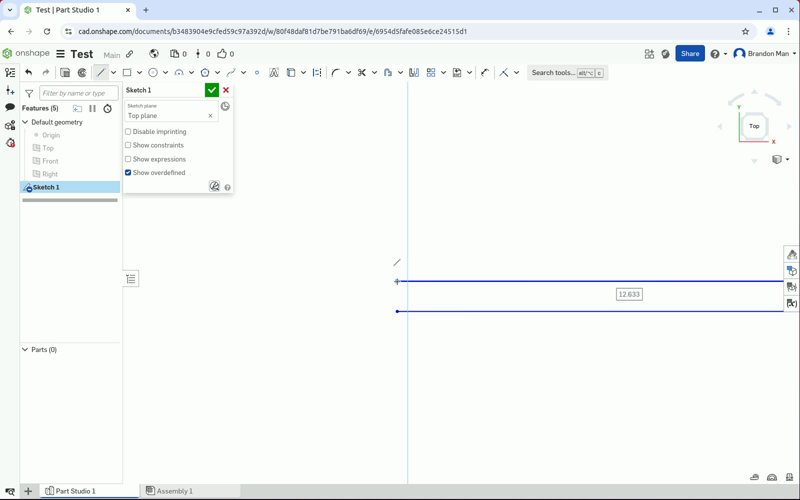
scroll(-6)
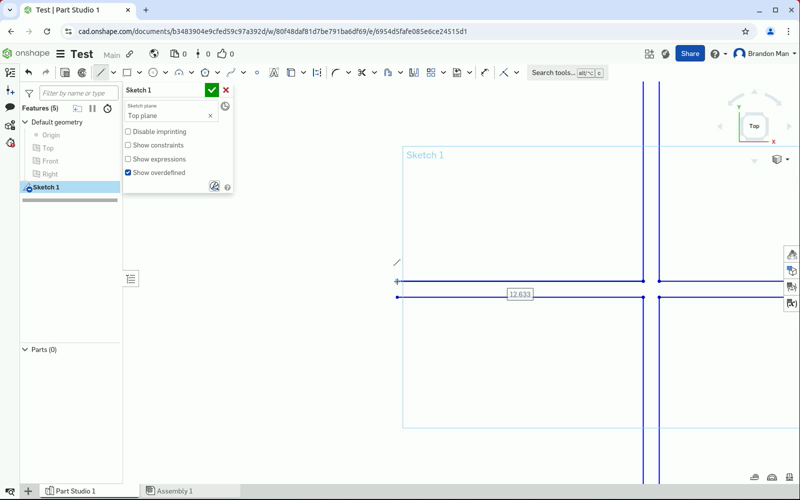
scroll(-6)
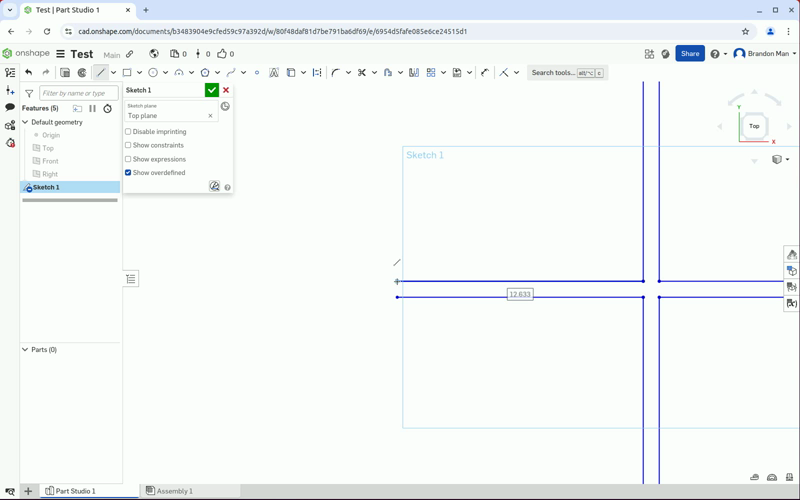
scroll(-6)
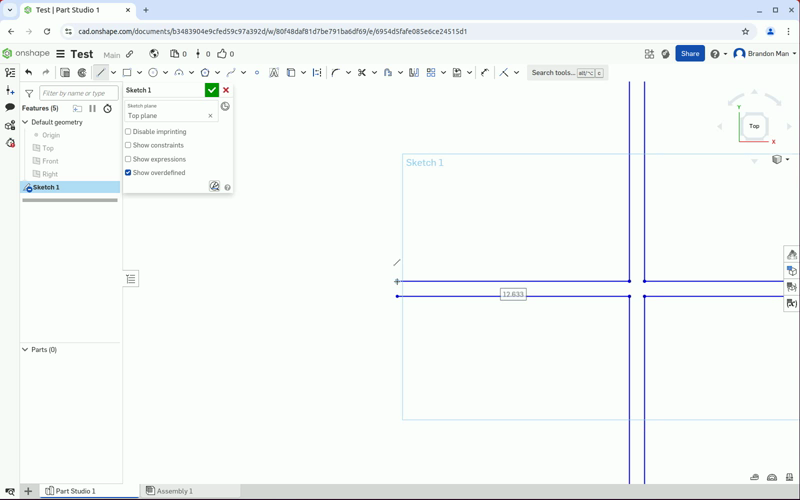
scroll(-6)
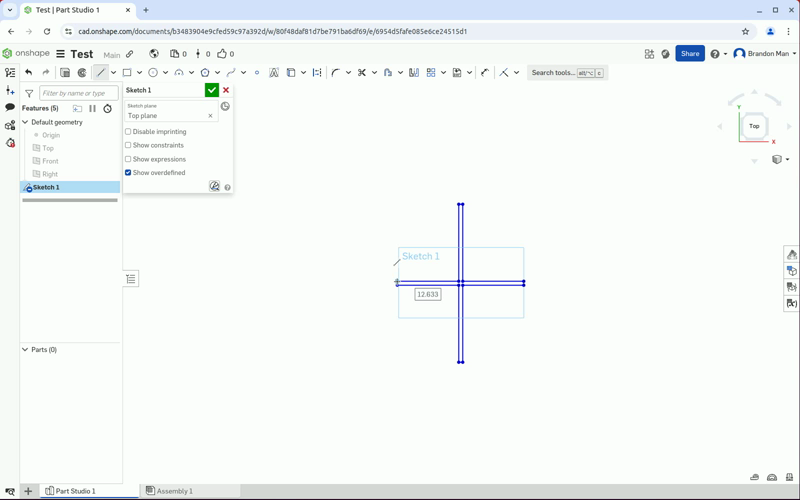
key_up(shift)
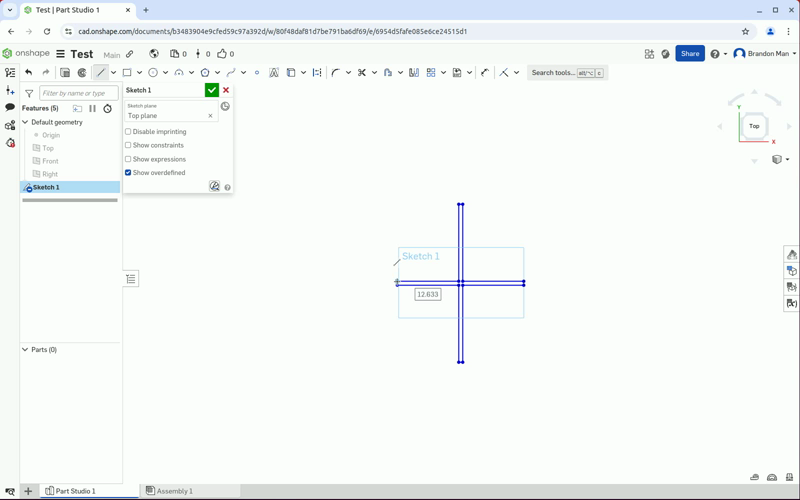
mouse_move(427, 281)
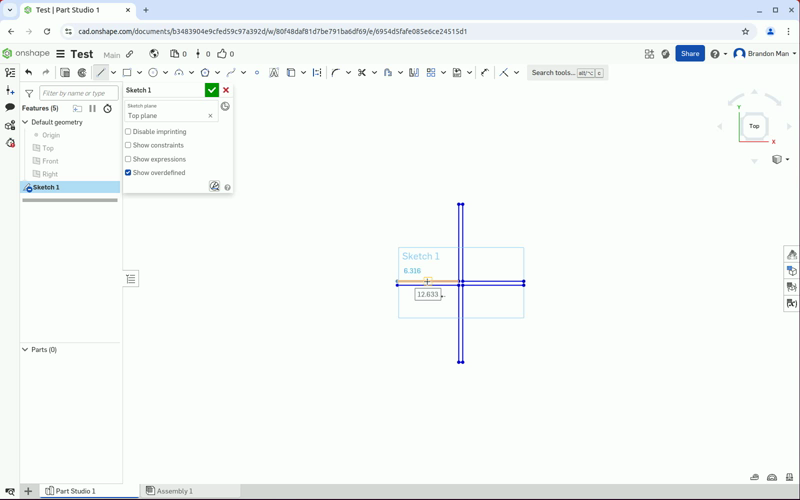
key_down(shift)
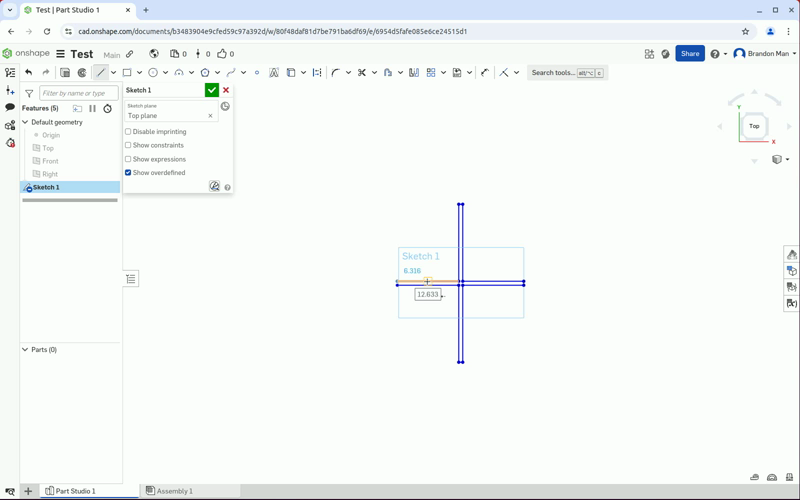
mouse_move(397, 285)
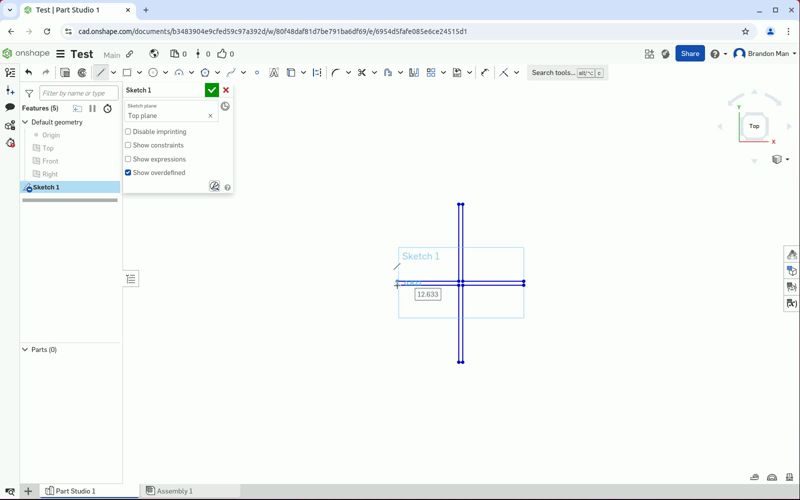
scroll(6)
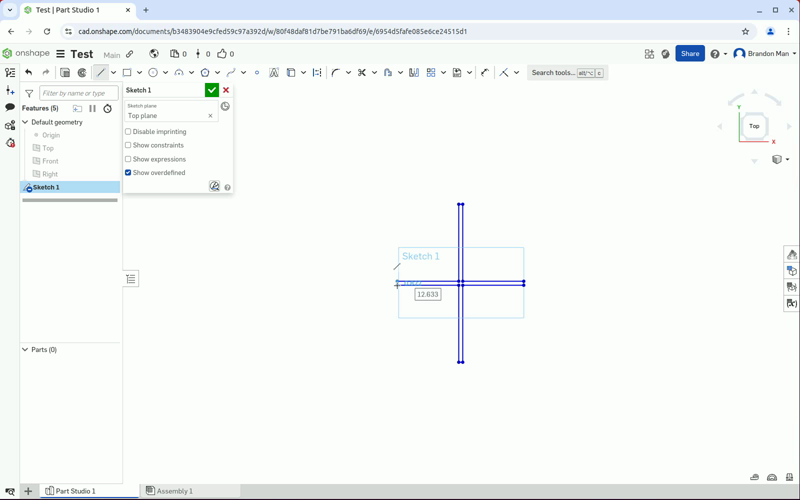
scroll(6)
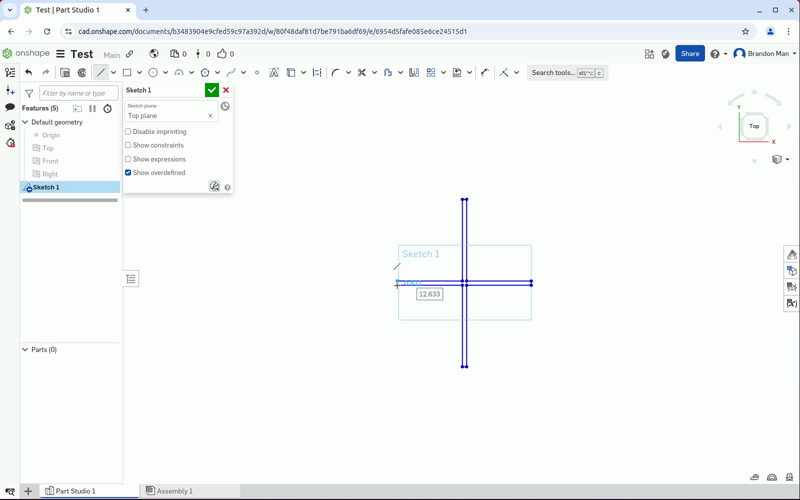
scroll(6)
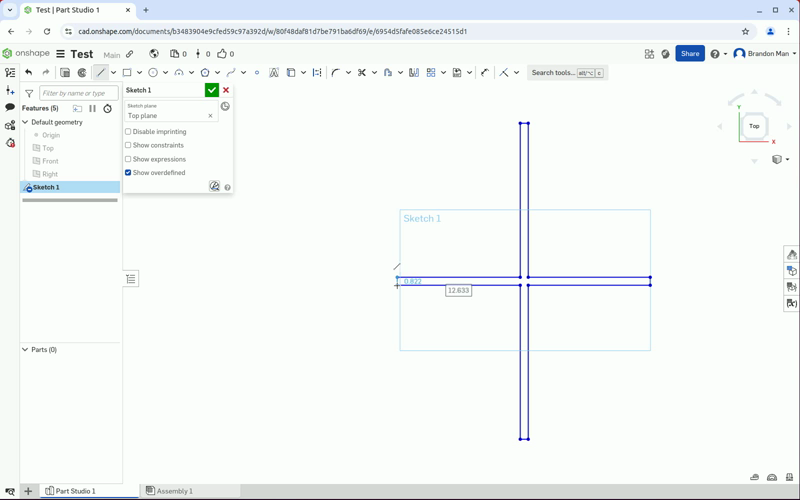
scroll(6)
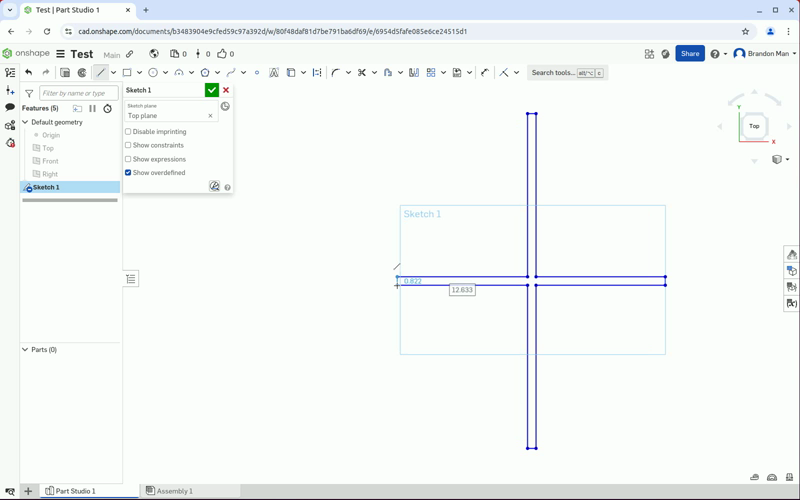
scroll(6)
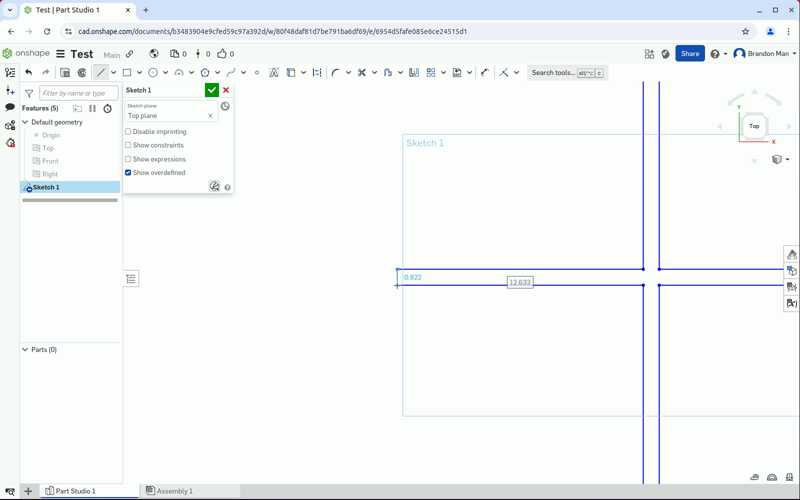
scroll(6)
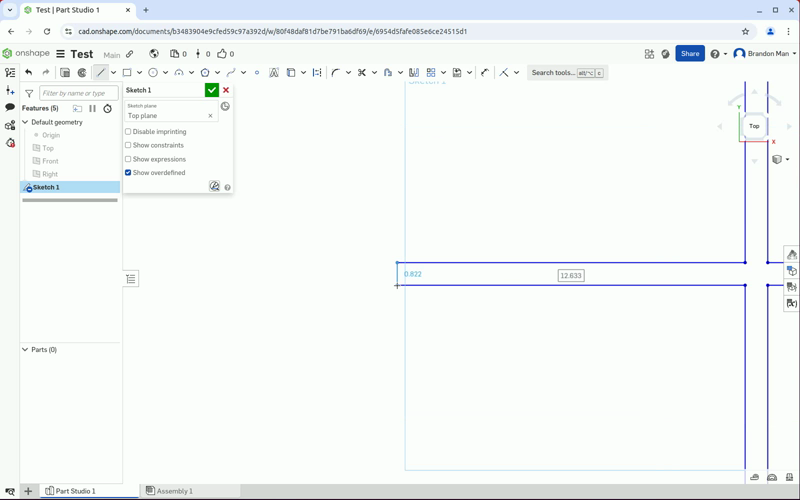
scroll(6)
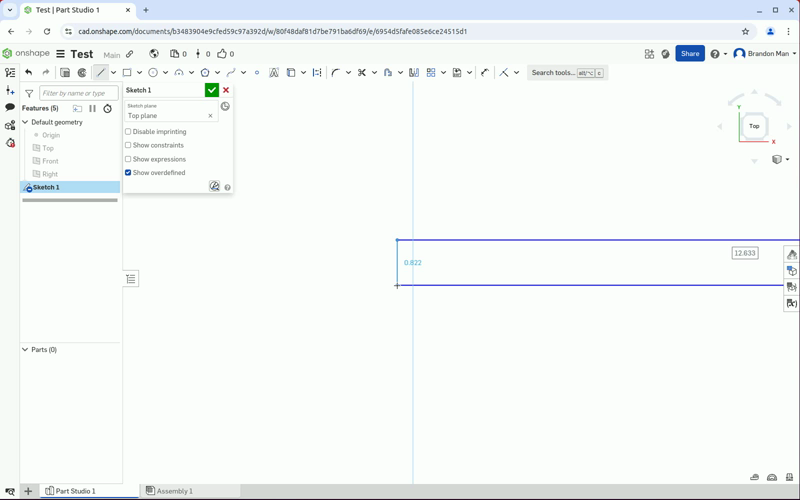
key_up(shift)
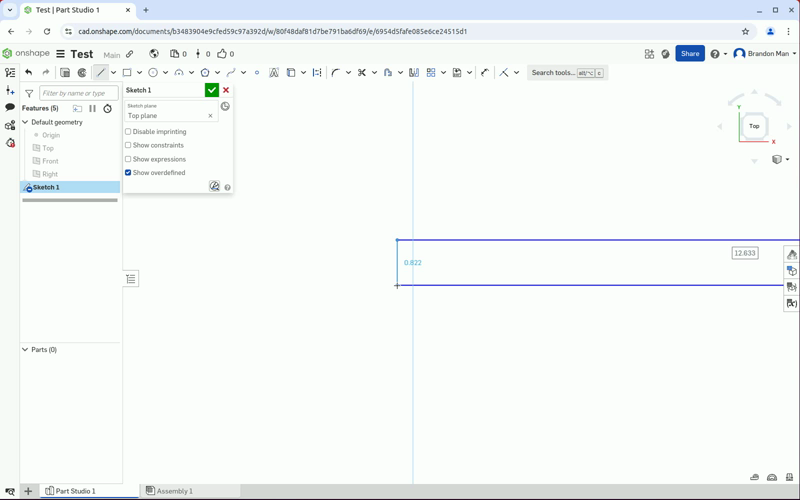
click(397, 285)
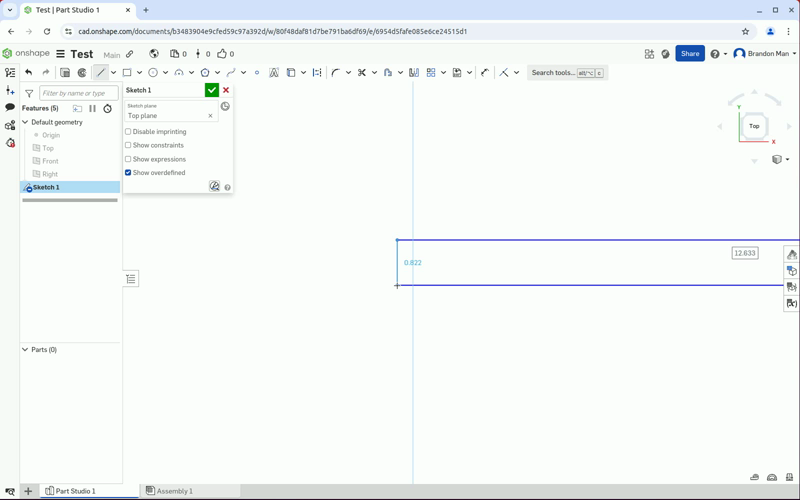
scroll(-6)
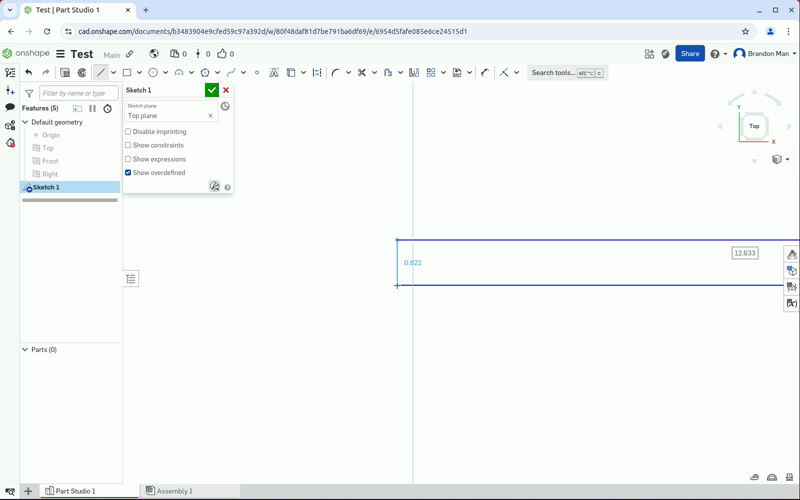
scroll(-6)
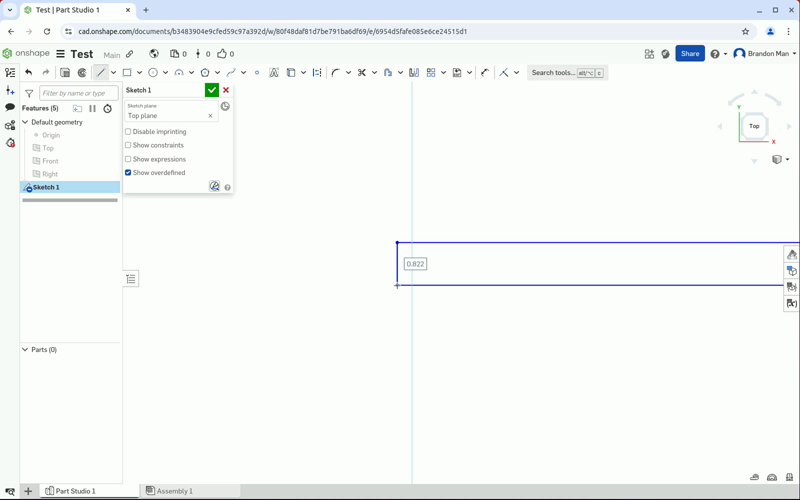
scroll(-6)
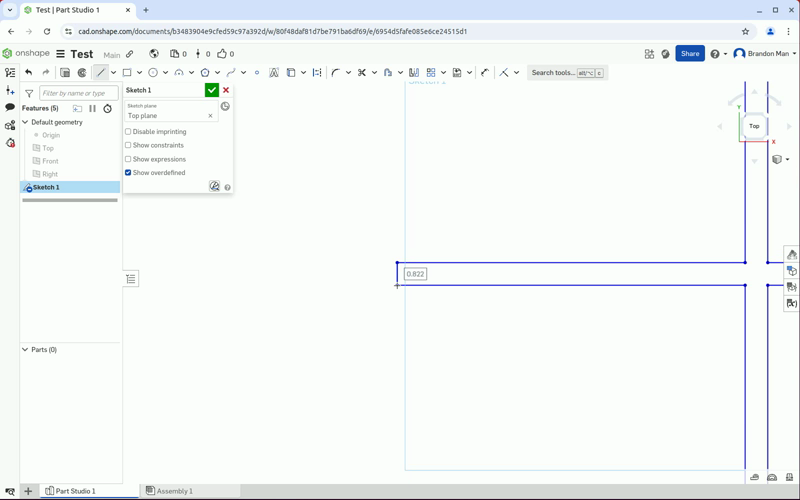
scroll(-6)
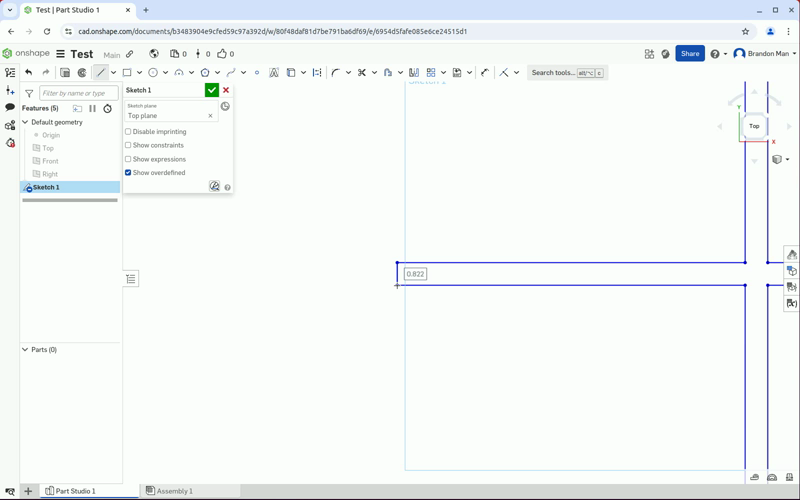
scroll(-6)
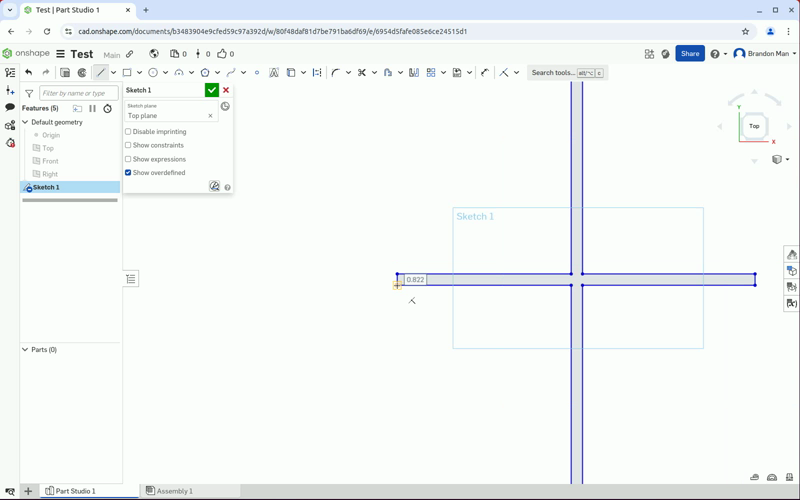
scroll(-6)
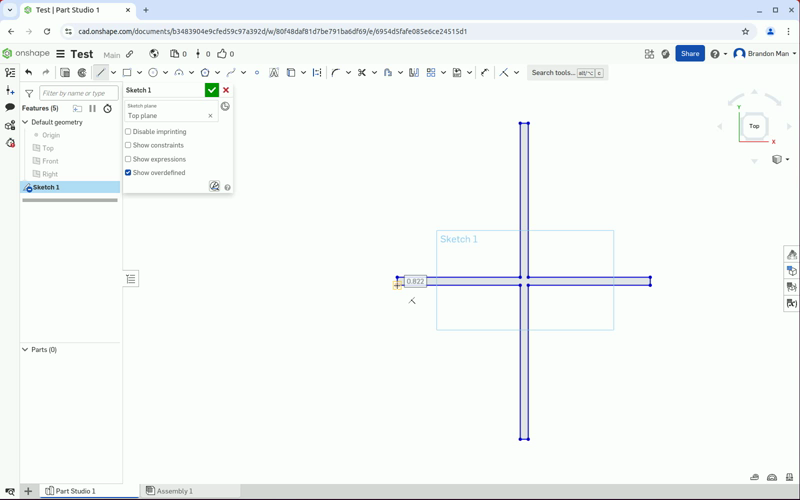
scroll(-6)
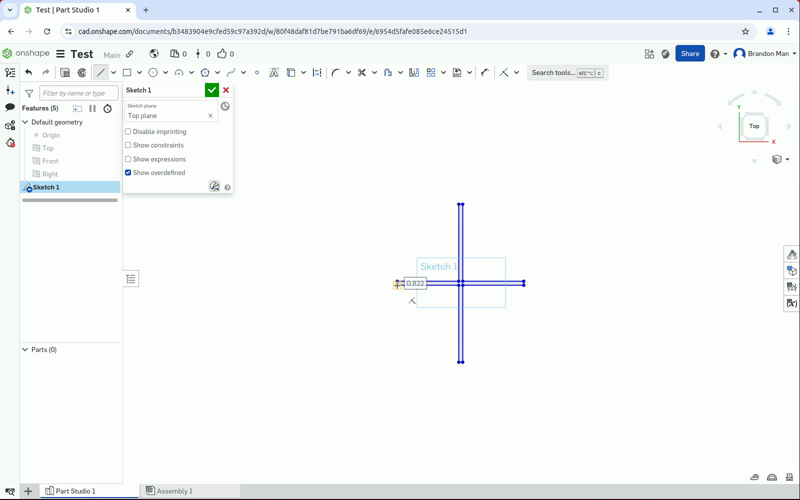
key(esc)
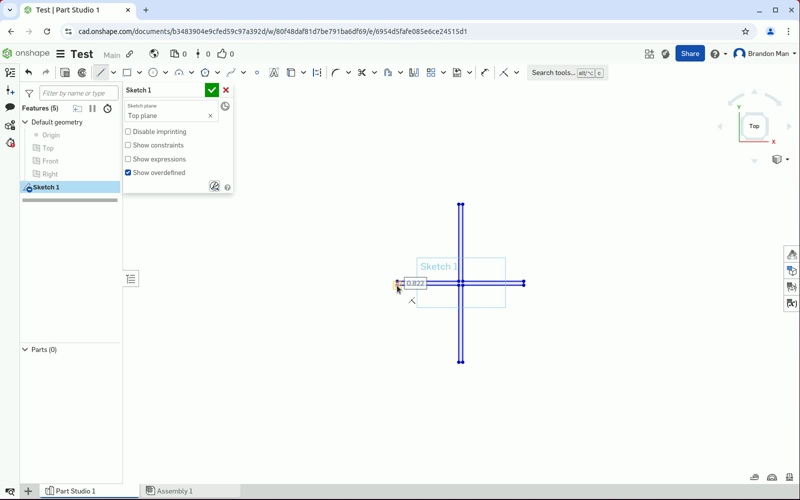
mouse_move(411, 284)
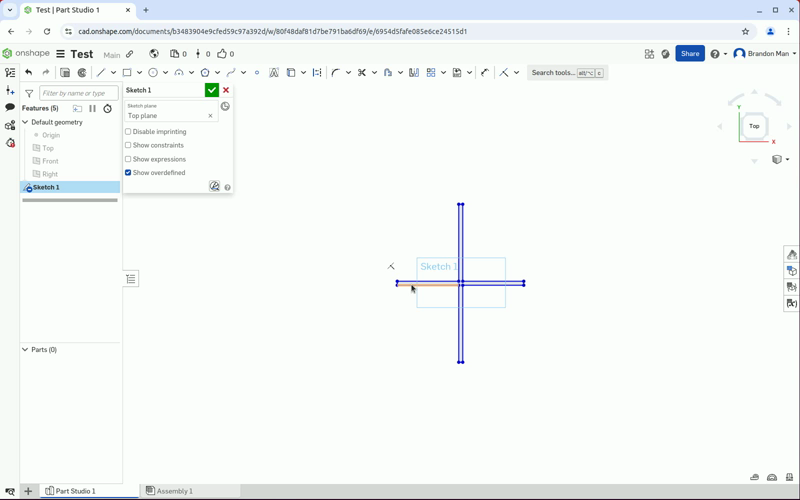
scroll(6)
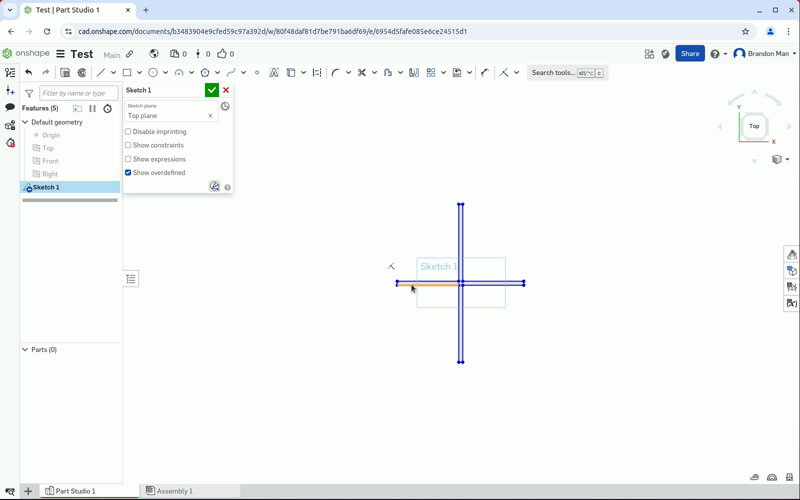
scroll(6)
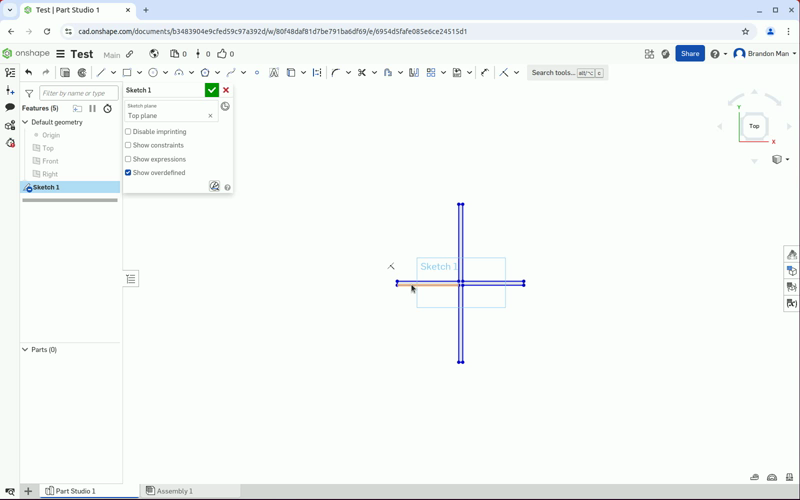
scroll(6)
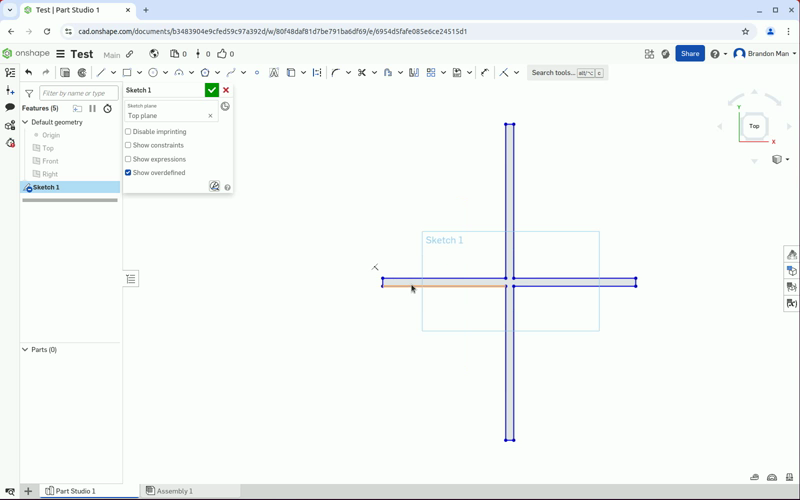
scroll(6)
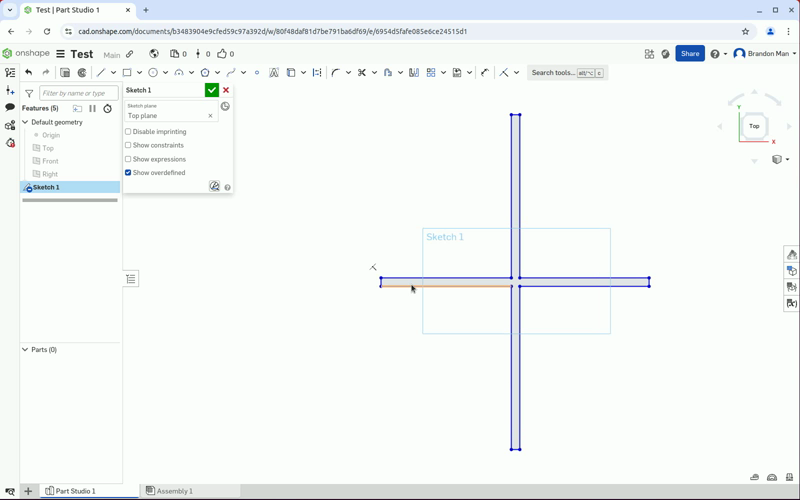
scroll(6)
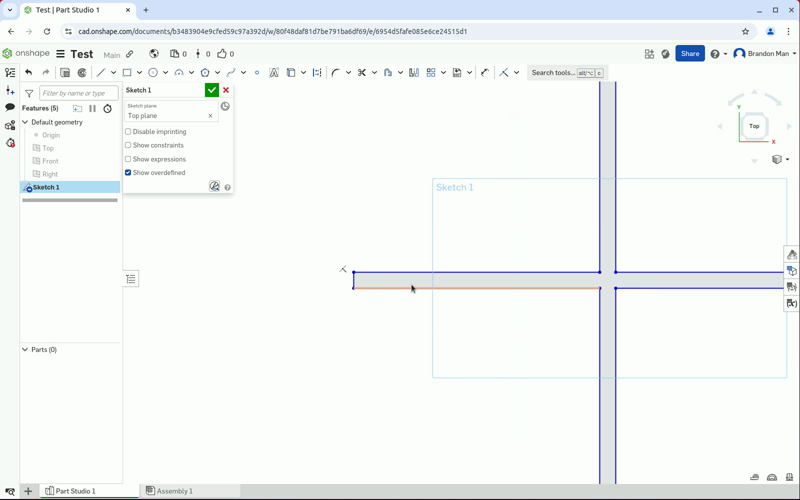
scroll(6)
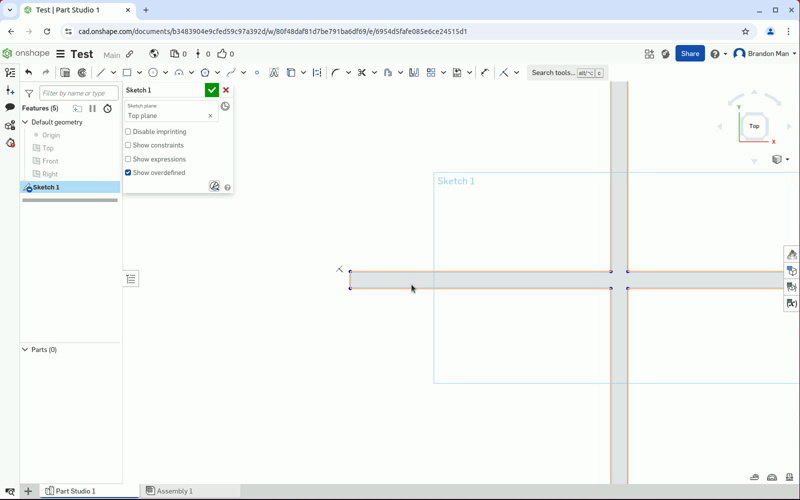
scroll(6)
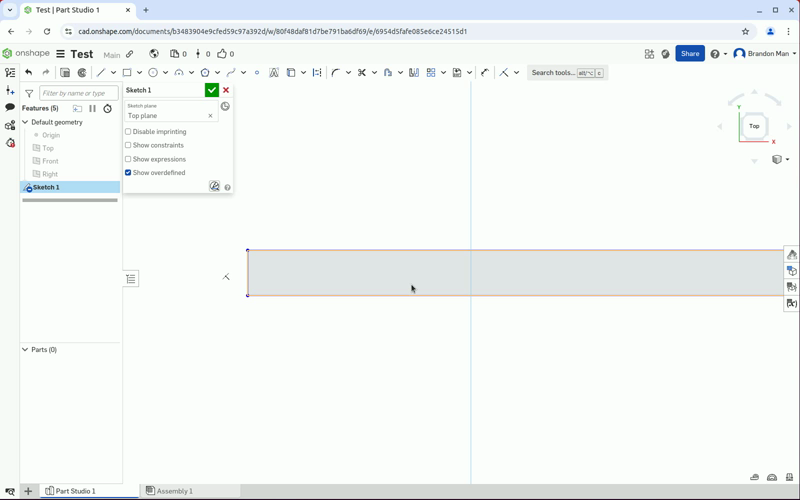
click(411, 284)
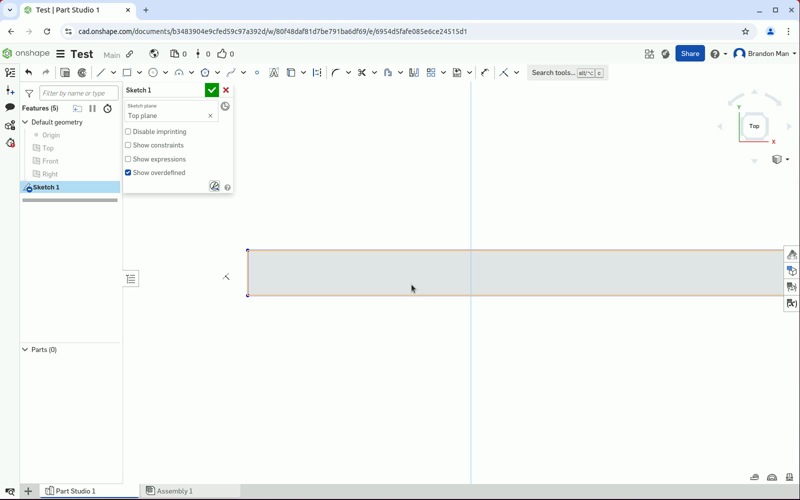
scroll(-6)
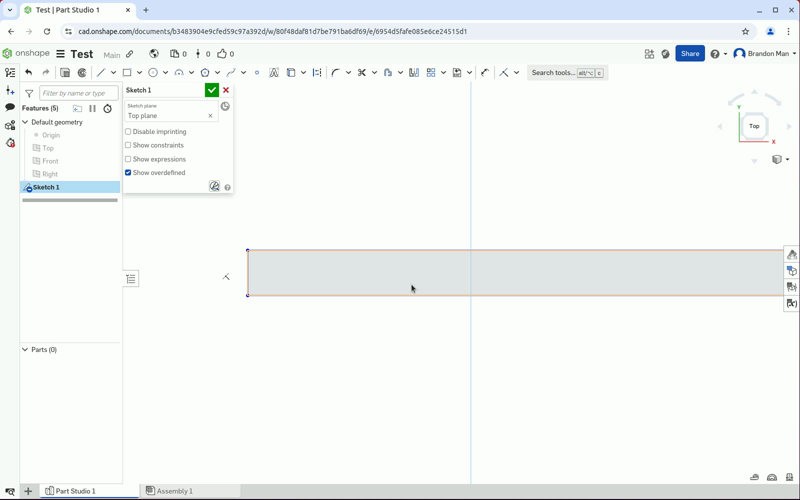
scroll(-6)
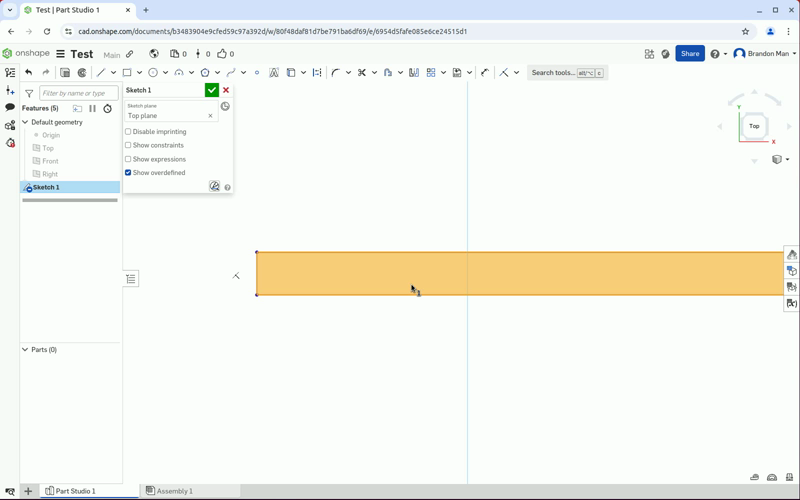
scroll(-6)
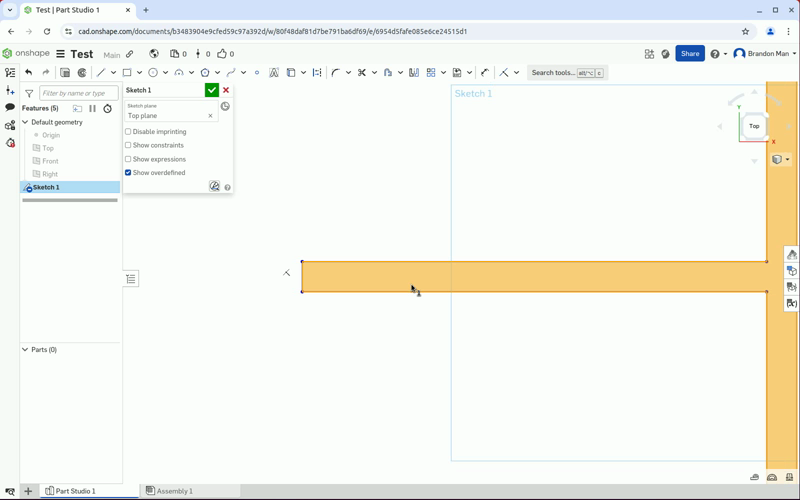
scroll(-6)
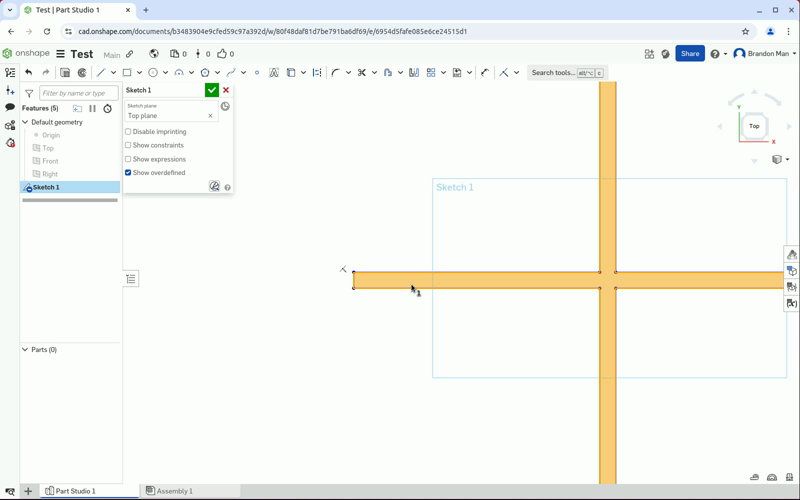
scroll(-6)
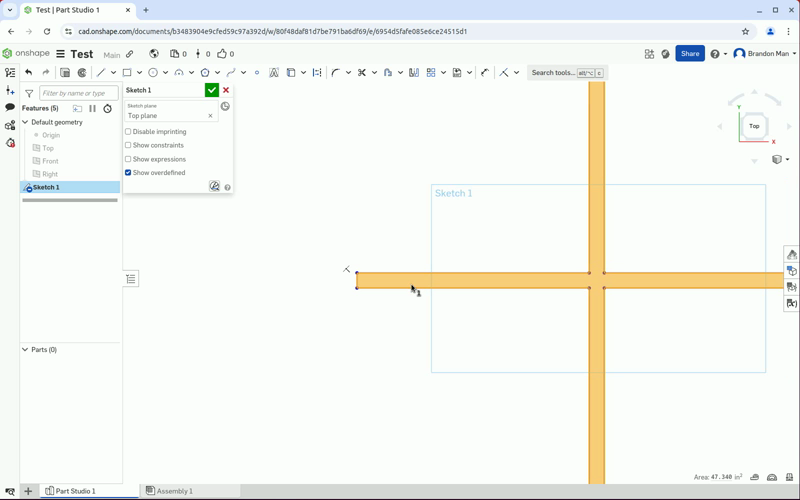
scroll(-6)
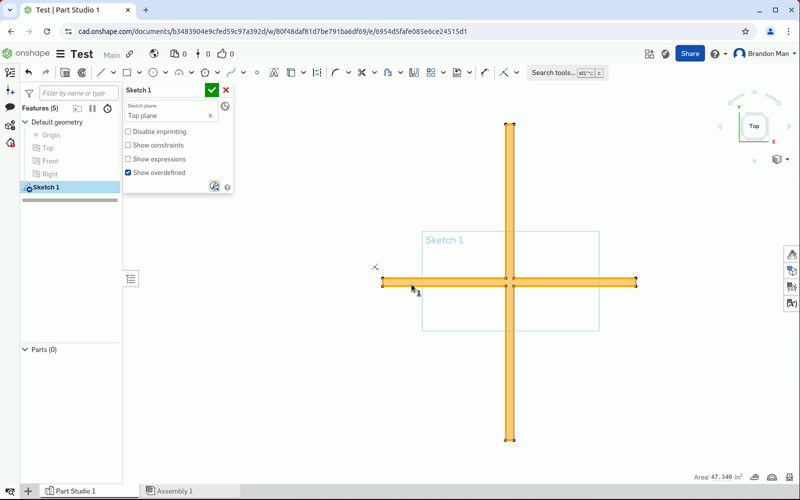
scroll(-6)
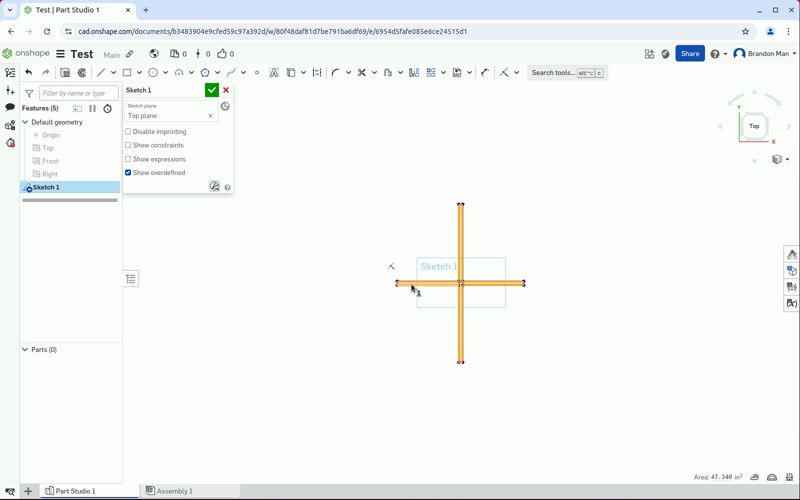
mouse_move(73, 352)
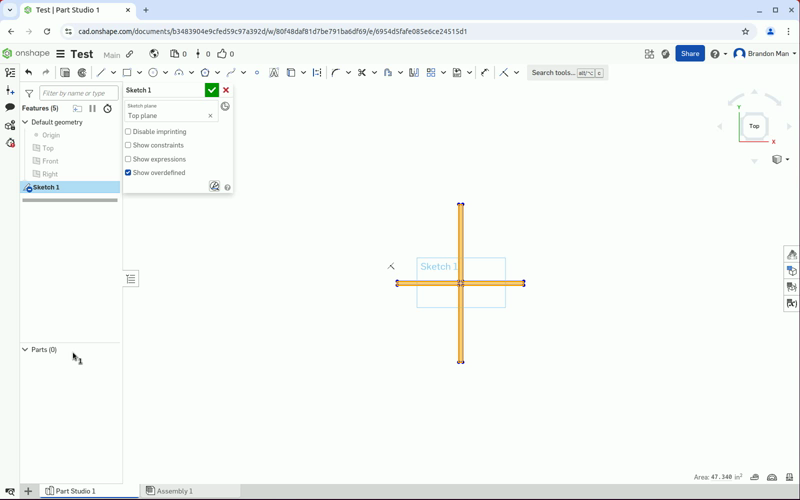
key(shift+y)
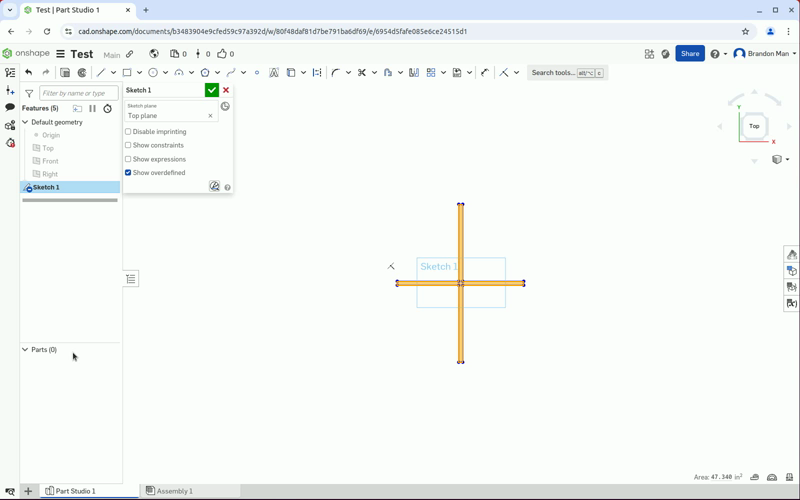
key(shift+e)
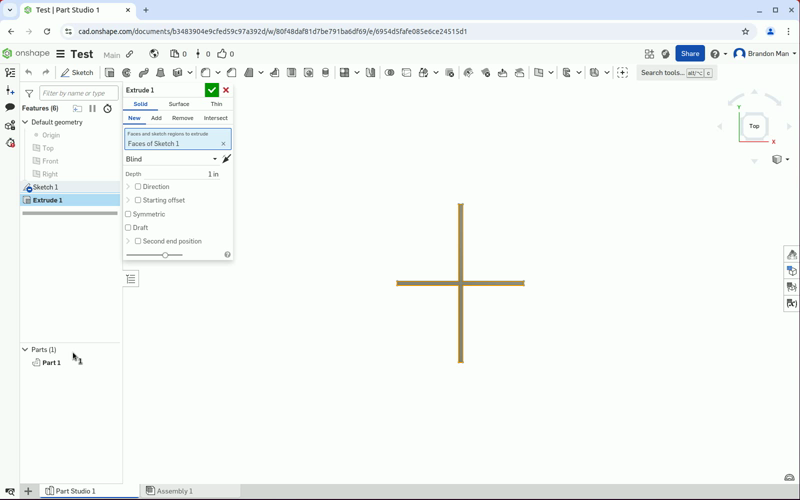
mouse_move(143, 106)
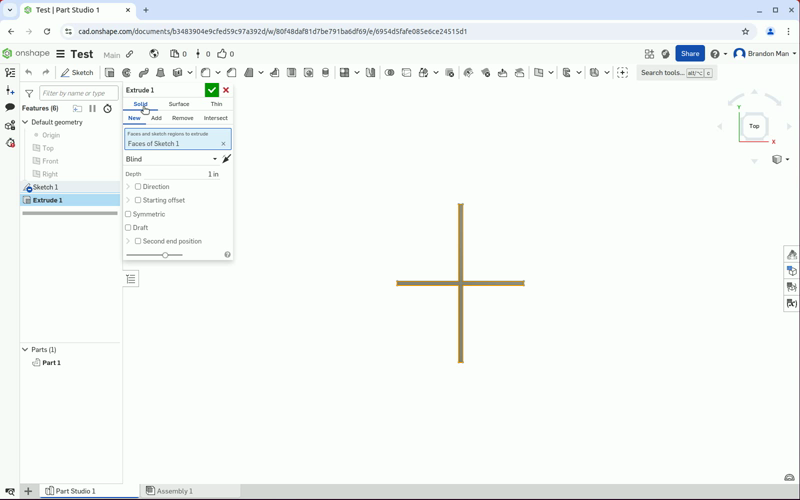
click(143, 106)
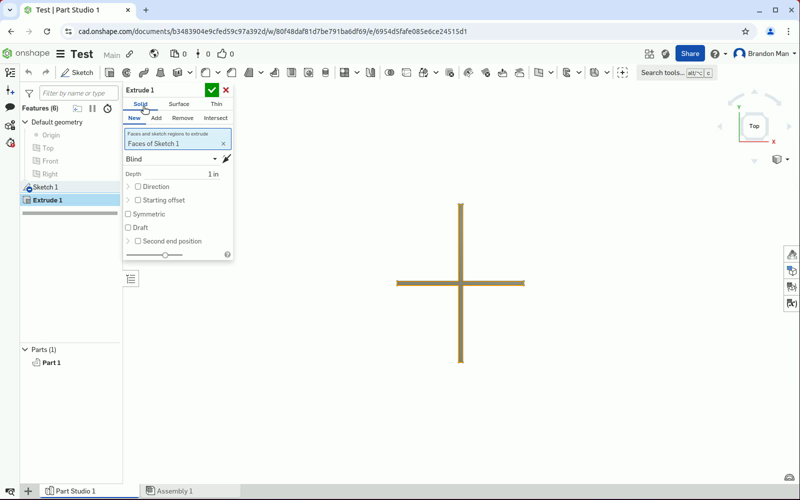
mouse_move(137, 120)
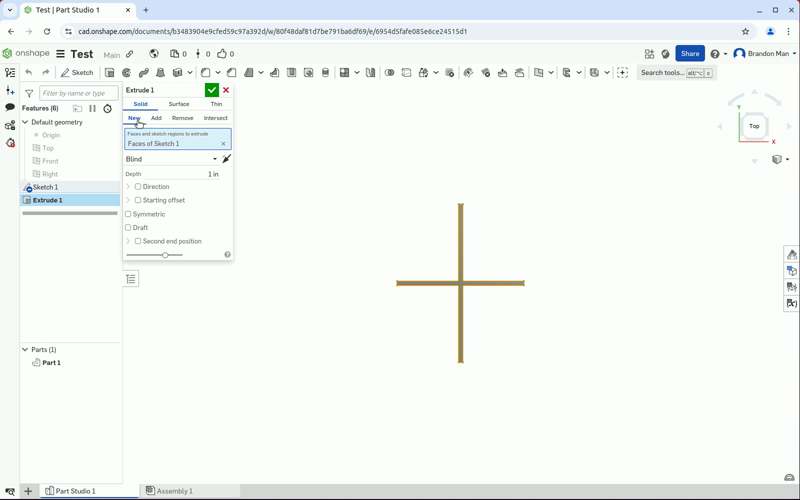
click(137, 120)
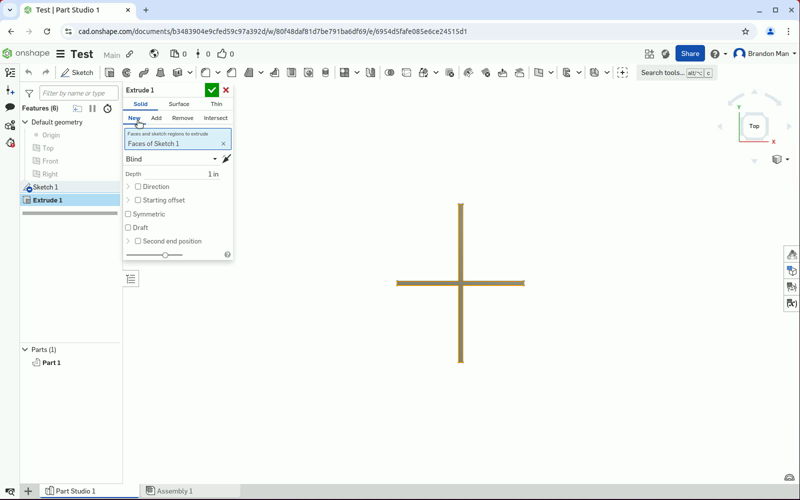
key(tab, 4)
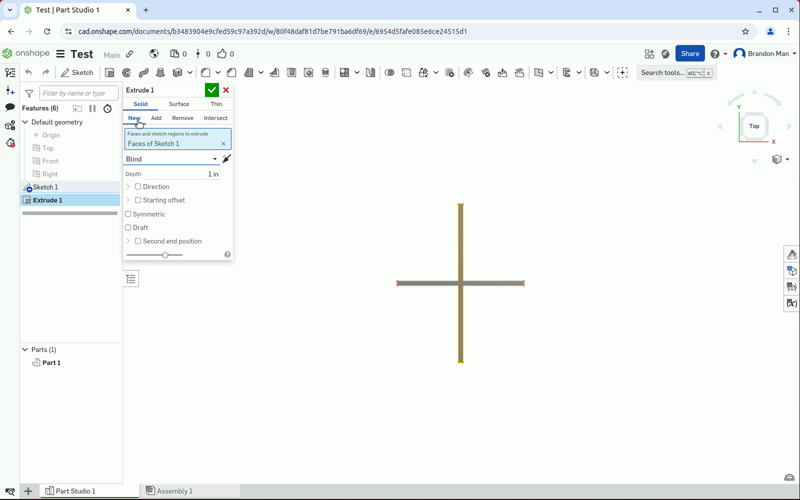
text(23.108)
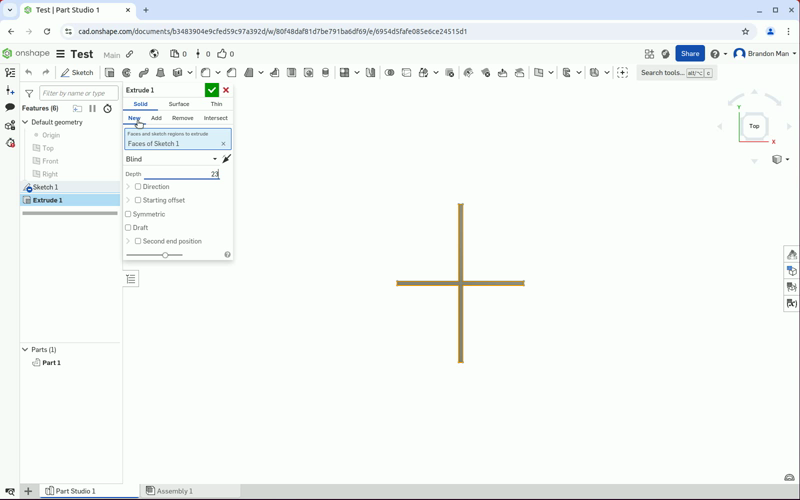
key(enter)
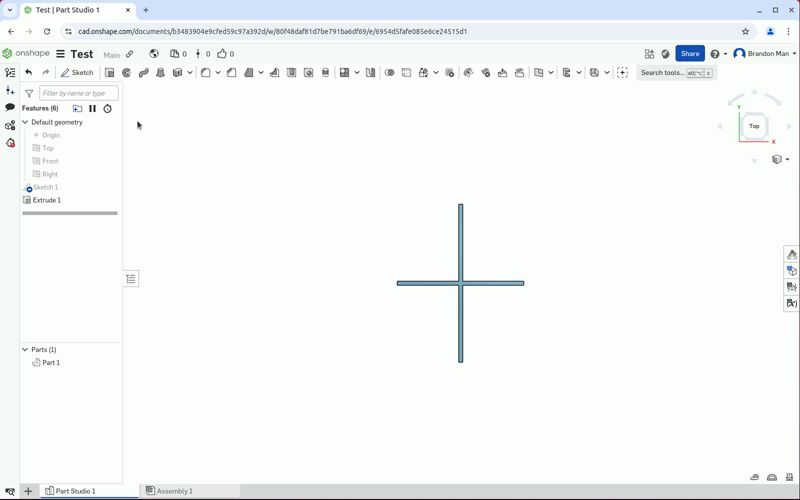
key(shift+h)
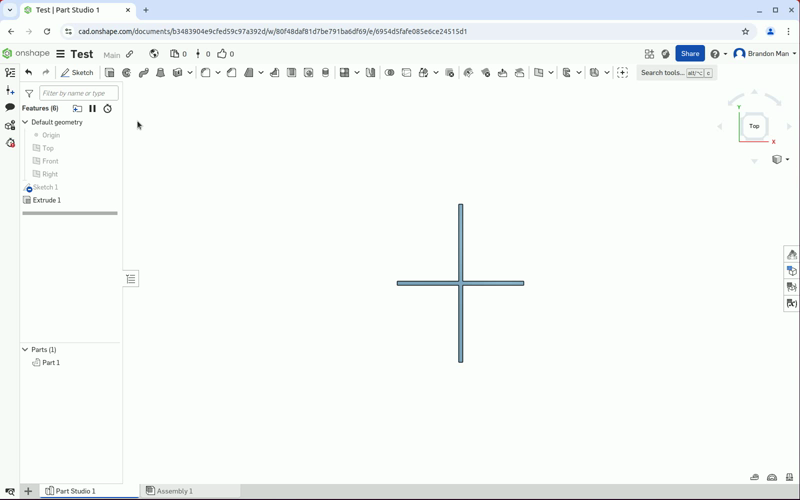
key(shift+h)
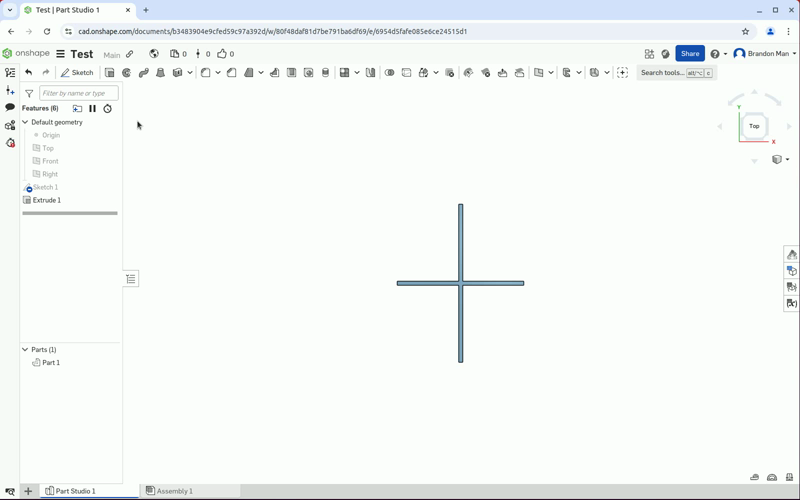
mouse_move(73, 189)
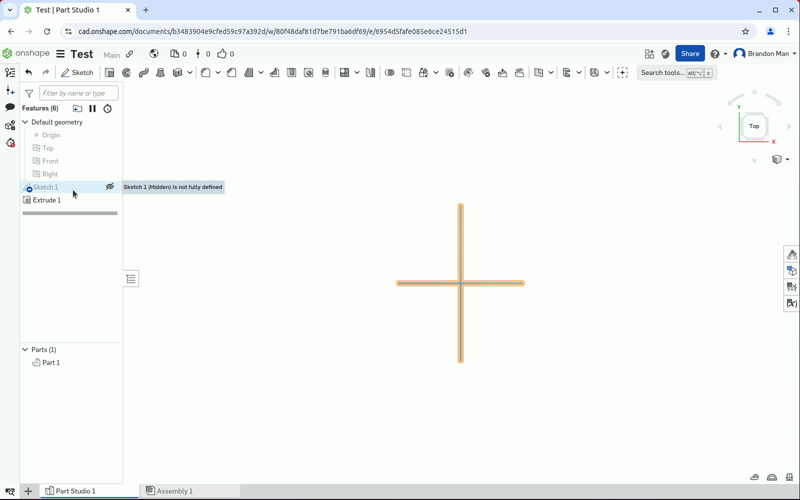
click(73, 189)
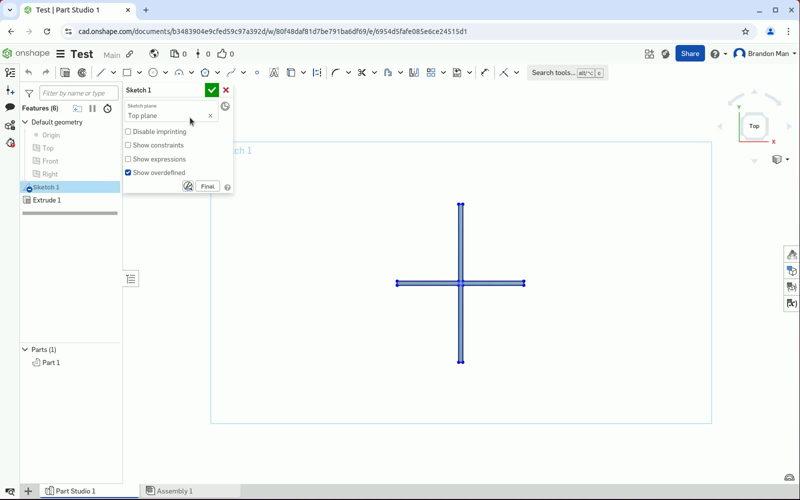
mouse_move(229, 92)
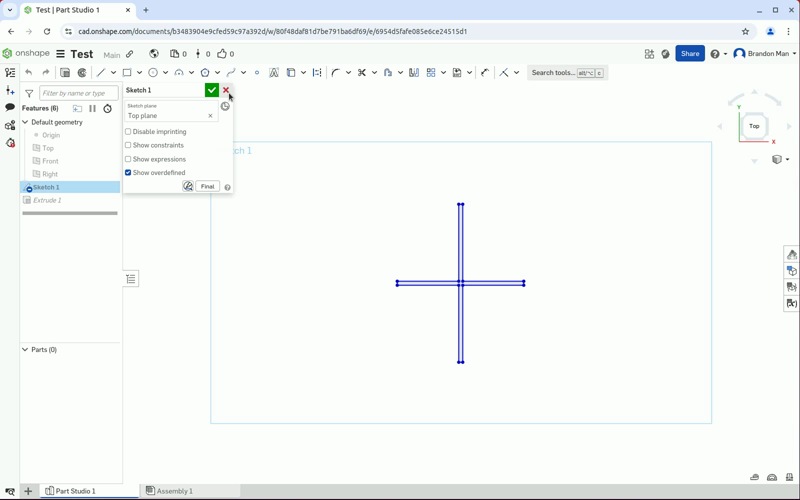
click(229, 92)
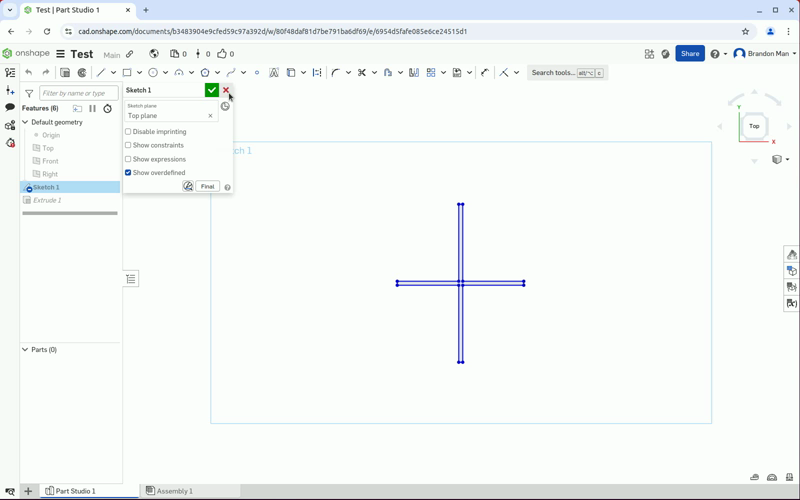
key(shift+s)
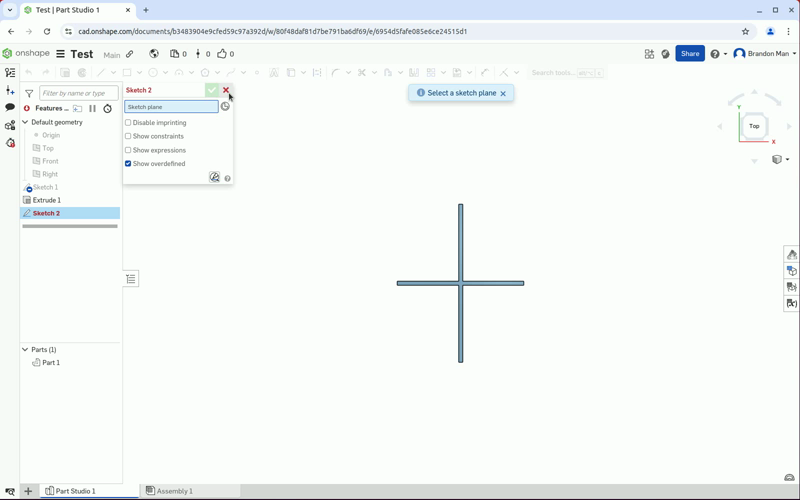
mouse_move(73, 150)
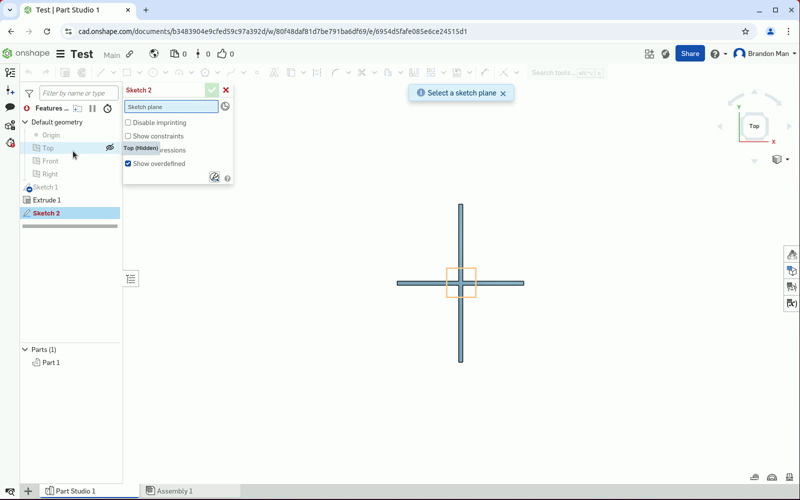
click(73, 150)
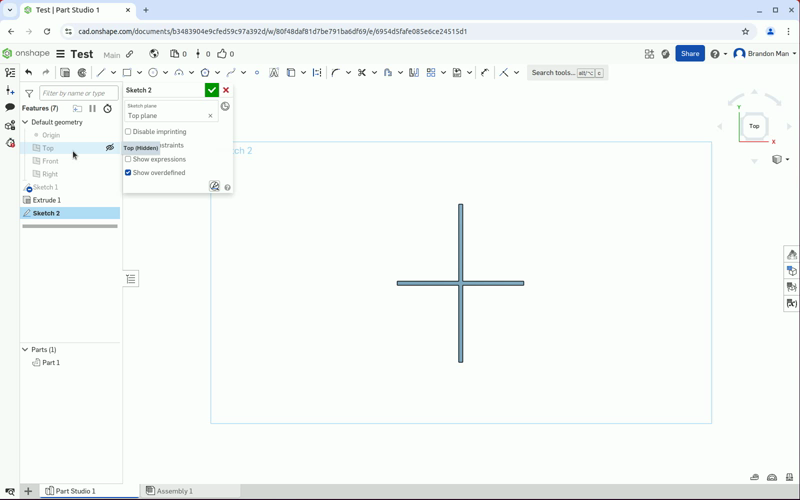
mouse_move(73, 352)
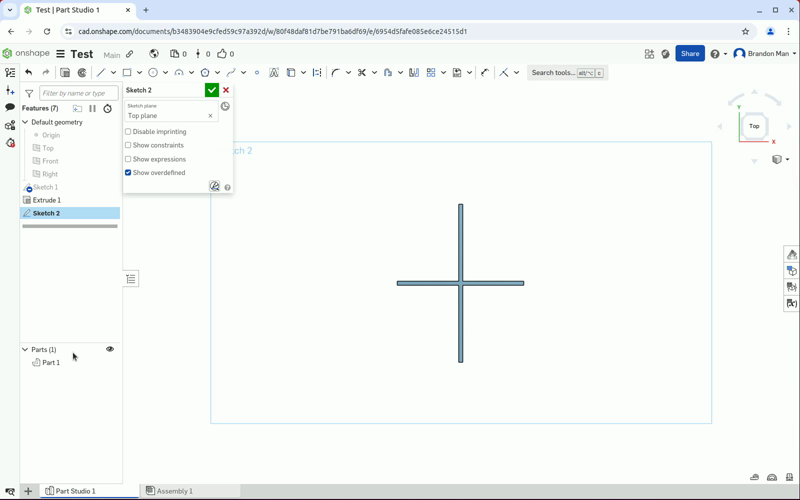
key(y)
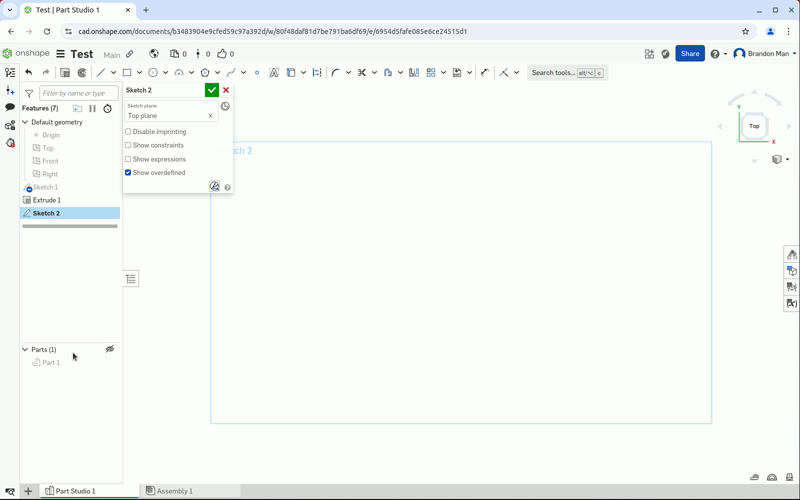
key(l)
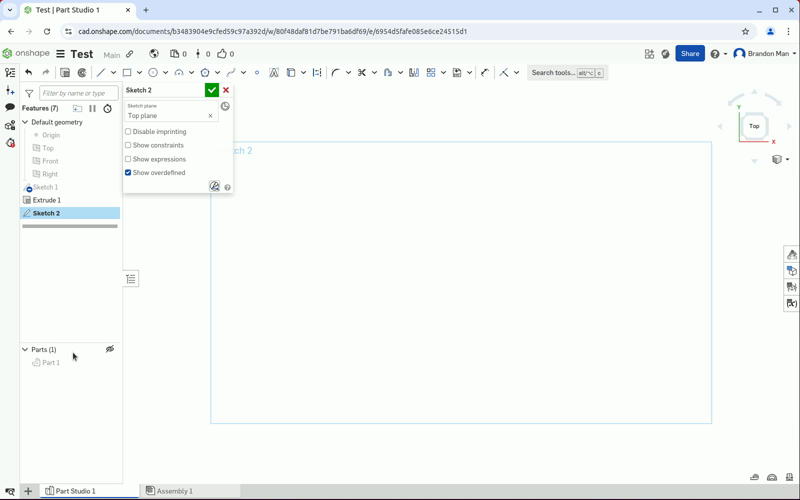
key_down(shift)
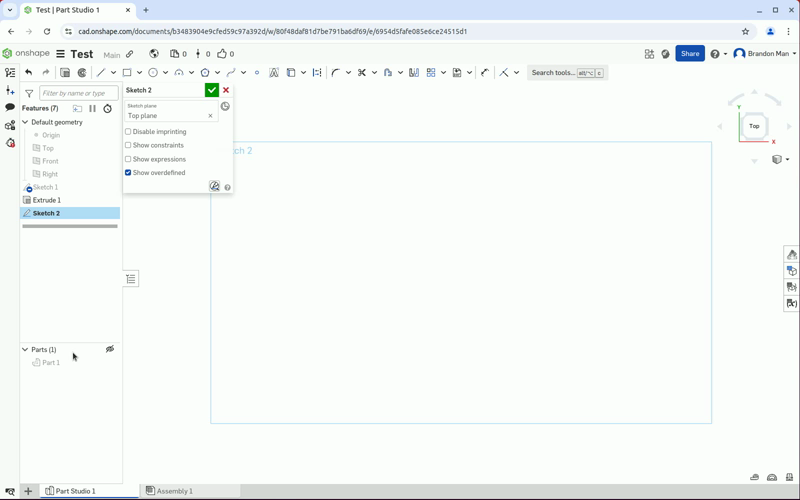
mouse_move(397, 361)
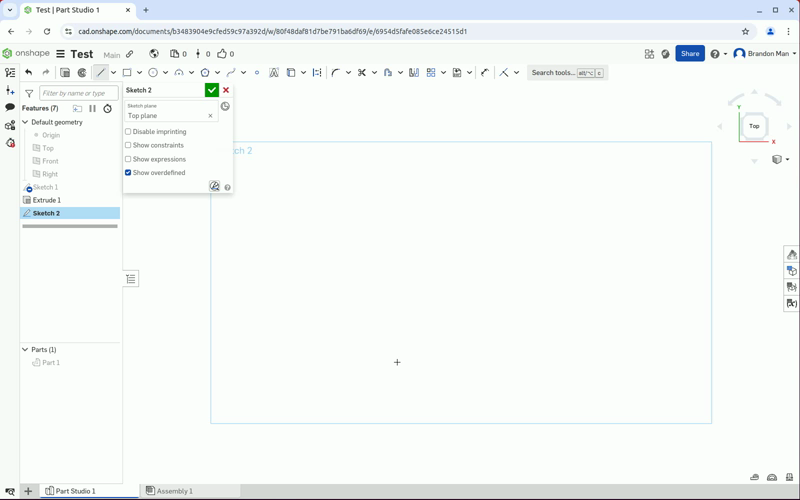
click(397, 361)
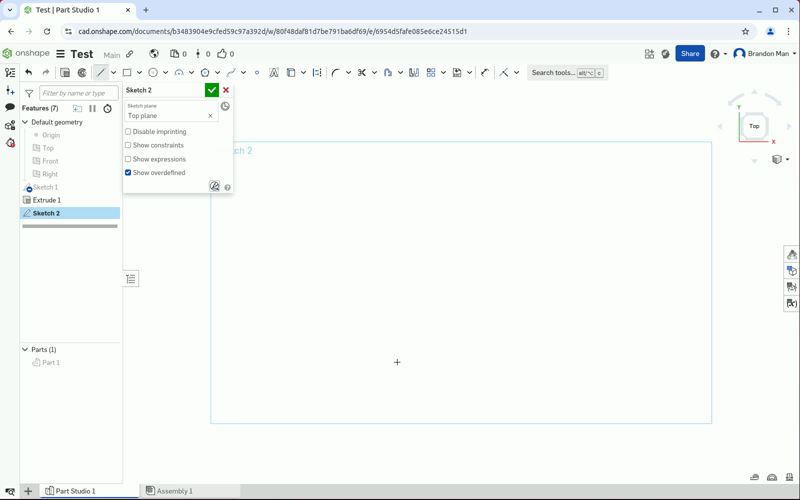
key_up(shift)
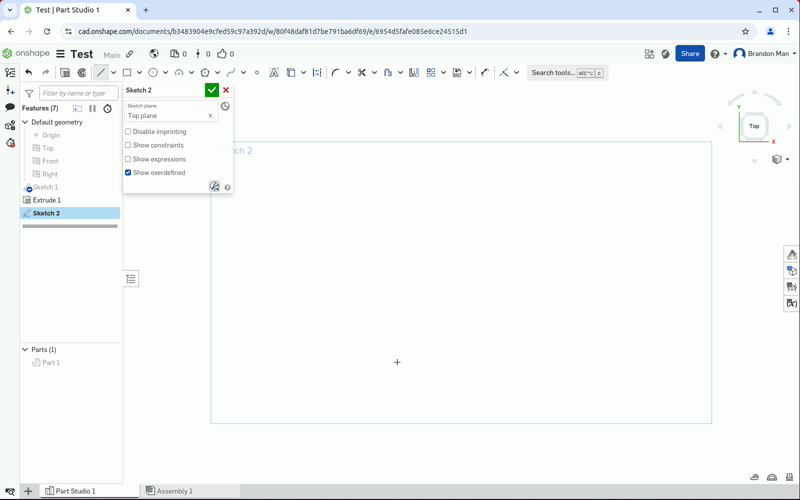
key_down(shift)
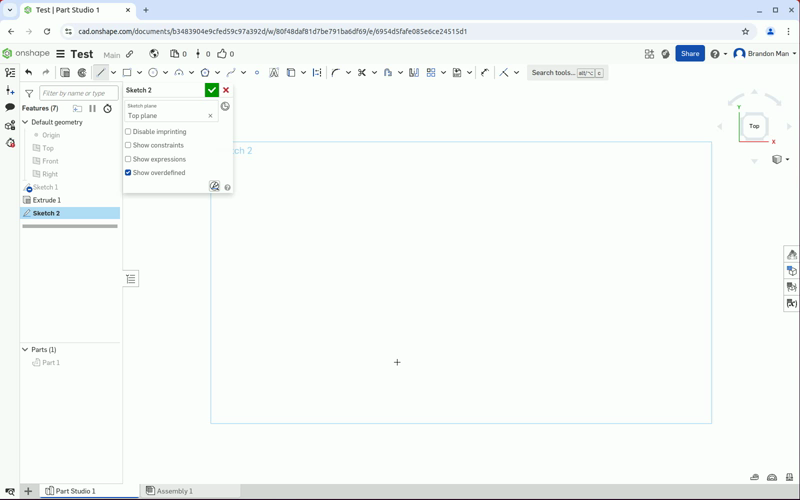
mouse_move(522, 361)
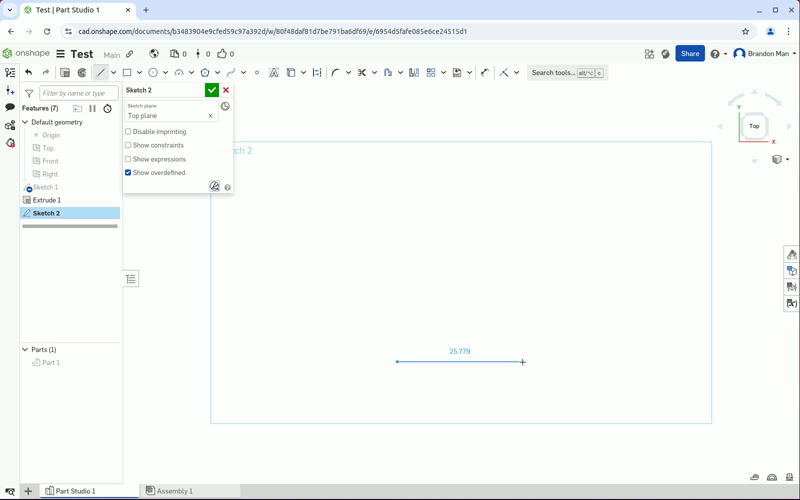
click(522, 361)
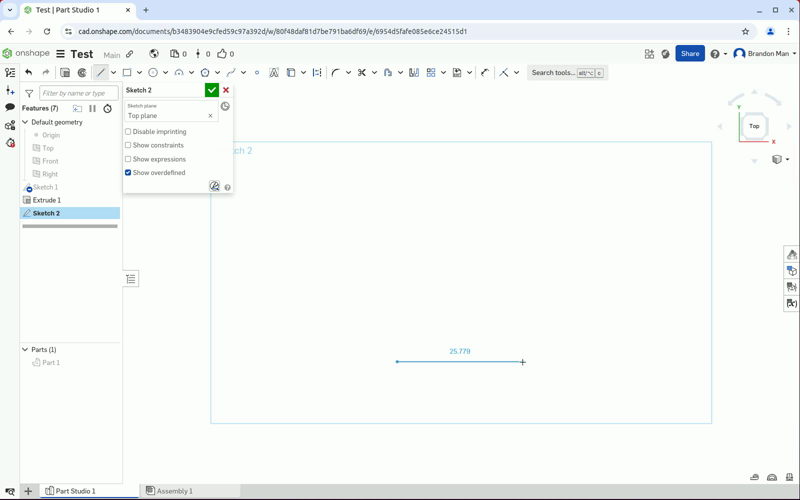
key_up(shift)
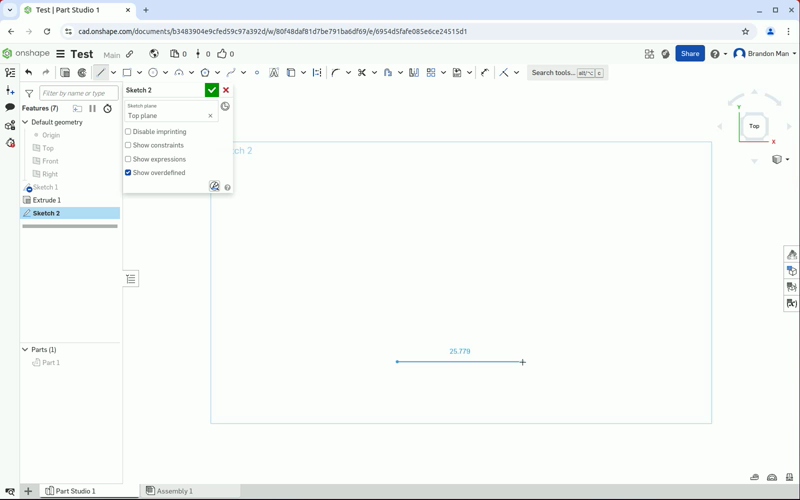
key_down(shift)
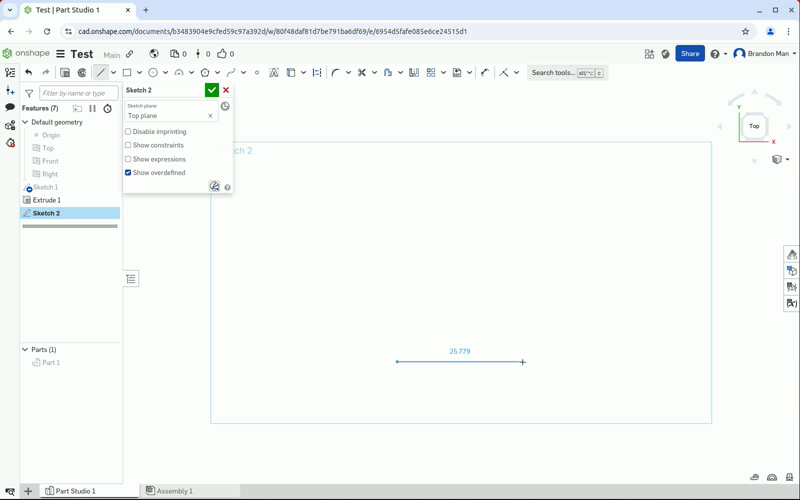
mouse_move(522, 204)
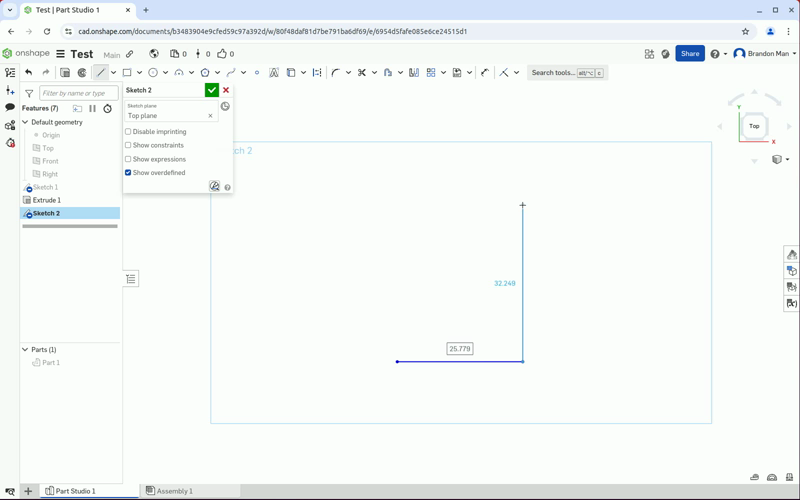
click(522, 204)
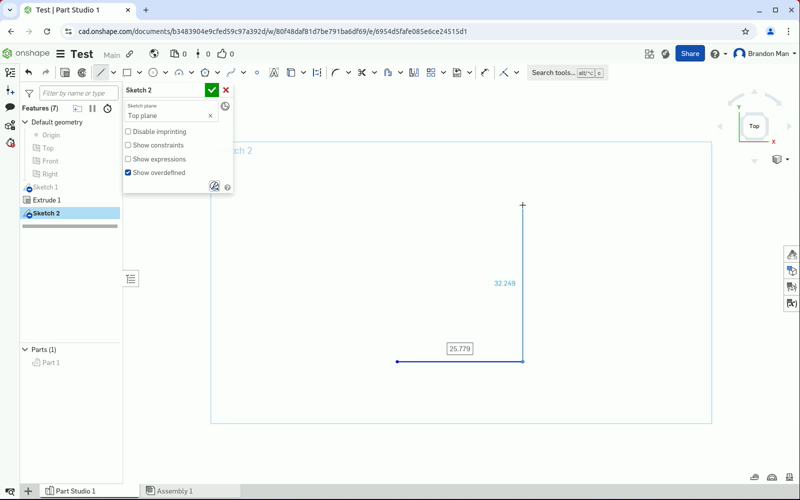
key_up(shift)
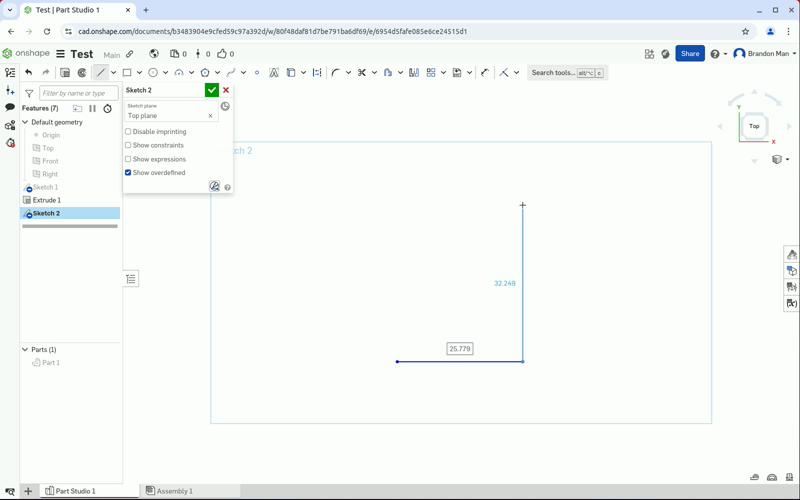
key_down(shift)
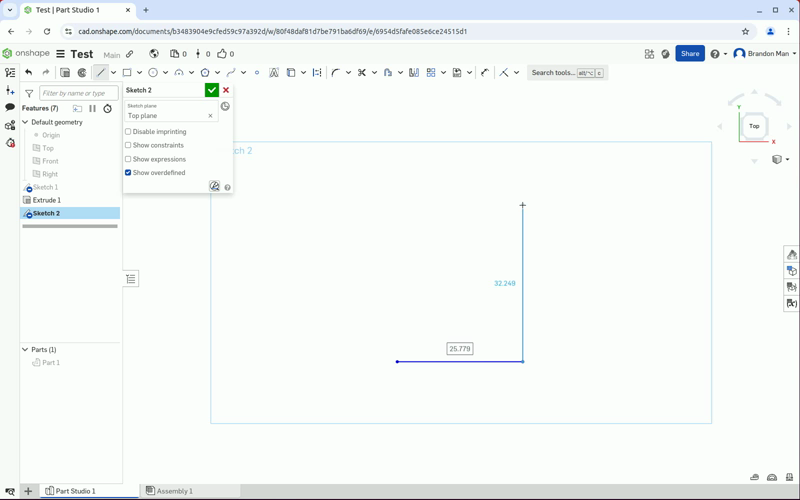
mouse_move(397, 204)
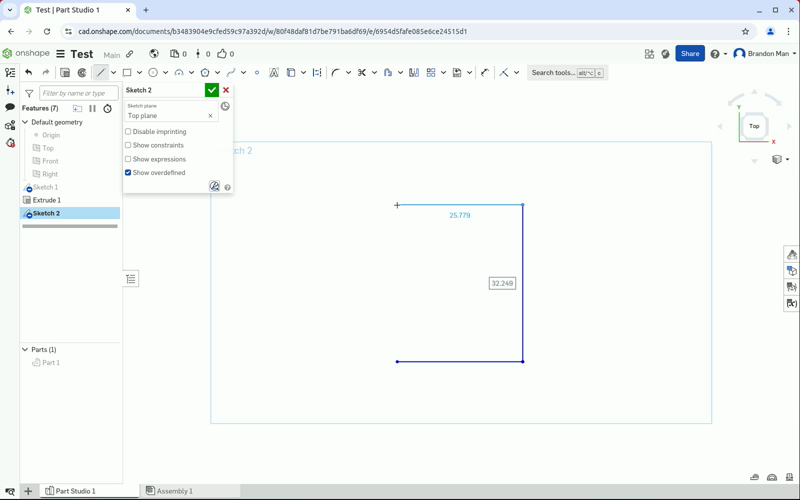
click(397, 204)
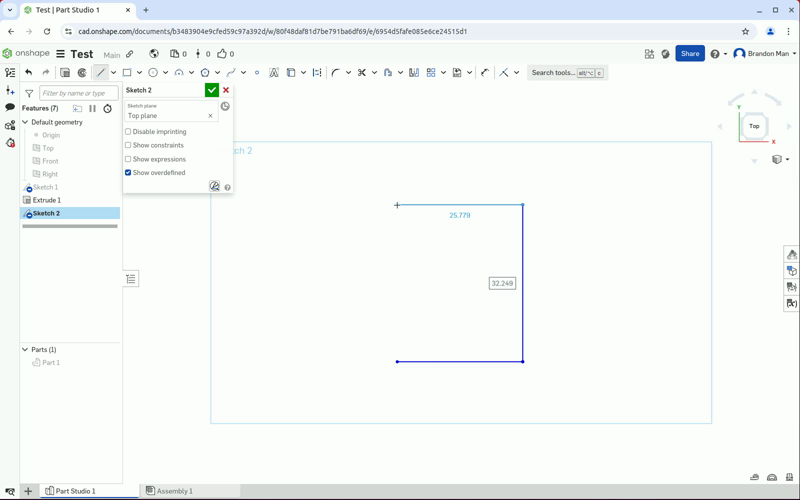
key_up(shift)
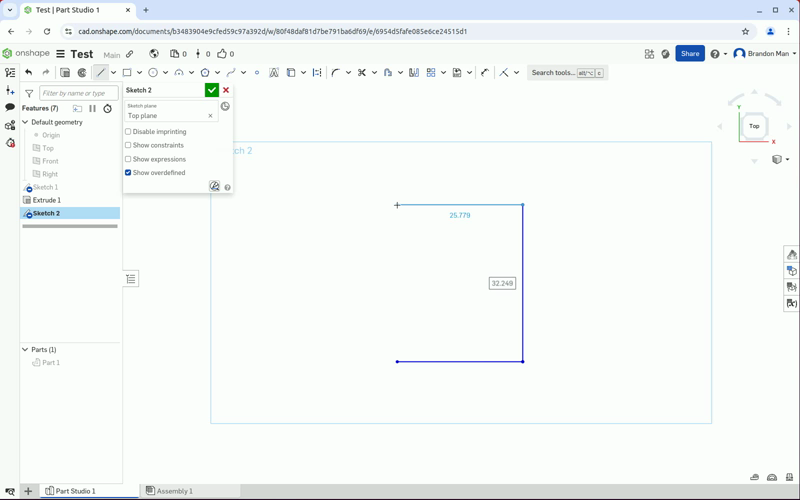
key_down(shift)
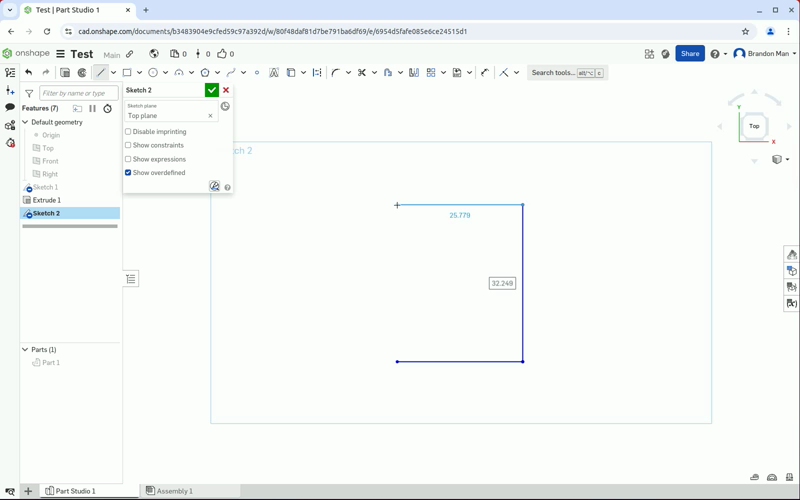
mouse_move(397, 361)
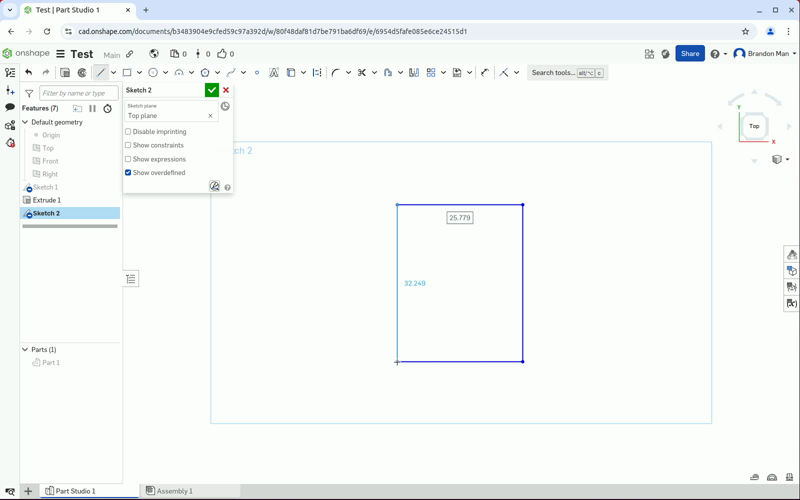
key_up(shift)
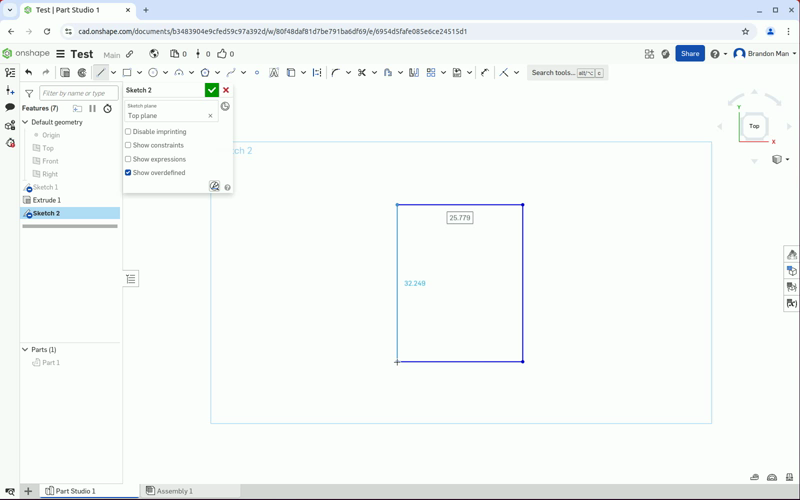
click(397, 361)
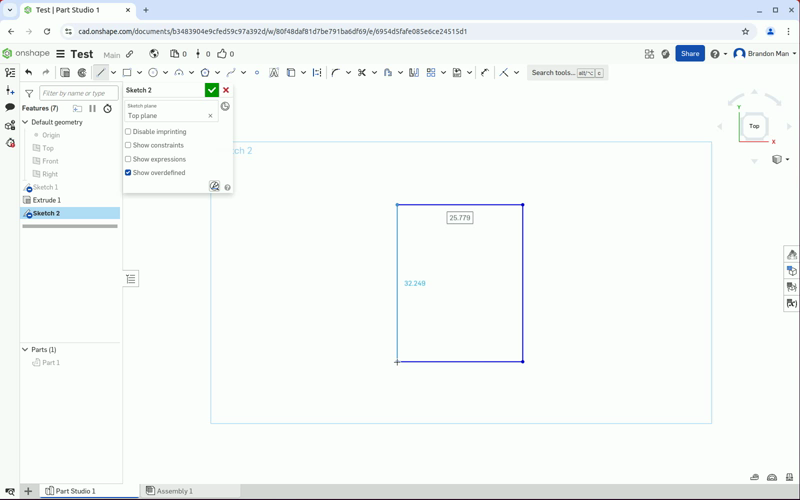
key(esc)
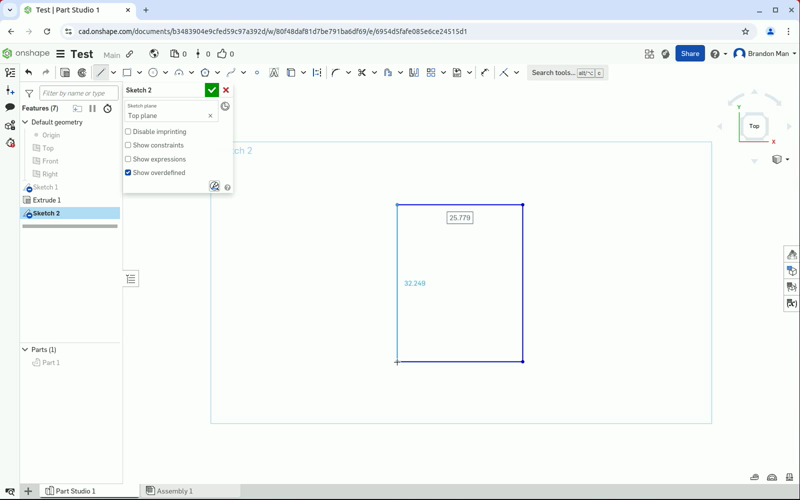
mouse_move(463, 334)
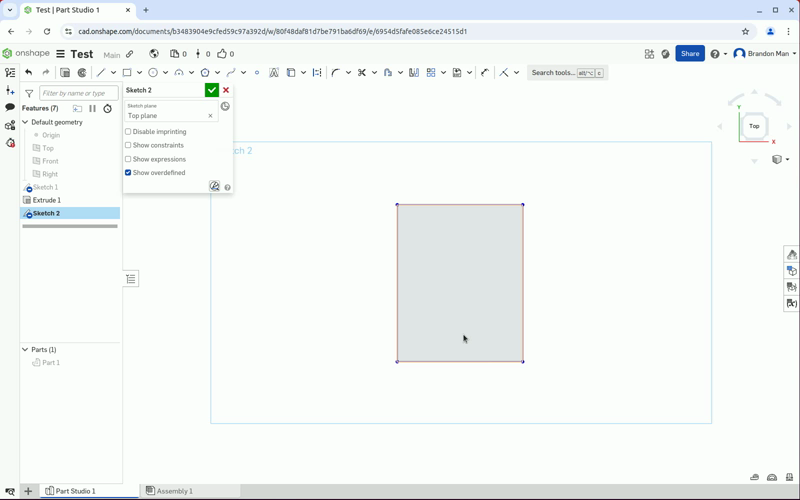
click(463, 334)
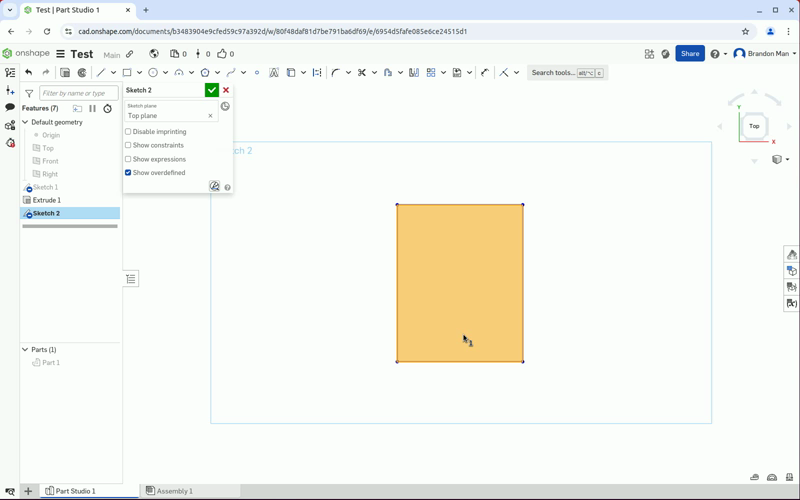
mouse_move(73, 352)
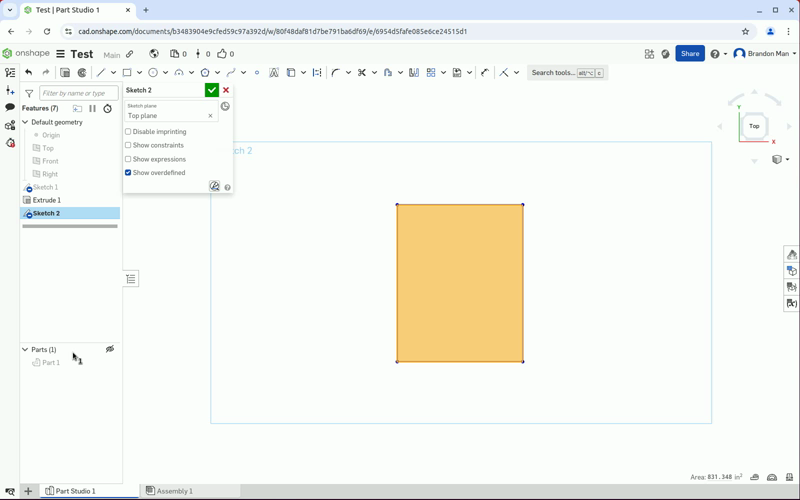
key(shift+y)
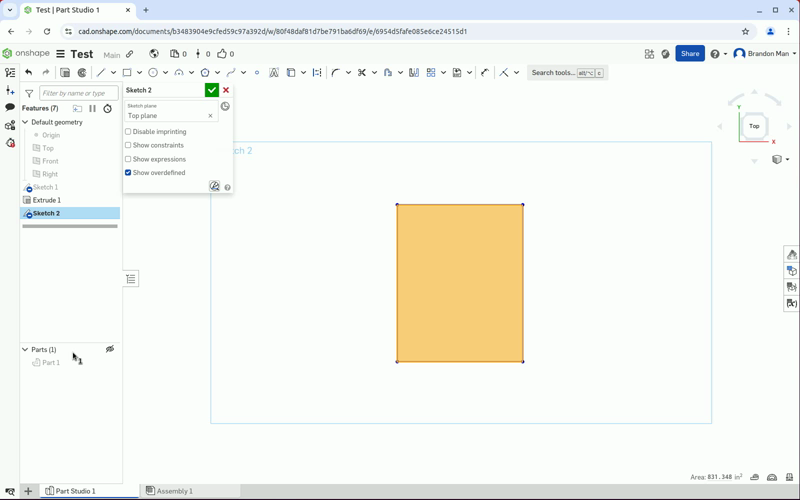
key(shift+e)
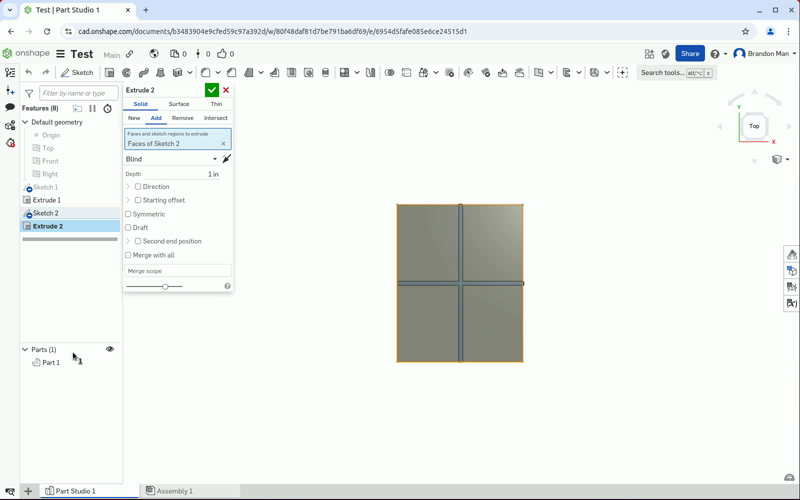
mouse_move(143, 106)
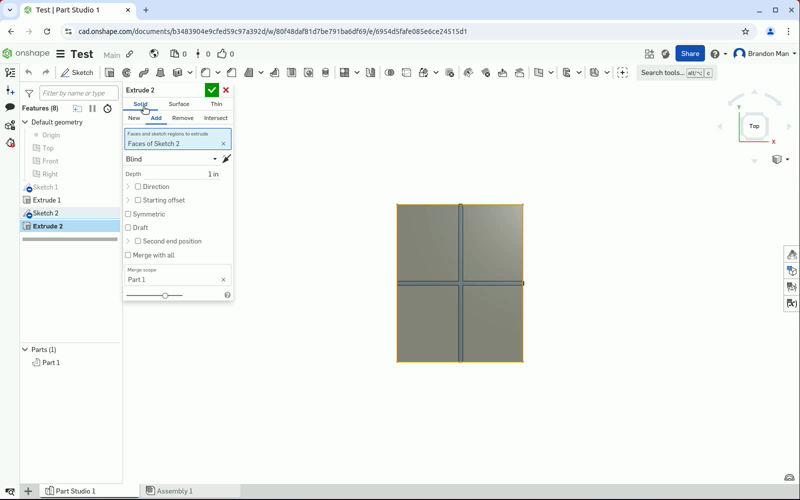
click(143, 106)
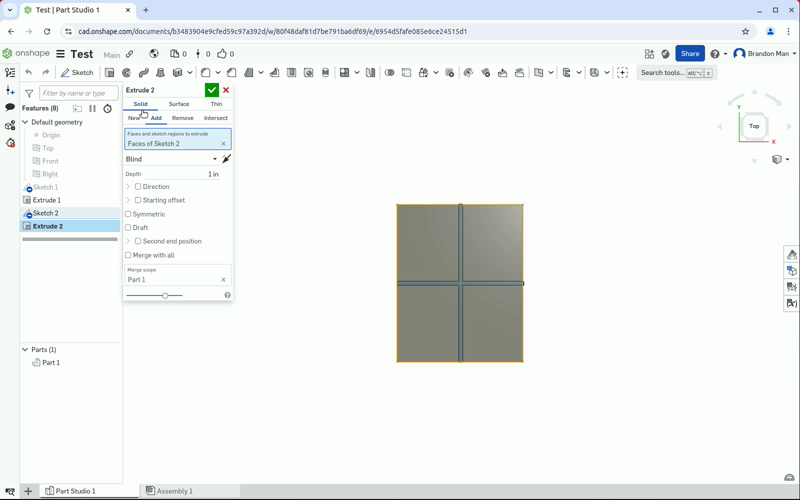
mouse_move(137, 120)
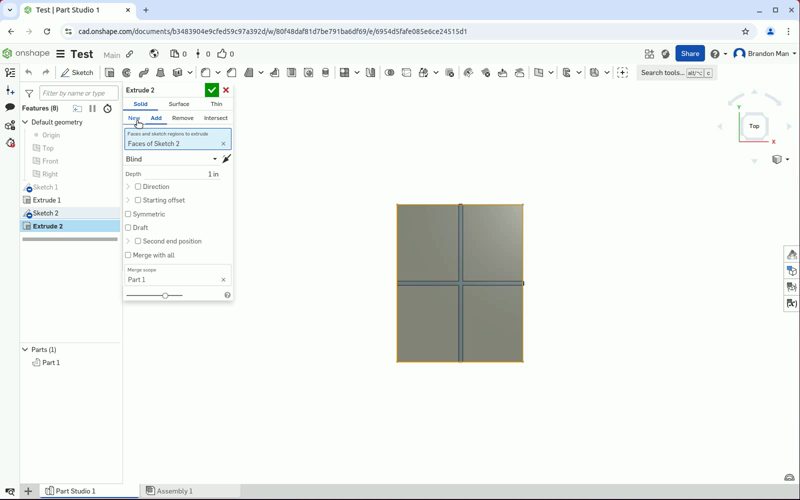
click(137, 120)
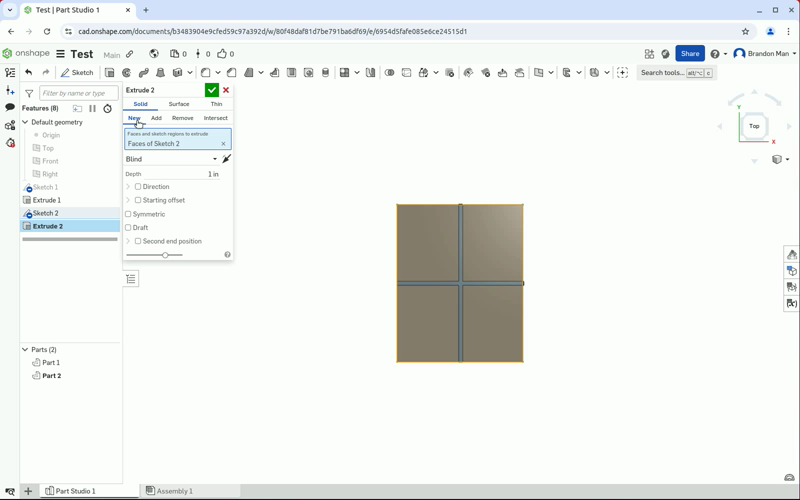
key(tab, 4)
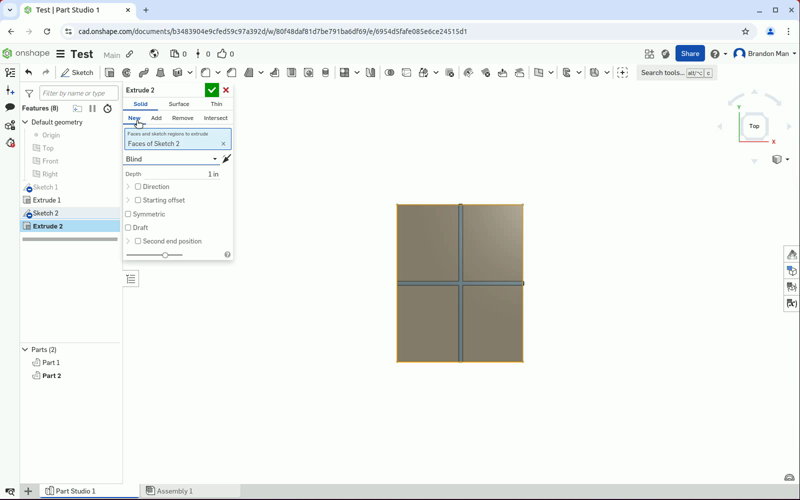
text(-0.963)
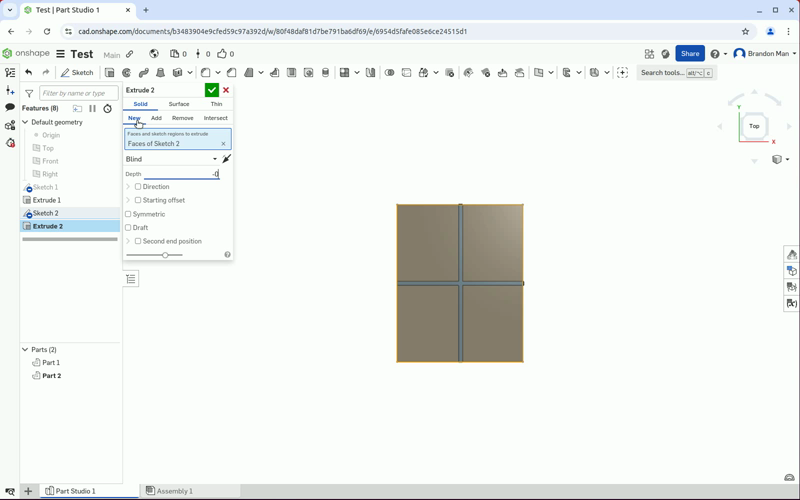
key(enter)
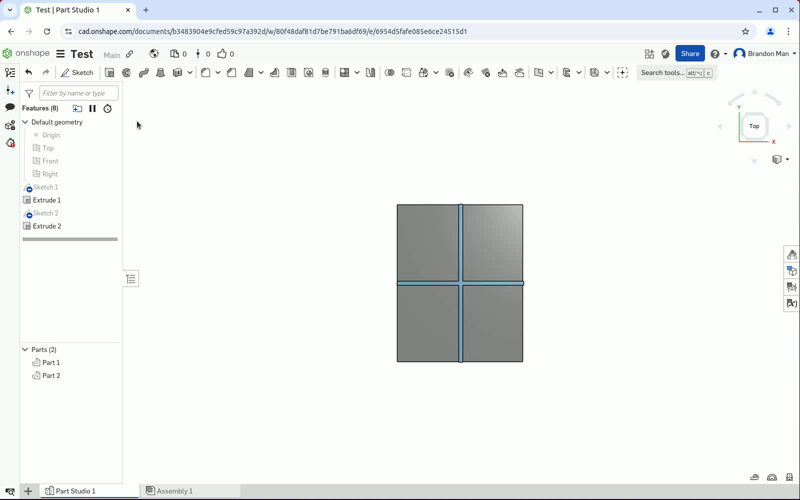
key(shift+h)
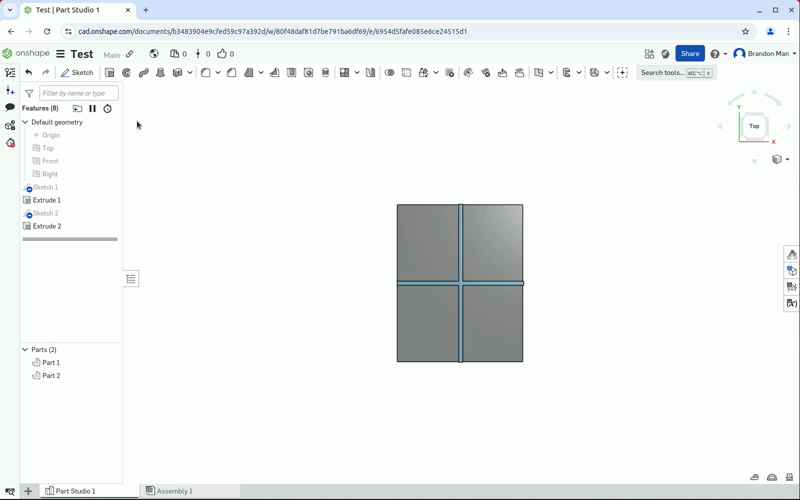
key(shift+h)
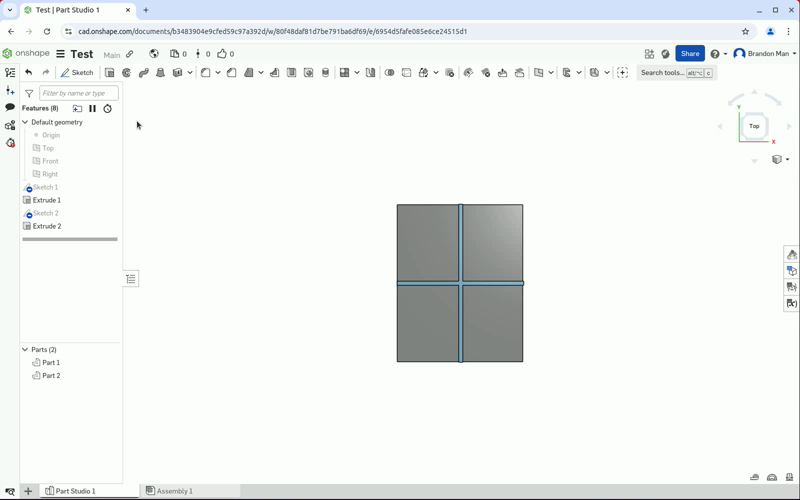
key(shift+7)
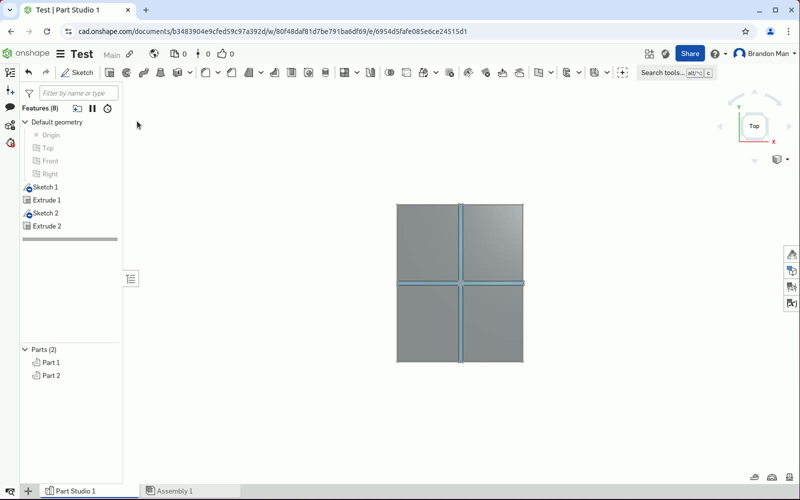
key(up, 3)
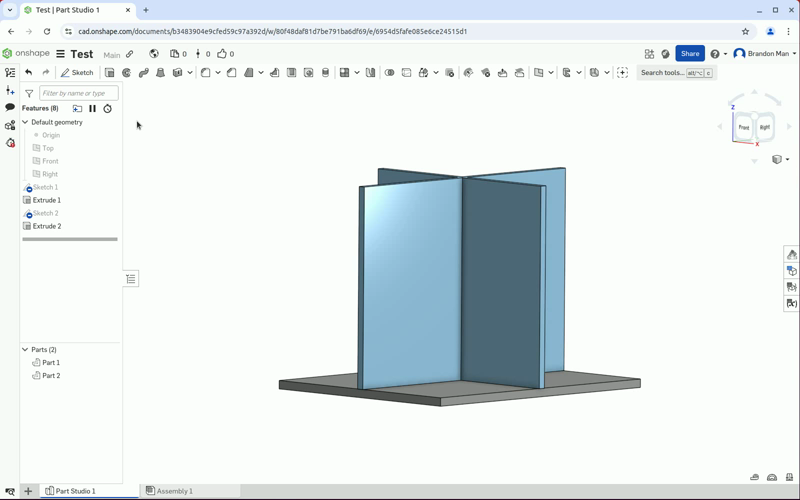
key(left, 3)
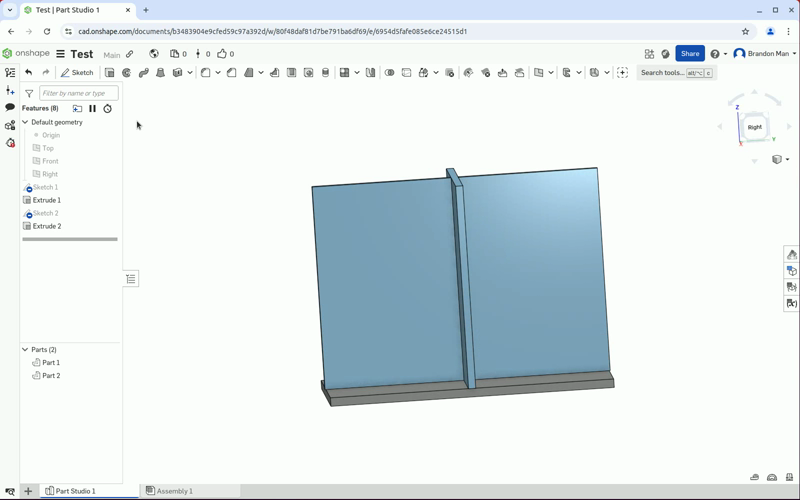
key(right, 3)
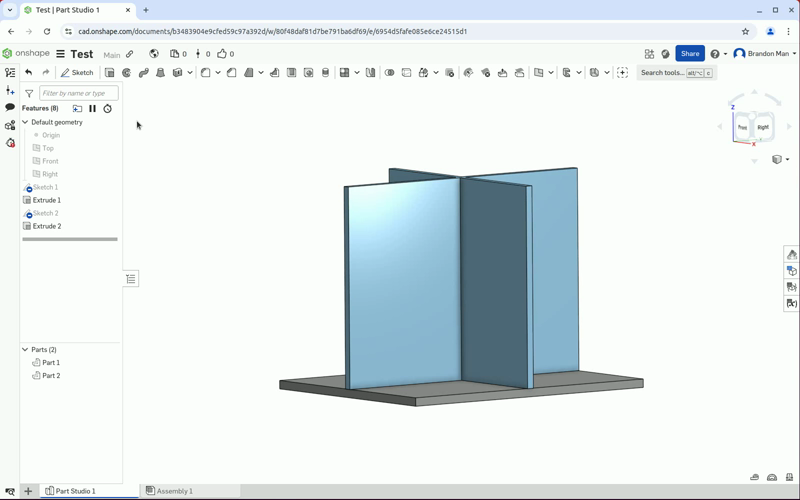
key(down, 3)
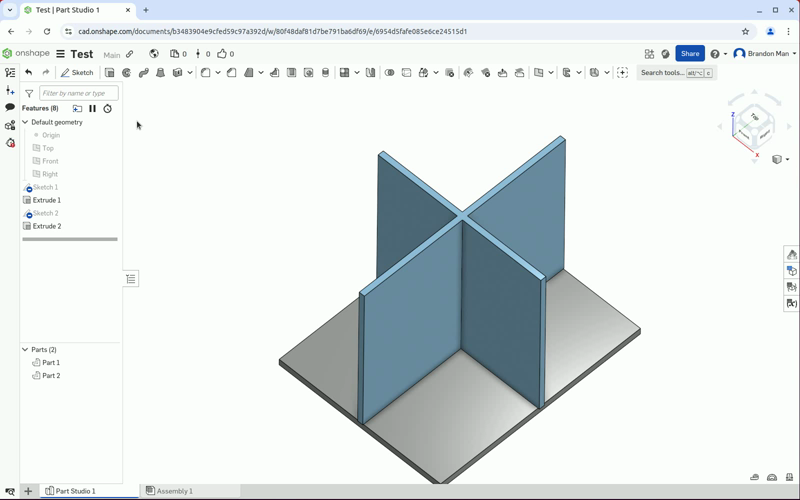
mouse_move(73, 189)
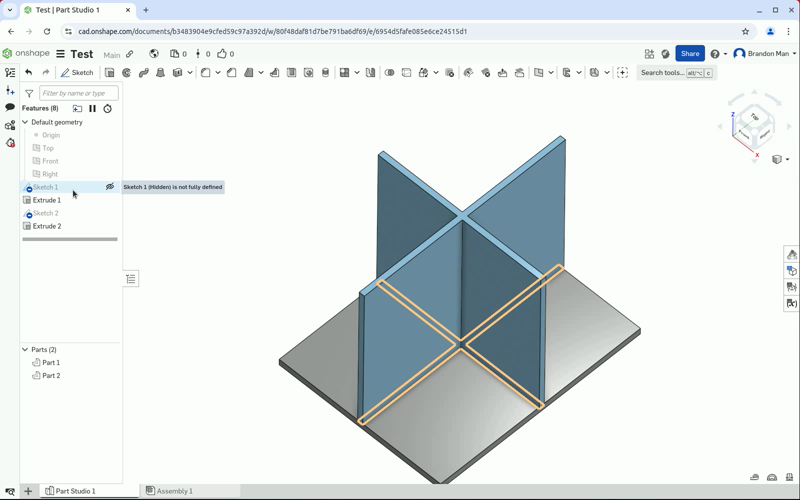
click(73, 189)